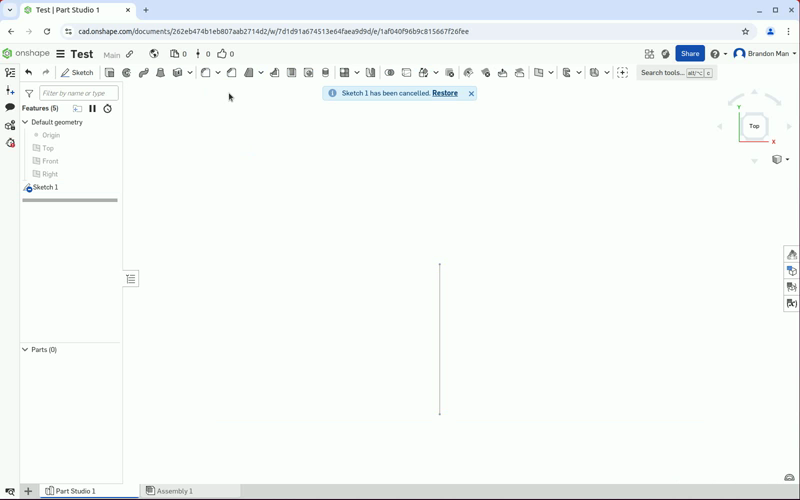
key(shift+h)
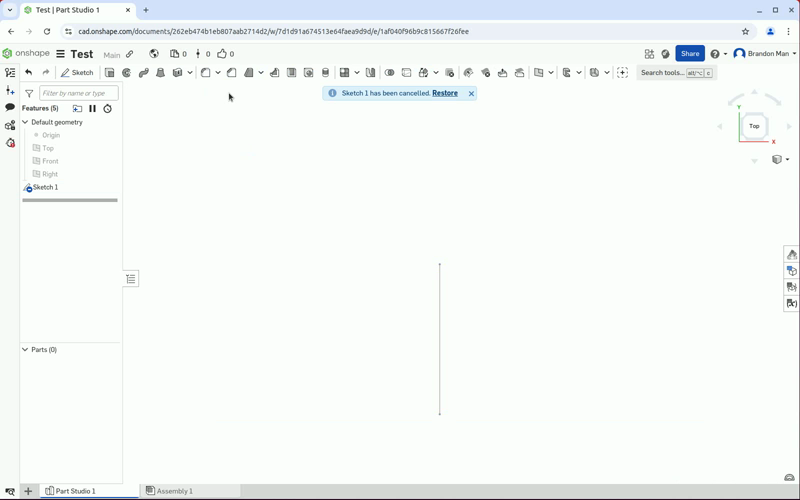
key(shift+s)
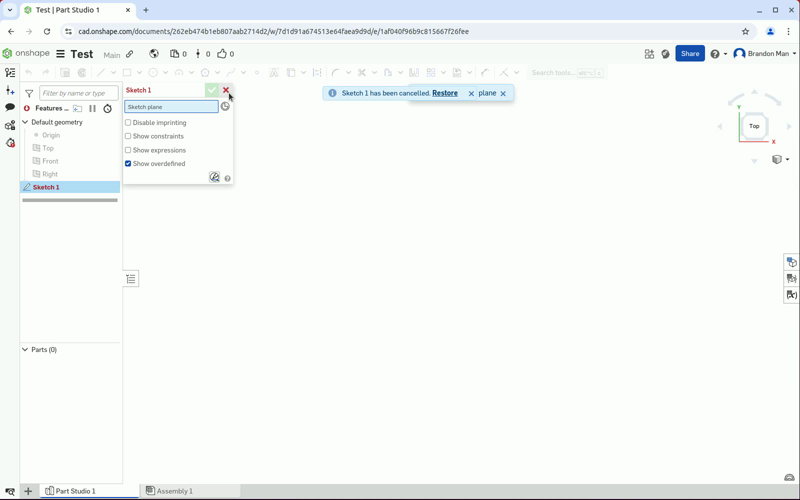
mouse_move(73, 150)
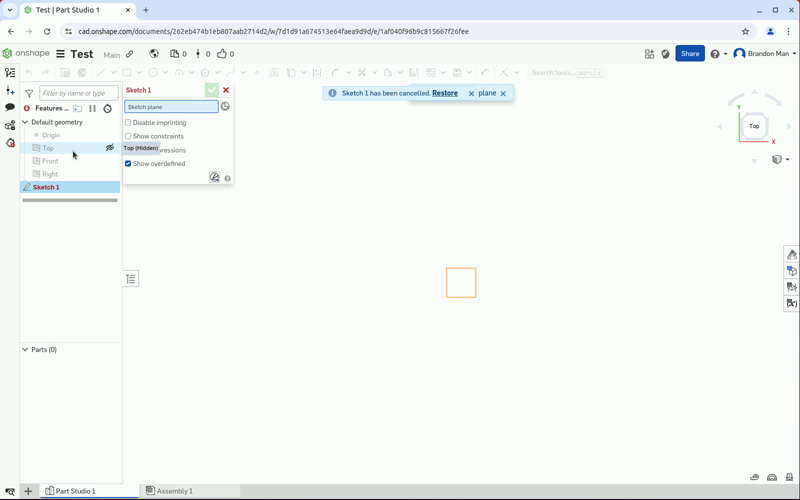
click(73, 150)
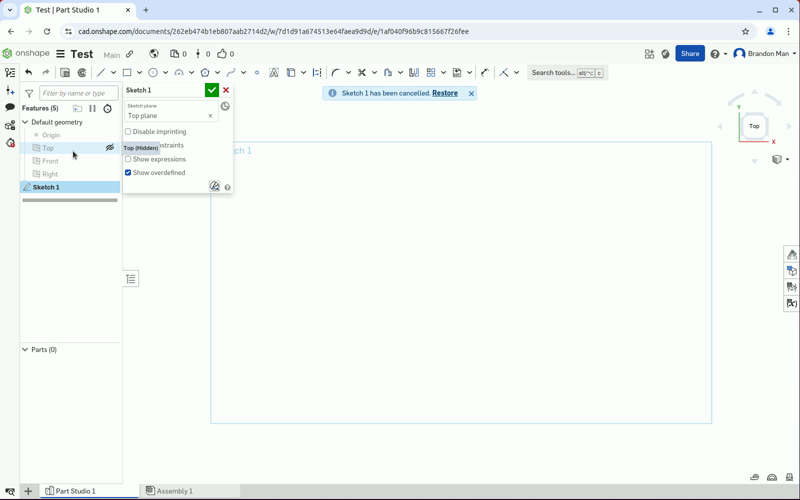
mouse_move(73, 352)
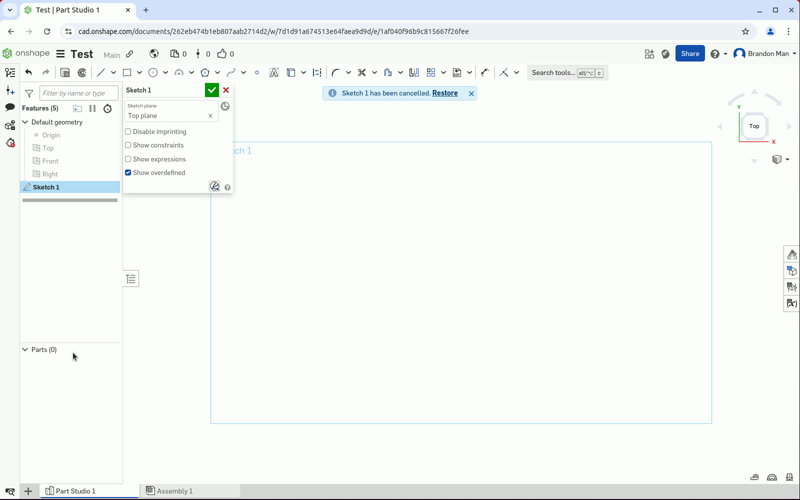
key(y)
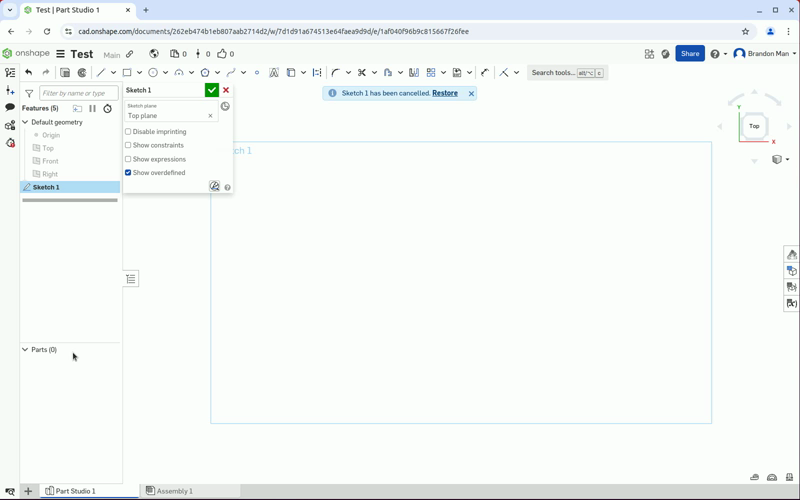
key(l)
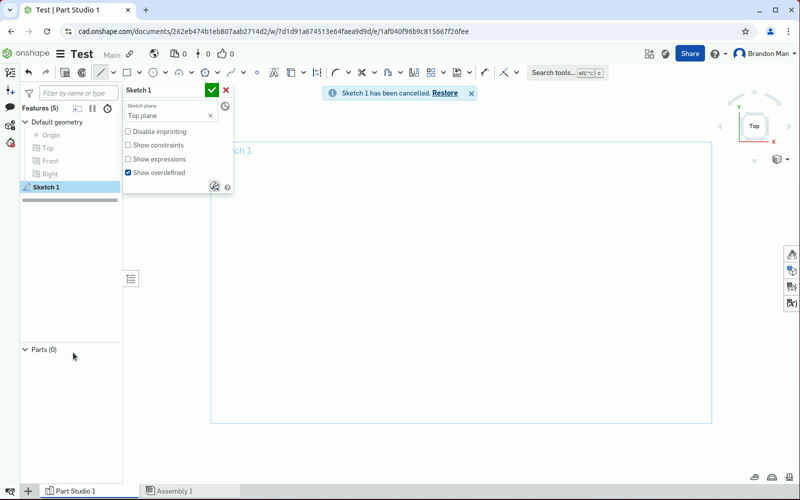
key_down(shift)
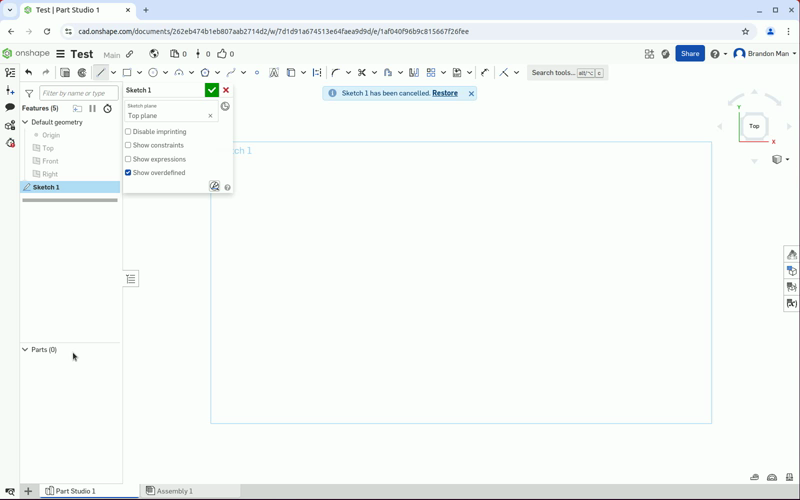
mouse_move(370, 351)
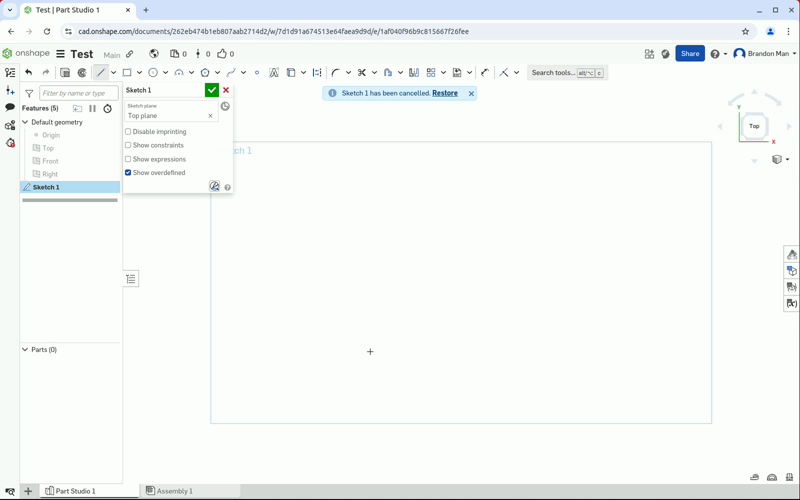
click(370, 351)
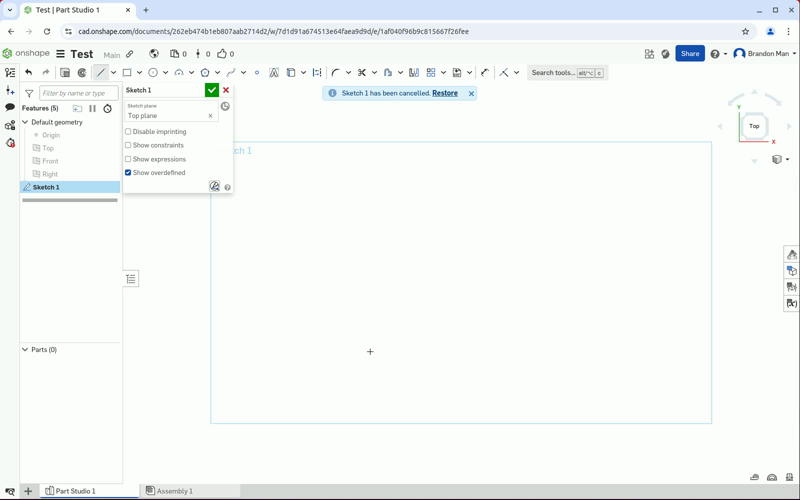
key_up(shift)
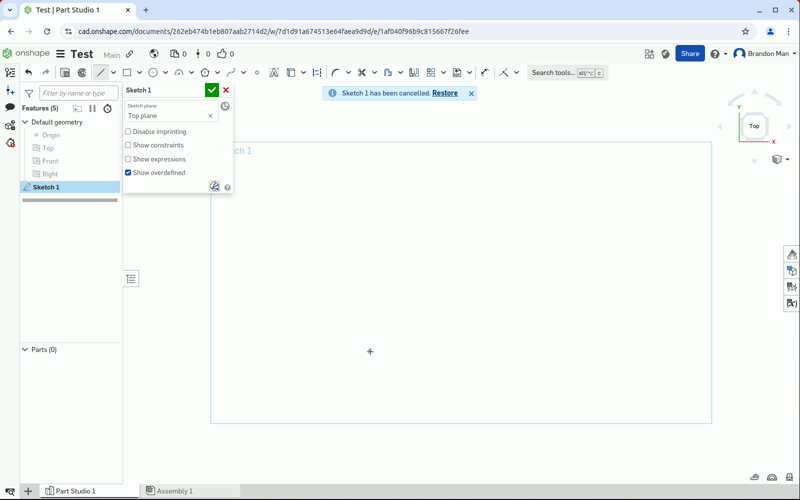
key_down(shift)
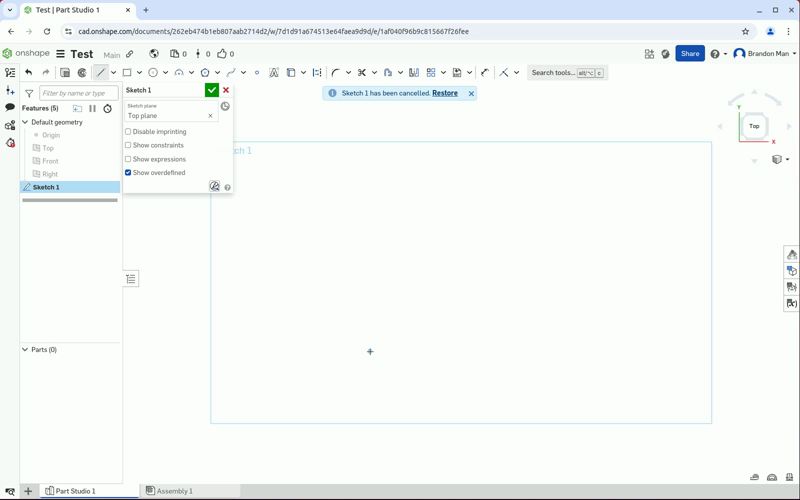
mouse_move(461, 351)
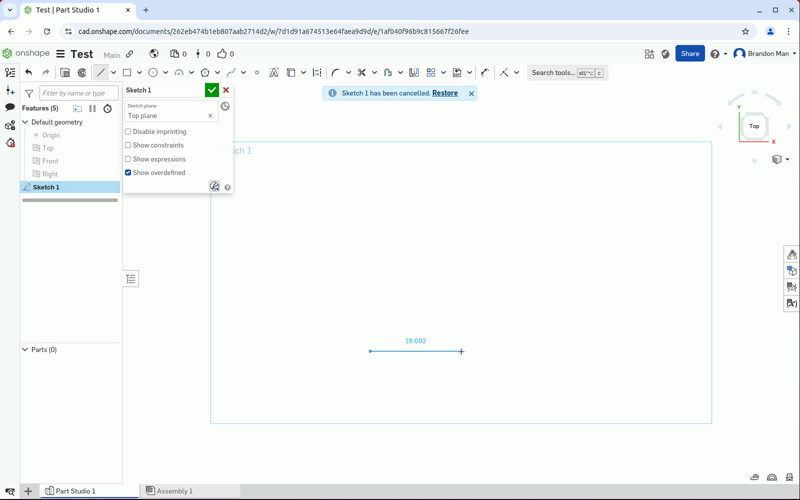
click(461, 351)
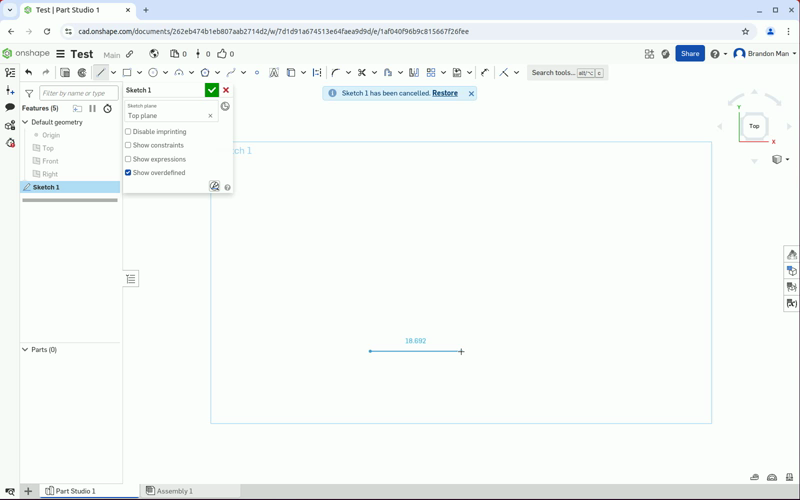
key_up(shift)
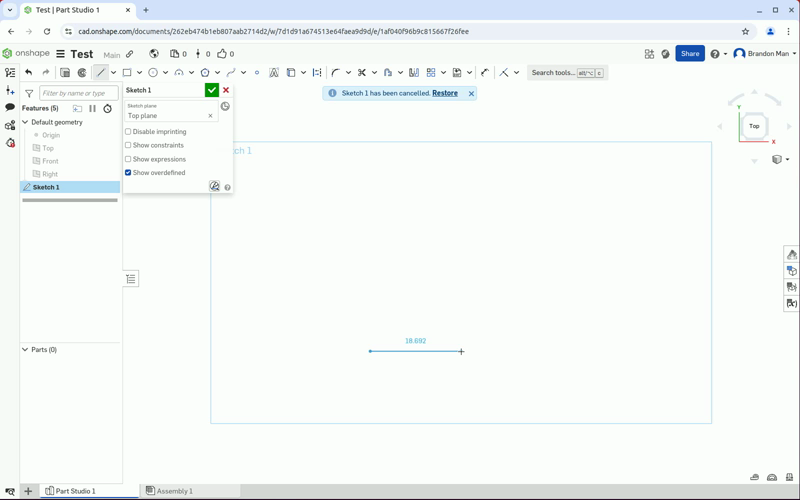
key_down(shift)
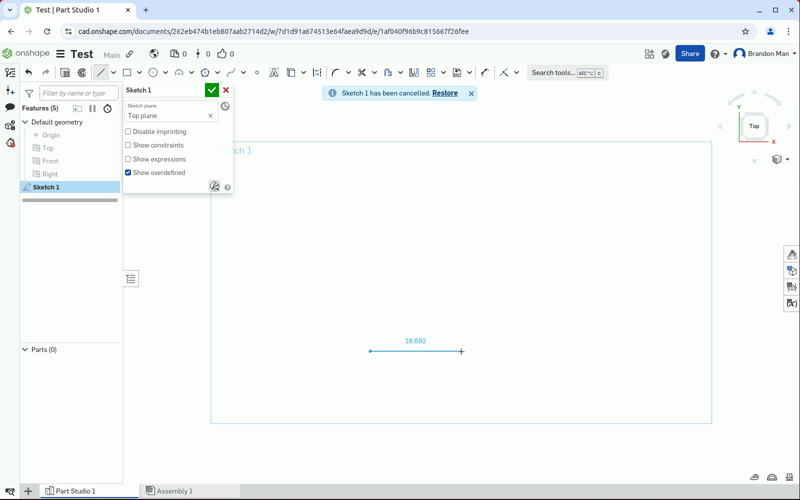
mouse_move(550, 351)
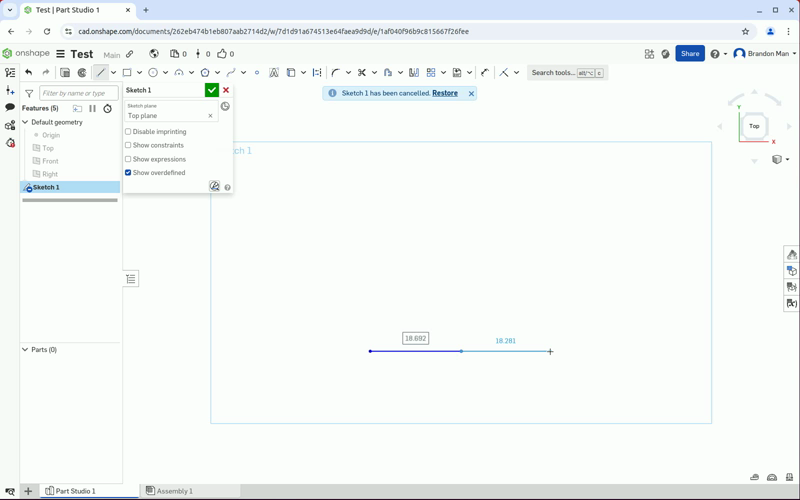
click(550, 351)
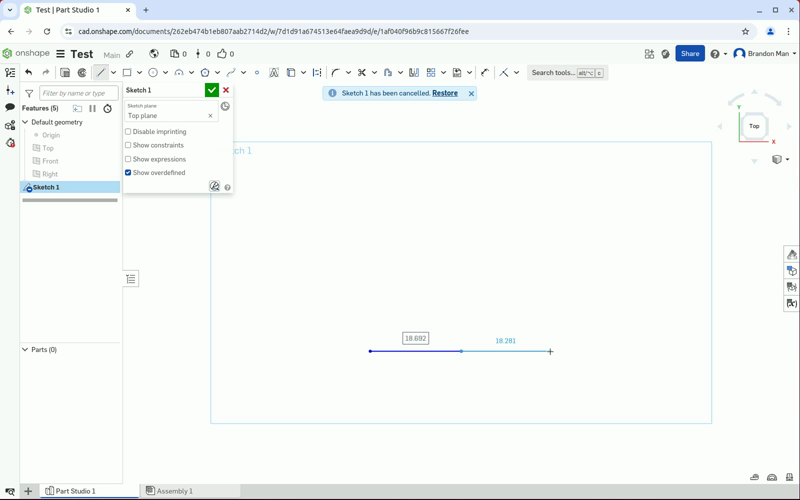
key_up(shift)
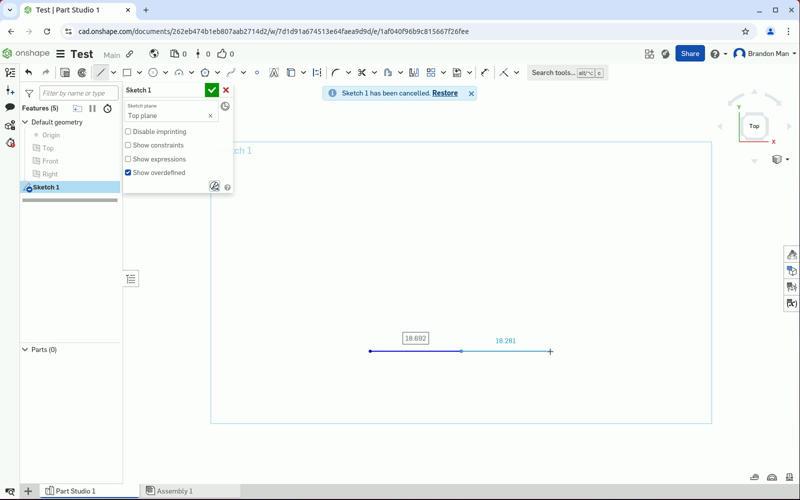
key_down(shift)
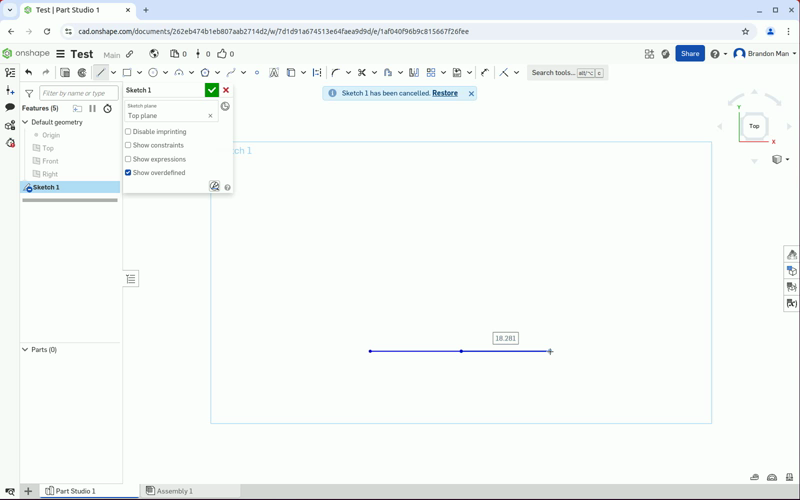
mouse_move(550, 216)
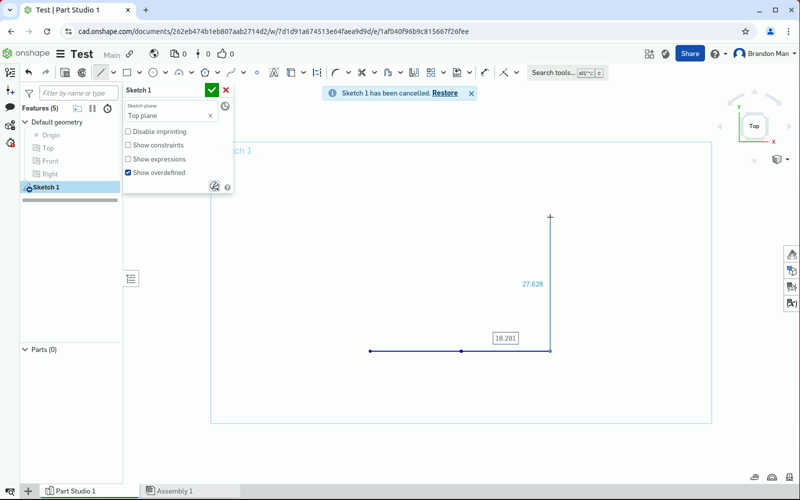
click(550, 216)
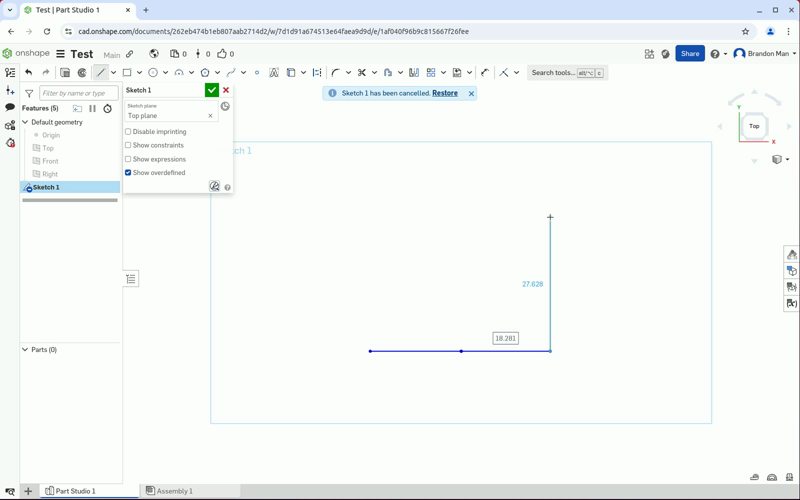
key_up(shift)
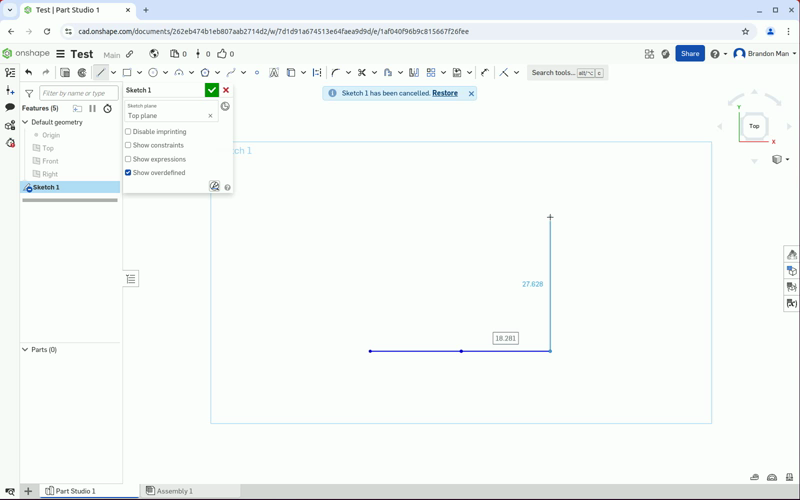
key_down(shift)
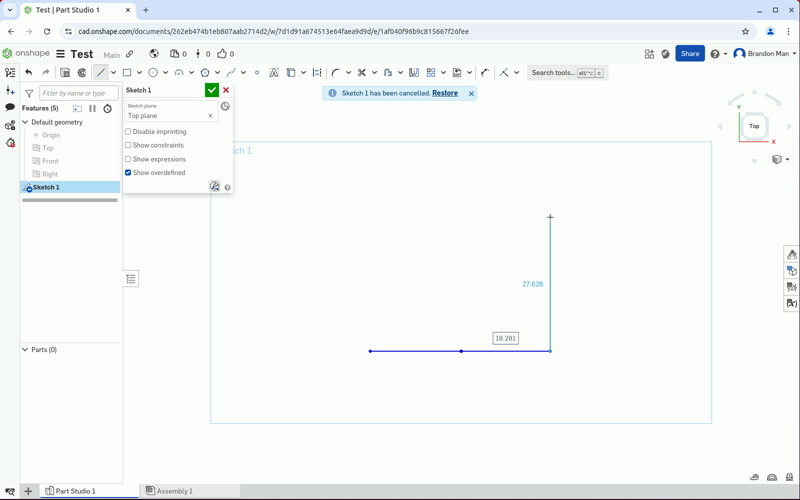
mouse_move(370, 216)
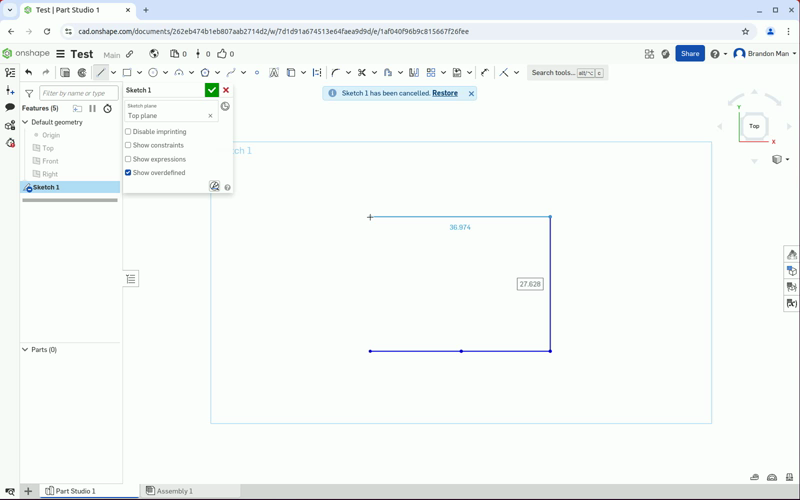
click(370, 216)
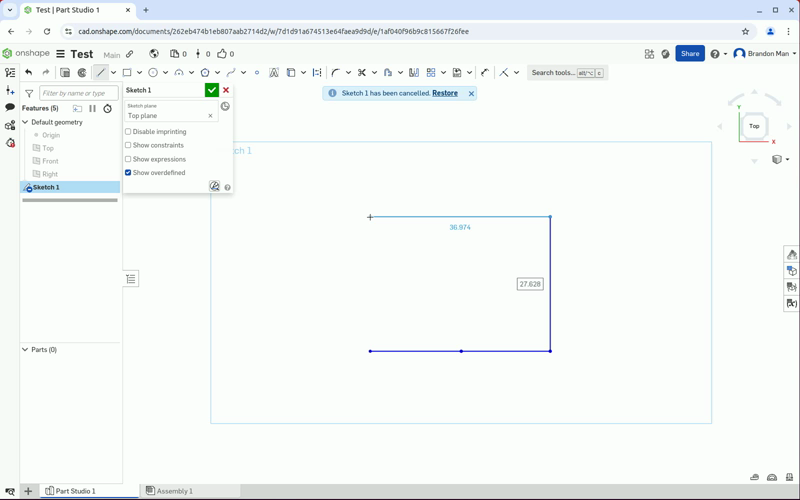
key_up(shift)
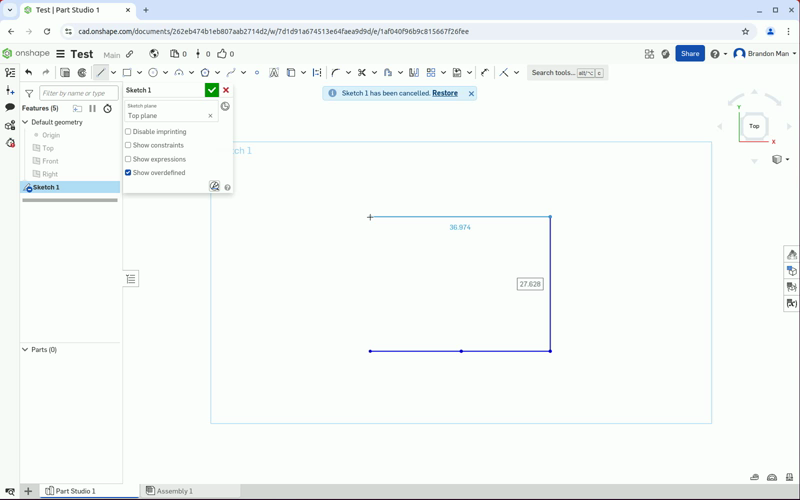
key_down(shift)
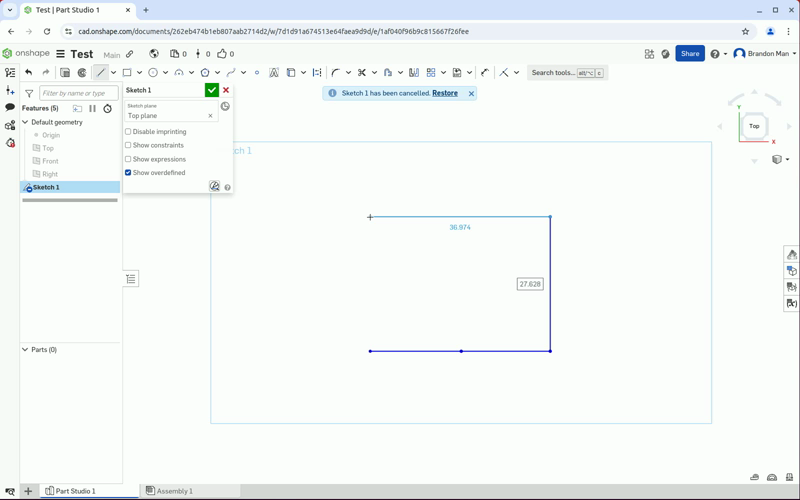
mouse_move(370, 351)
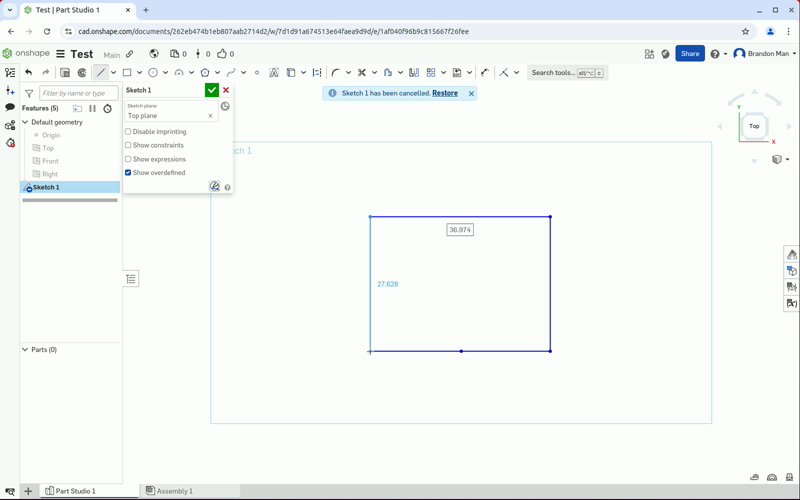
key_up(shift)
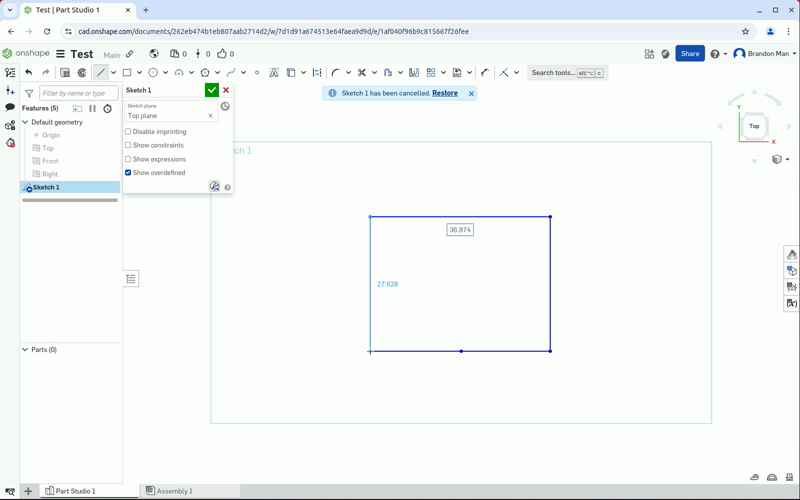
click(370, 351)
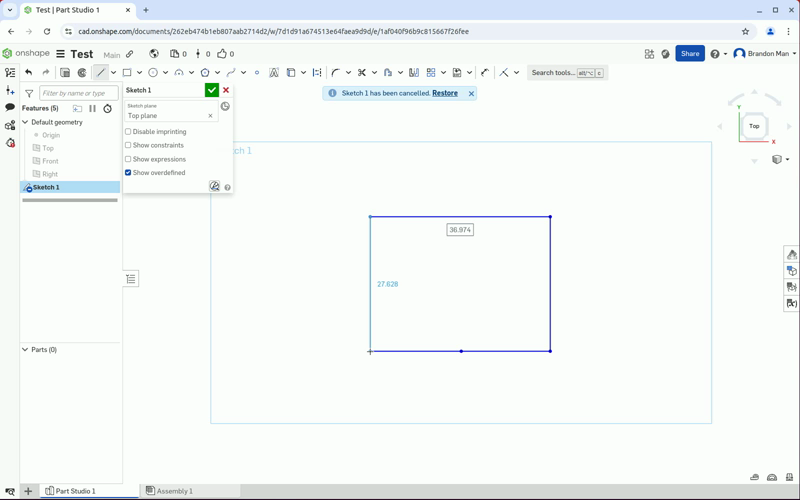
key(esc)
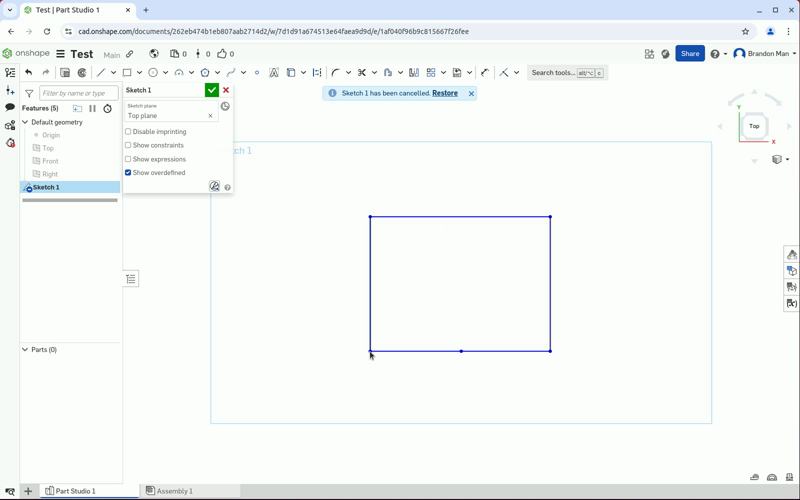
key(c)
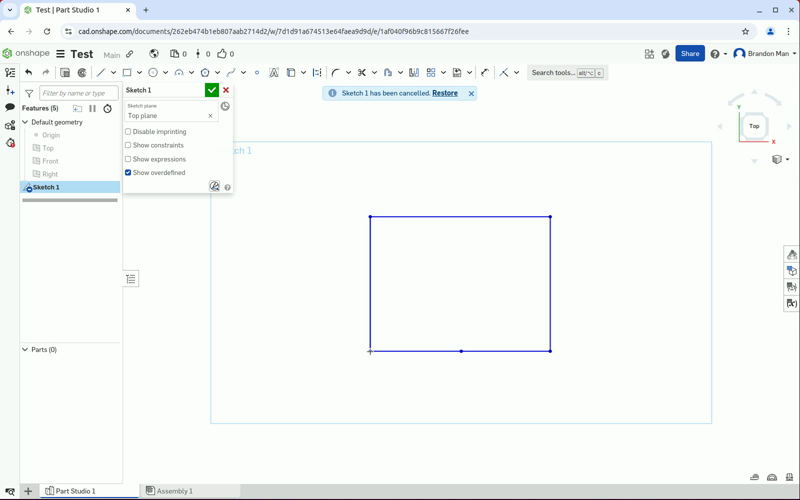
key_down(shift)
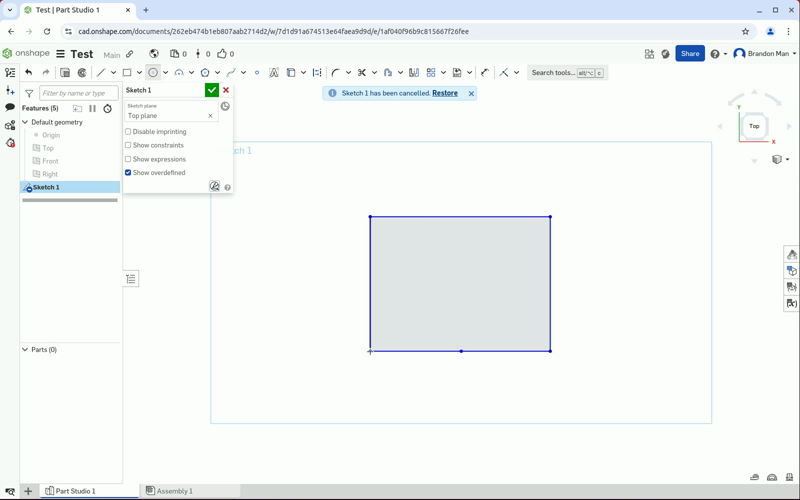
mouse_move(461, 282)
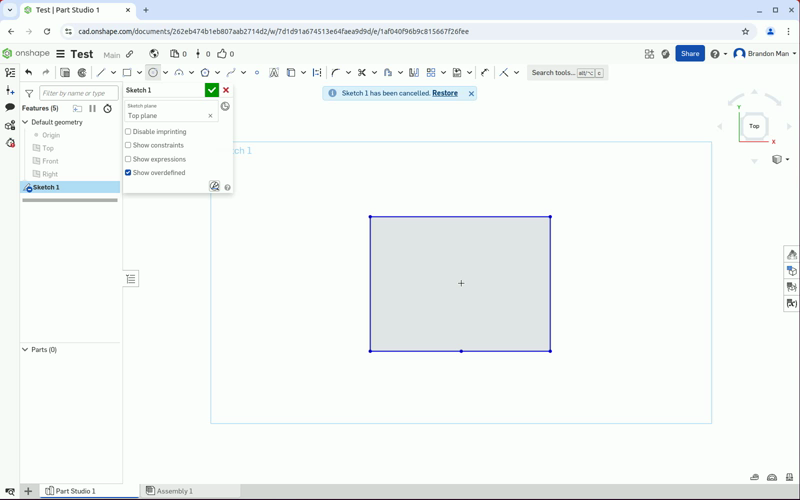
click(461, 282)
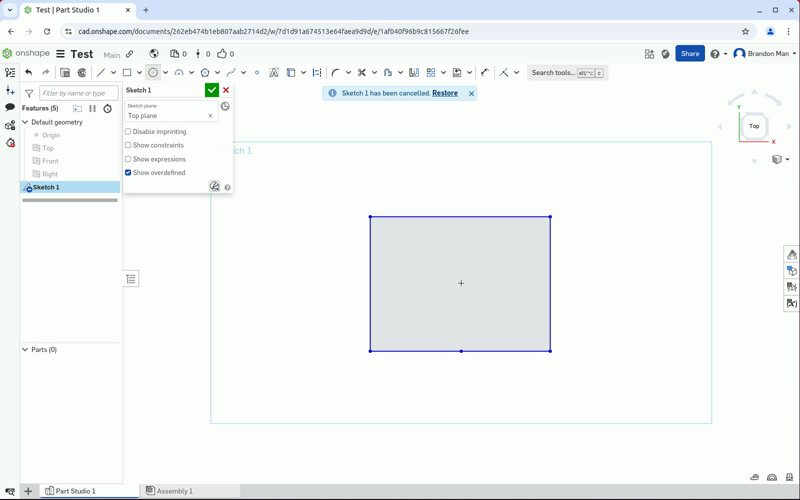
key_up(shift)
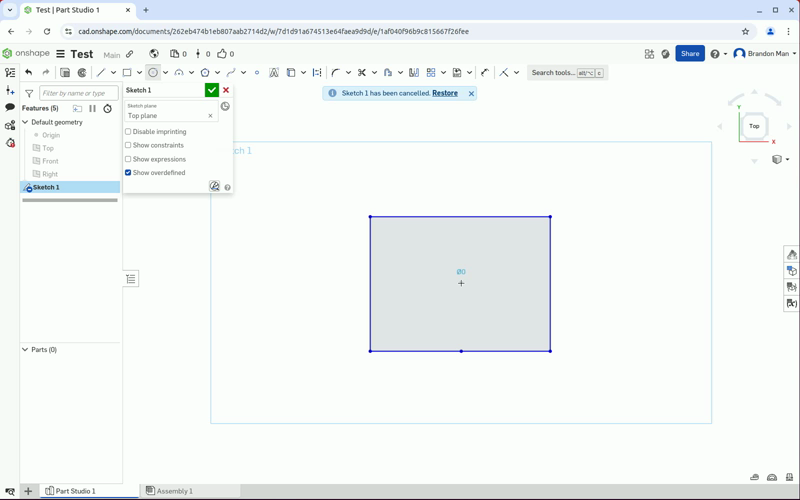
mouse_move(489, 282)
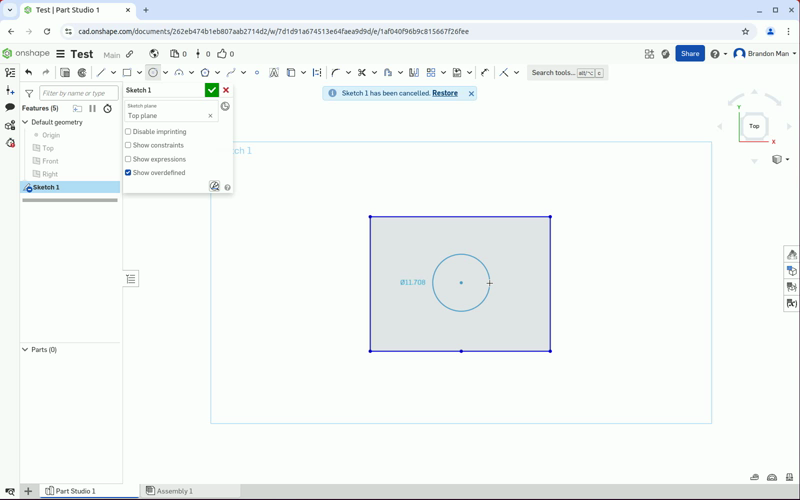
click(489, 282)
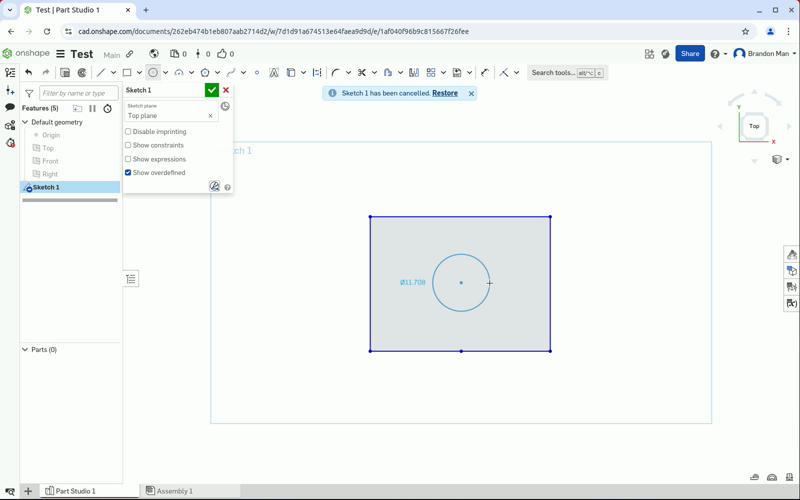
key(esc)
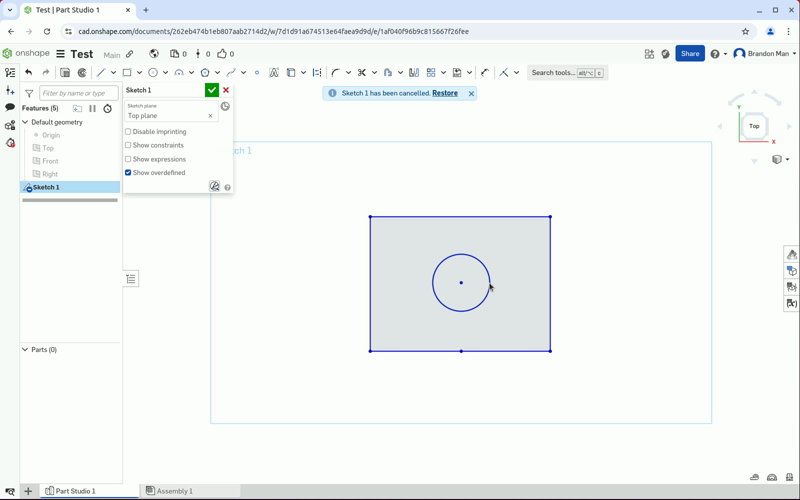
mouse_move(402, 312)
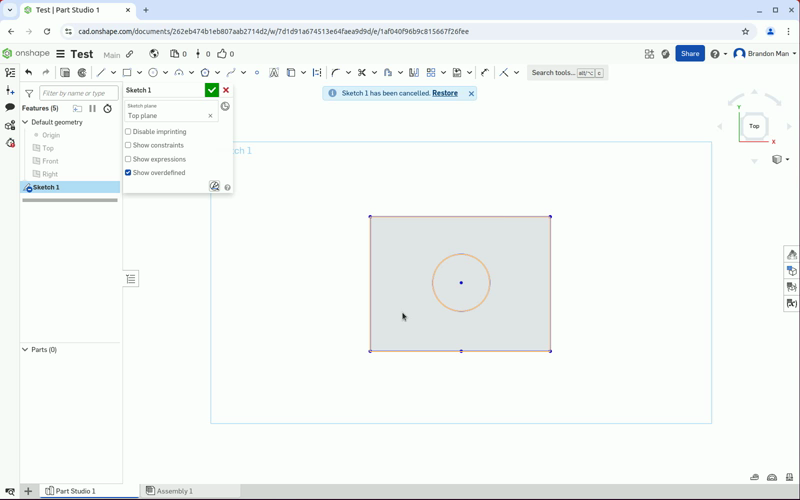
click(402, 312)
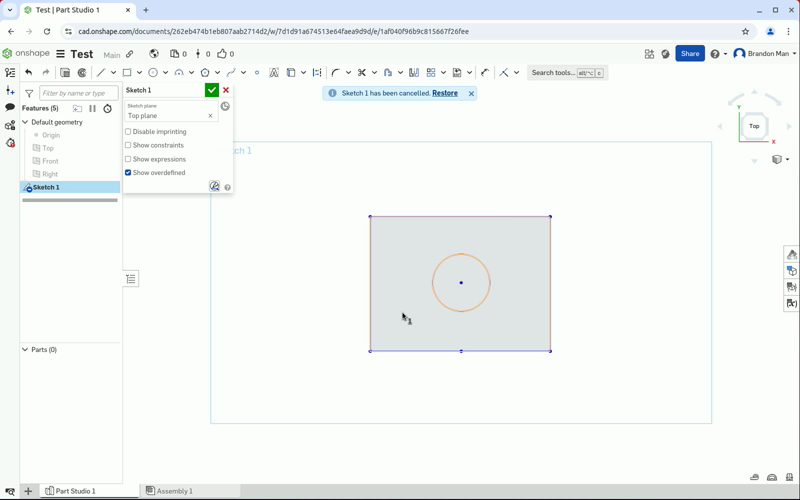
mouse_move(73, 352)
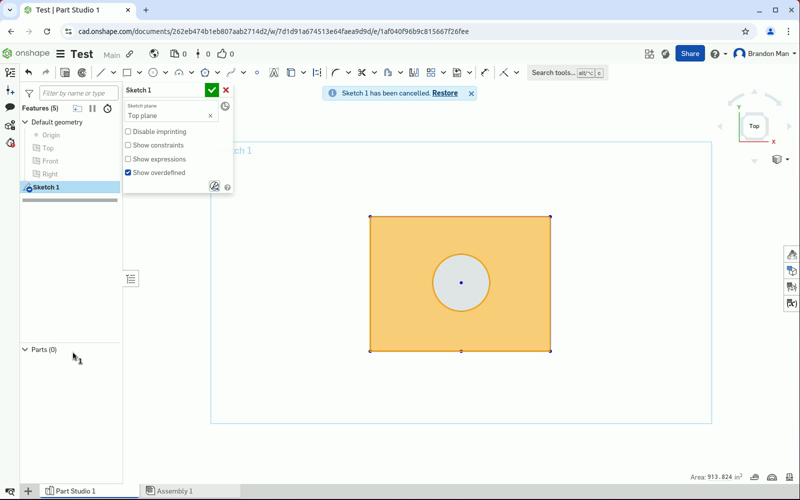
key(shift+y)
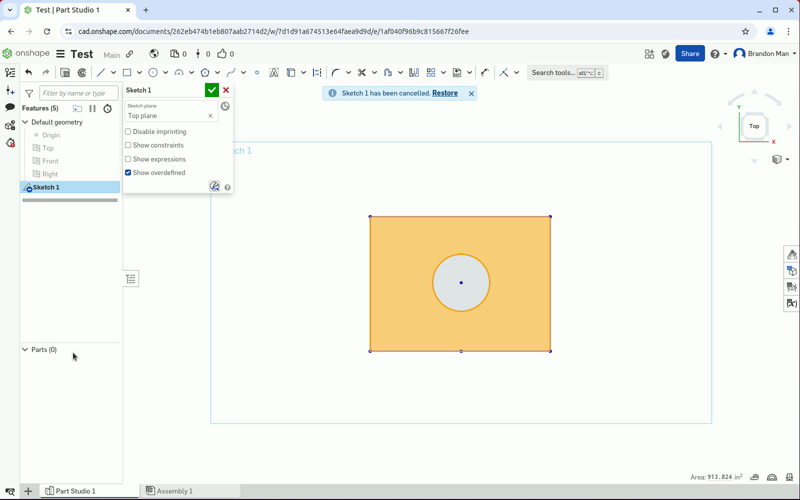
key(shift+e)
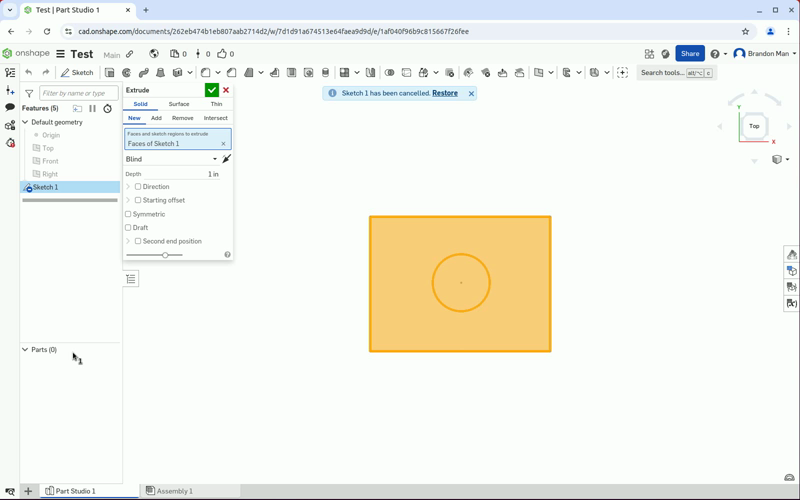
mouse_move(143, 106)
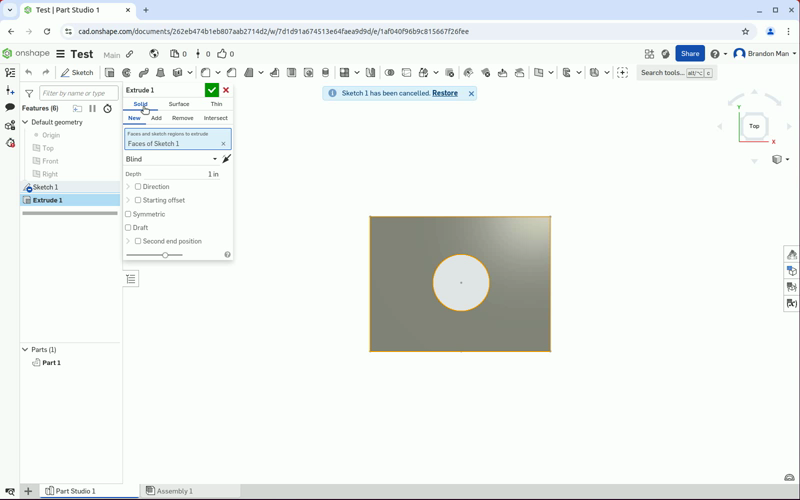
click(143, 106)
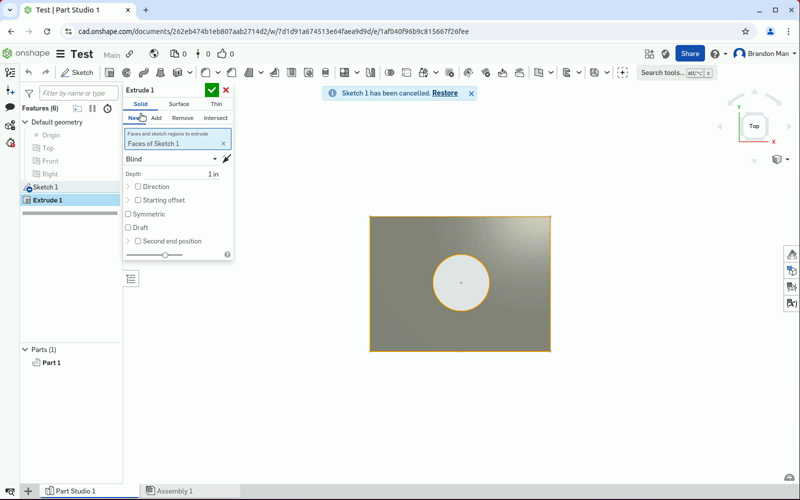
mouse_move(137, 120)
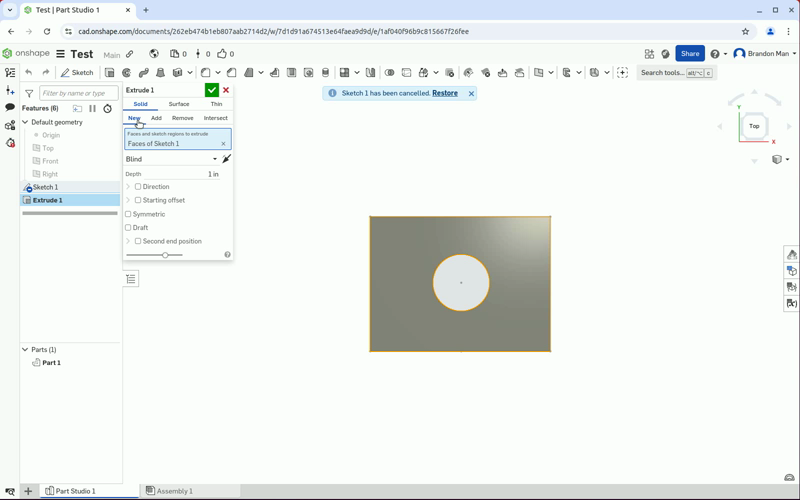
click(137, 120)
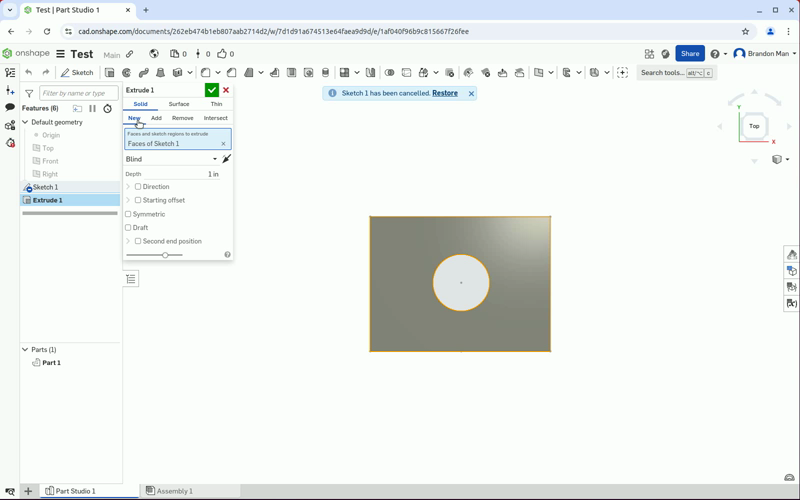
key(tab, 4)
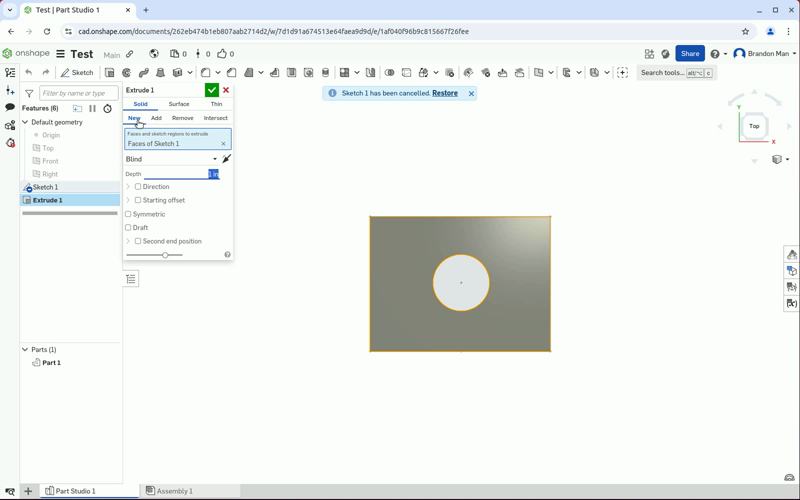
text(4.574)
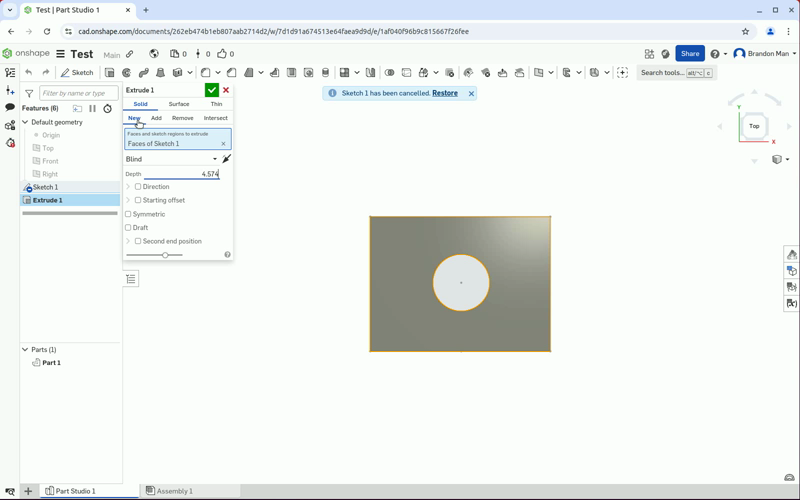
key(enter)
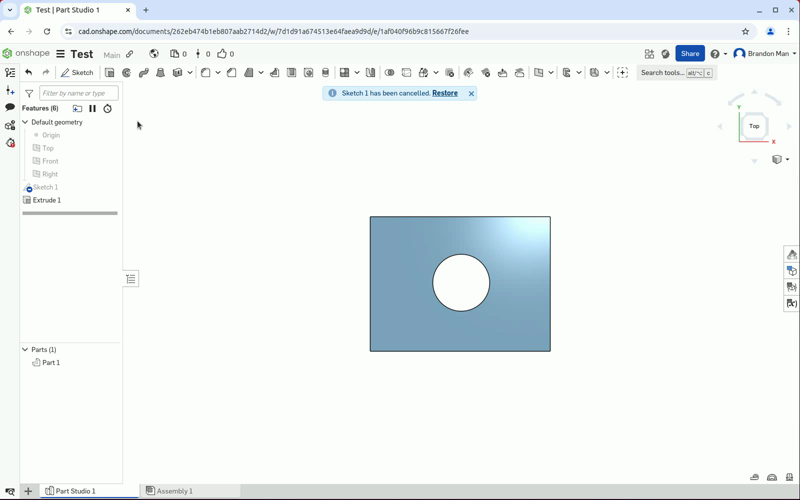
key(shift+h)
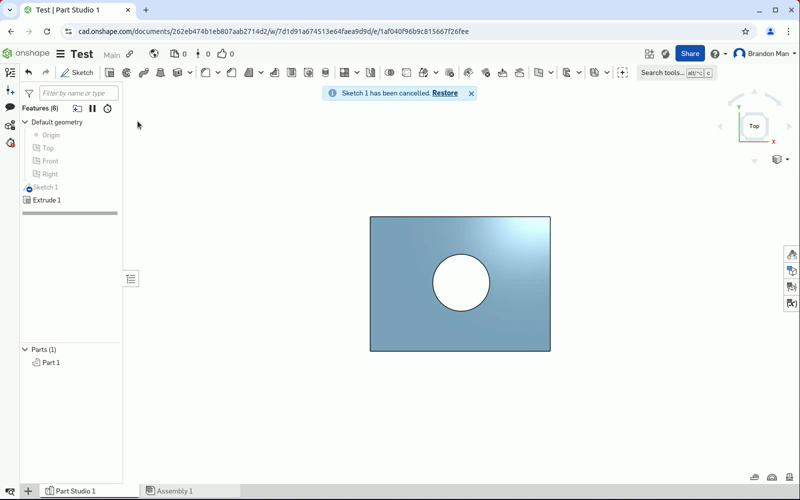
key(shift+h)
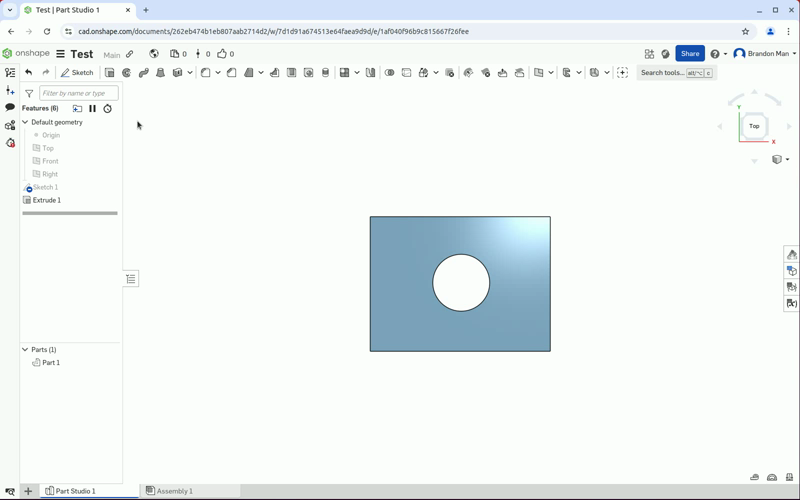
mouse_move(73, 189)
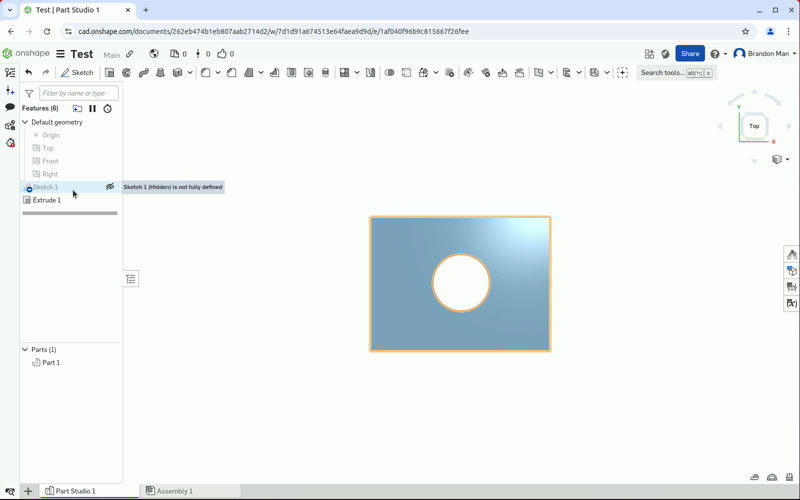
click(73, 189)
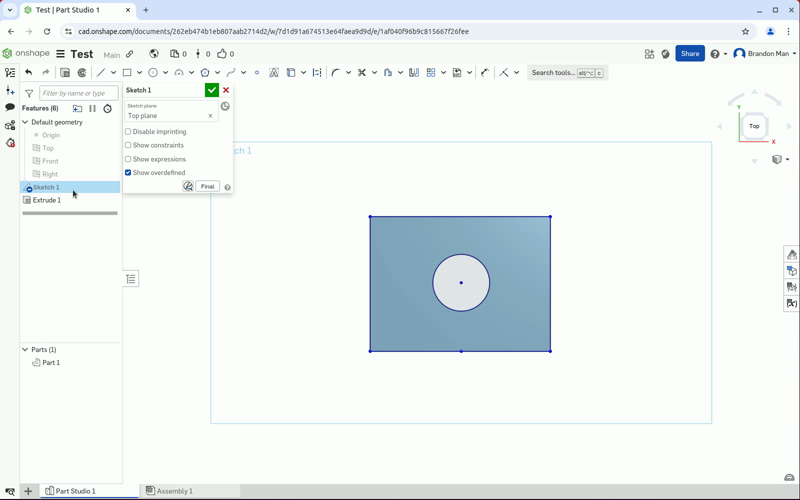
mouse_move(229, 92)
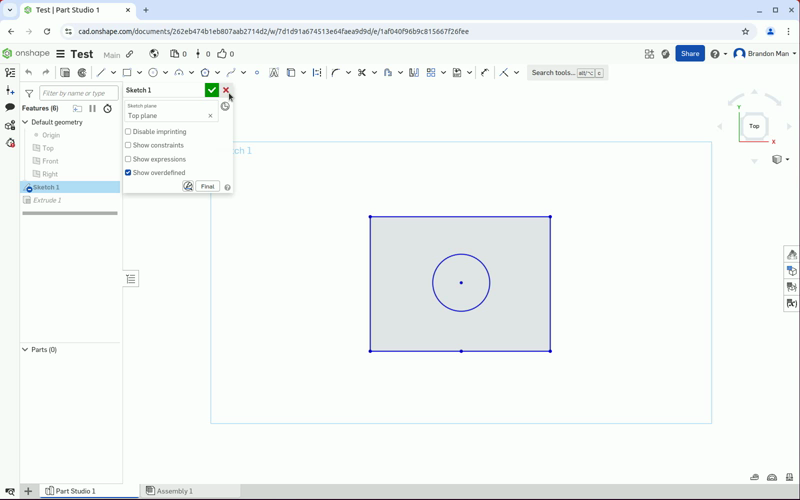
click(229, 92)
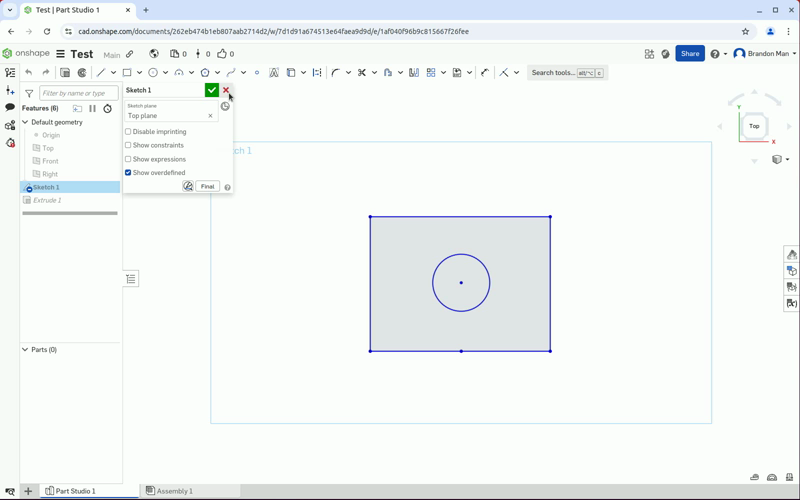
key(shift+s)
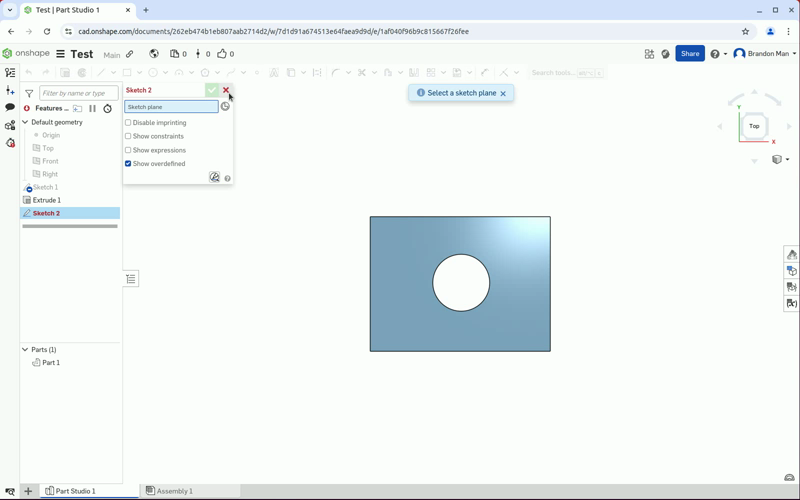
mouse_move(73, 150)
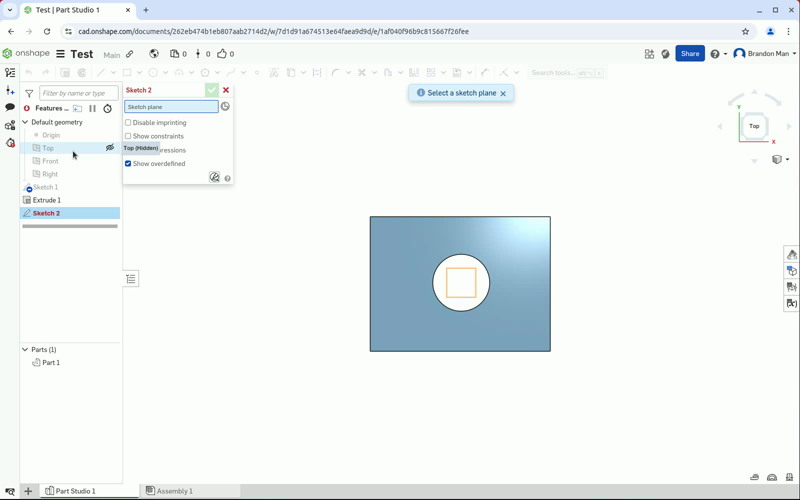
click(73, 150)
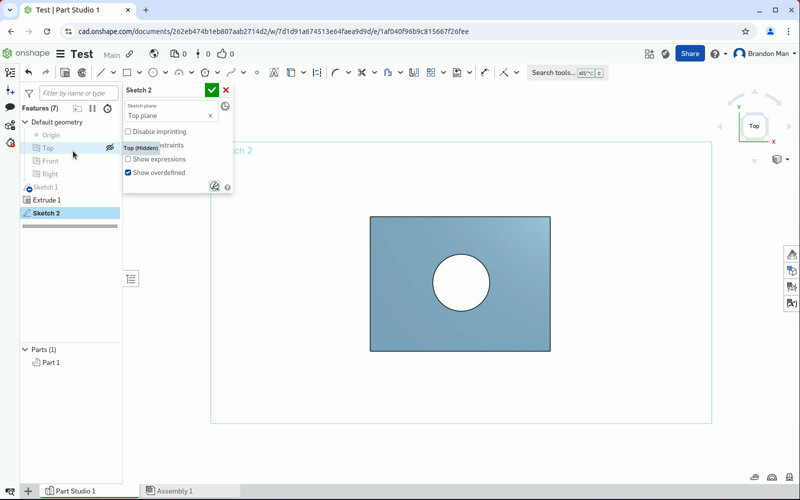
mouse_move(73, 352)
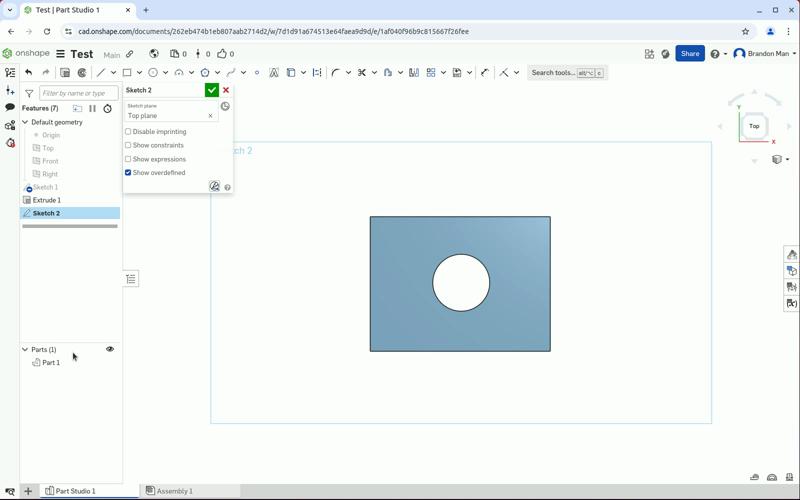
key(y)
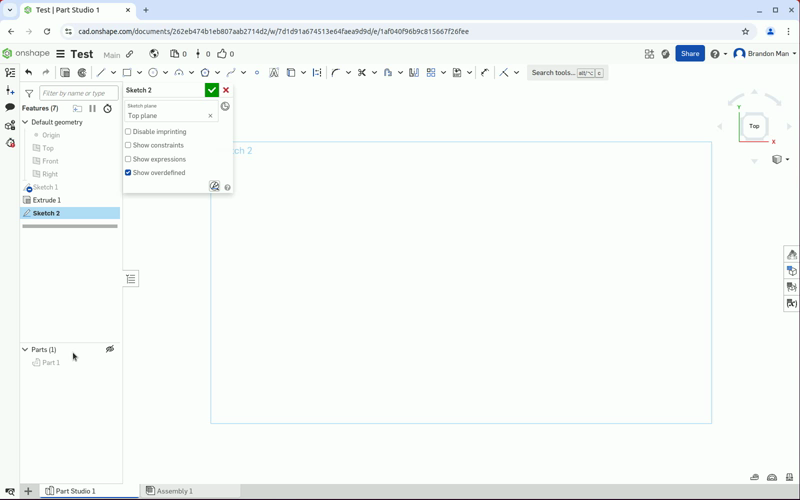
key(l)
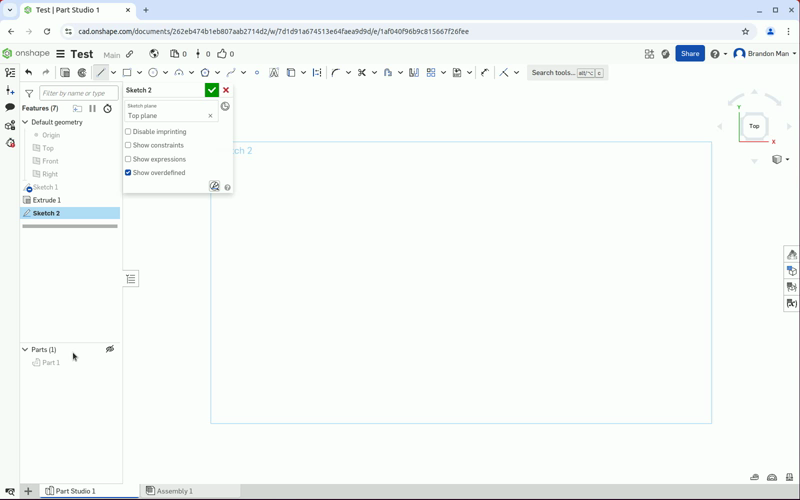
key_down(shift)
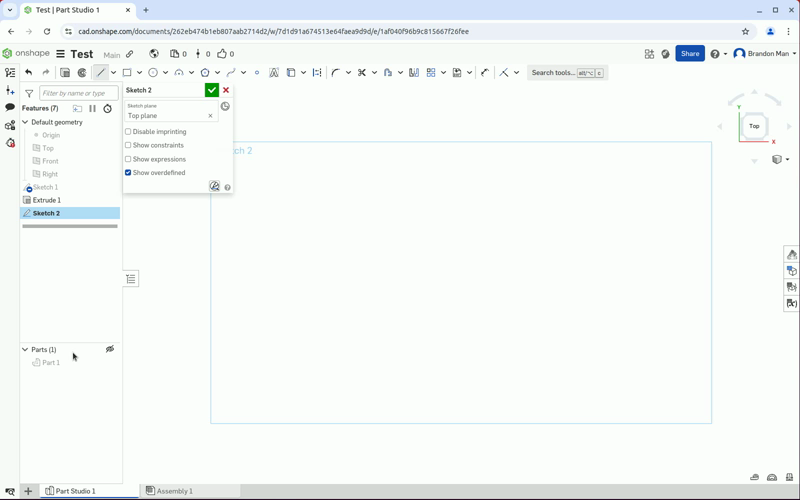
mouse_move(348, 351)
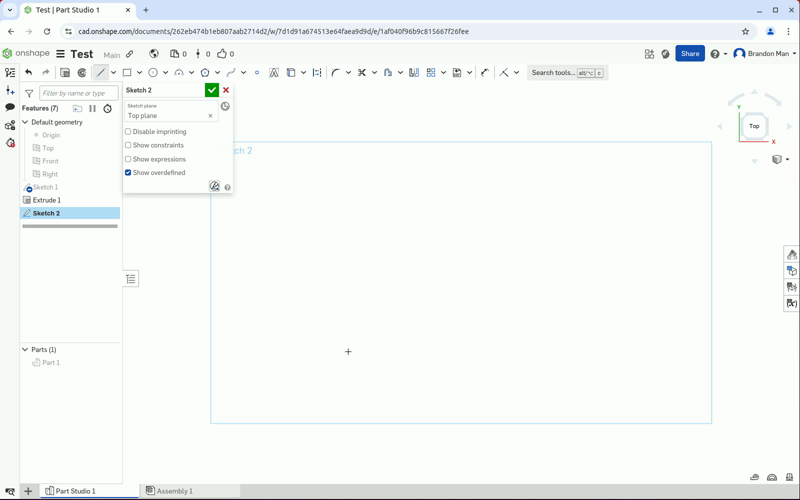
click(348, 351)
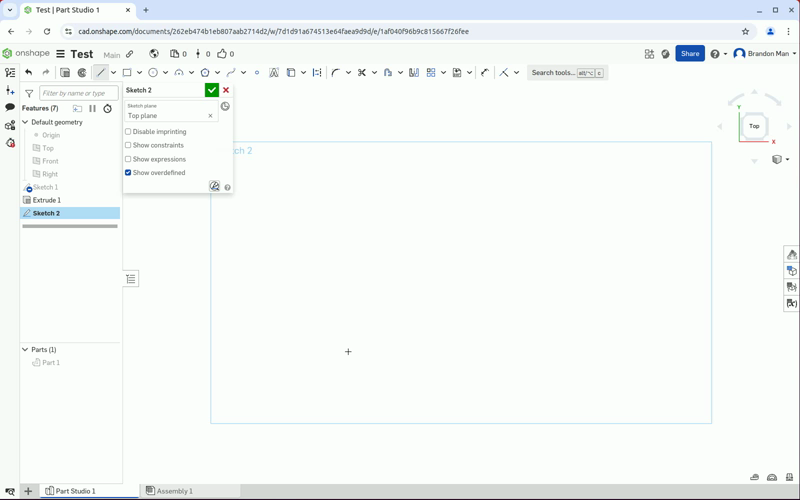
key_up(shift)
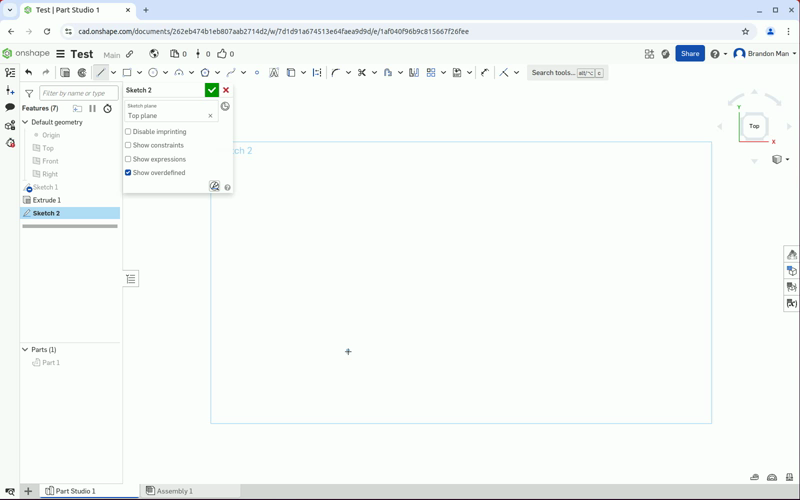
key_down(shift)
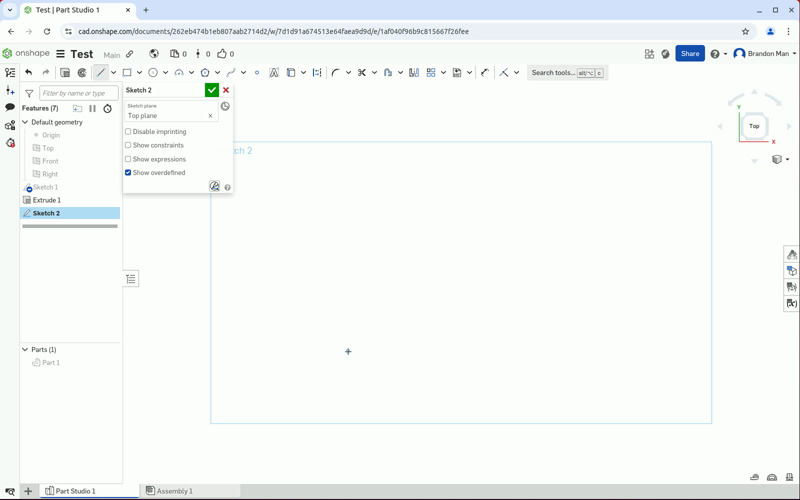
mouse_move(378, 351)
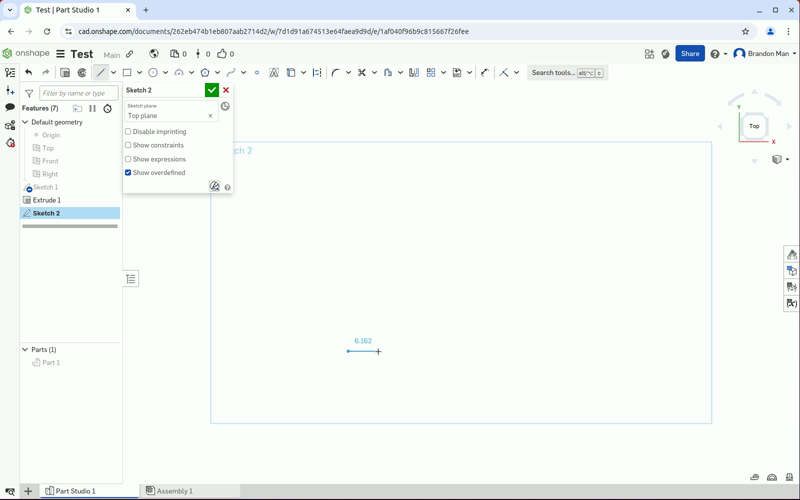
mouse_move(371, 351)
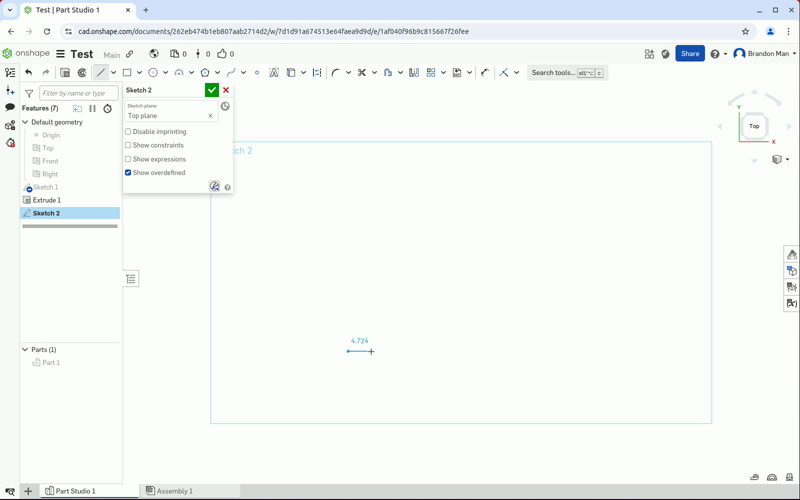
click(371, 351)
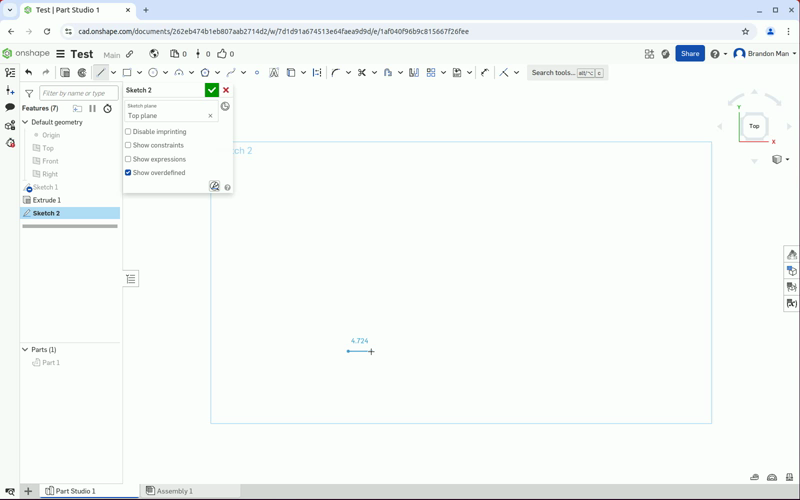
key_up(shift)
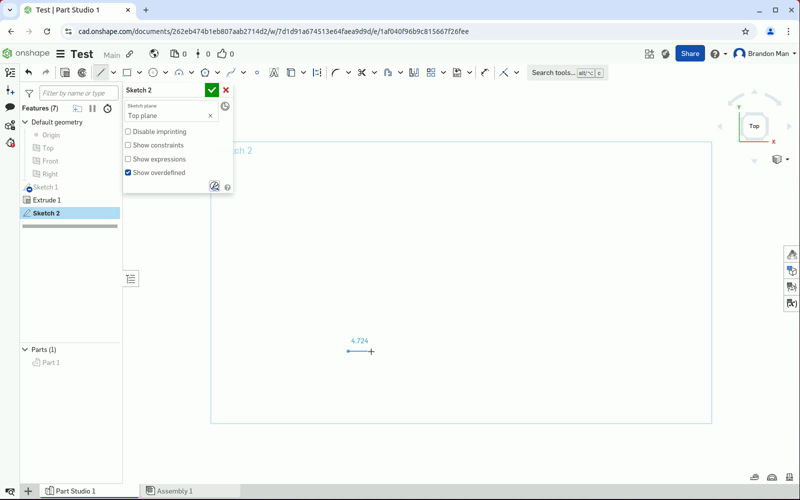
key_down(shift)
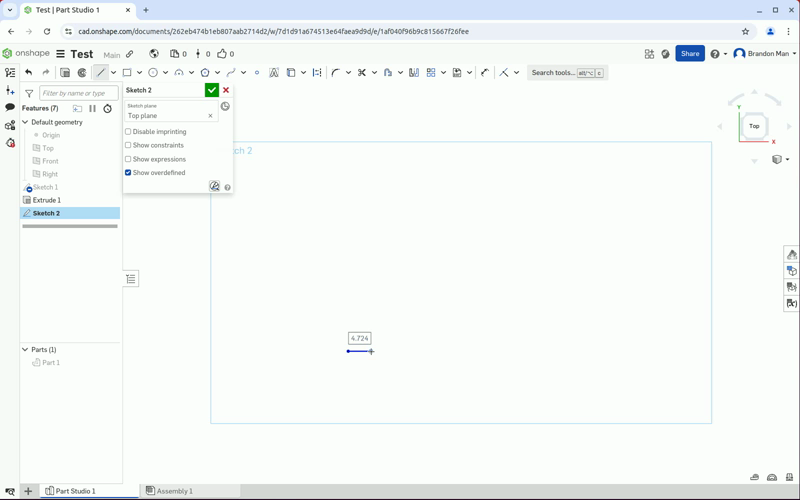
mouse_move(371, 216)
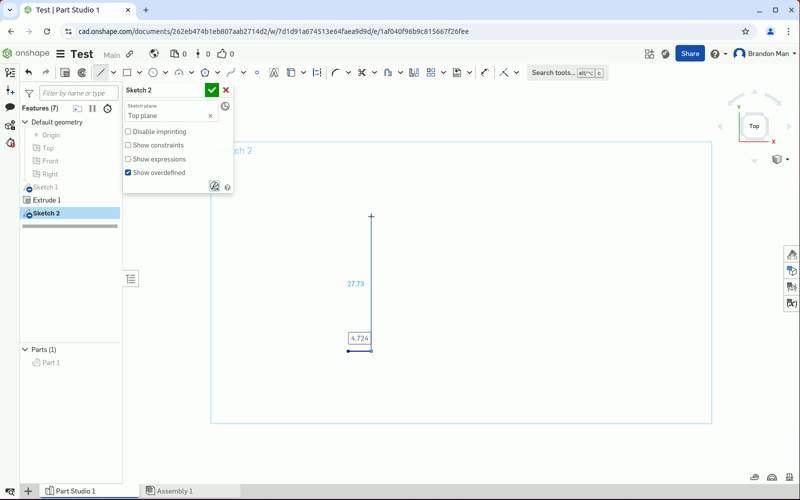
click(371, 216)
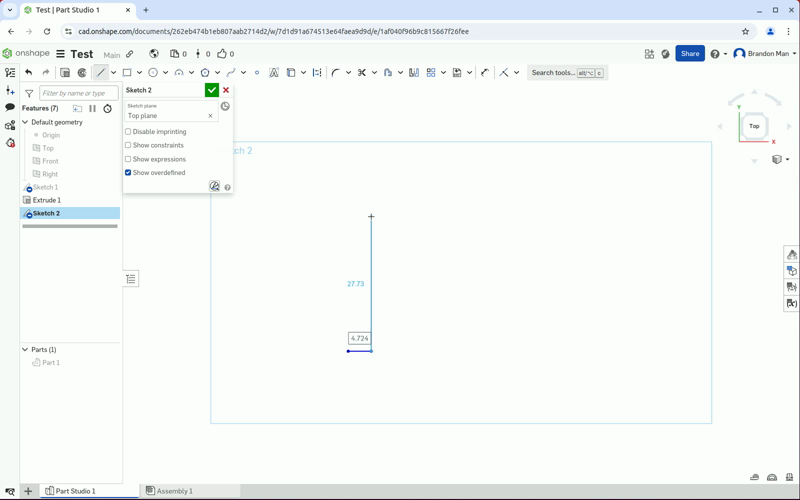
key_up(shift)
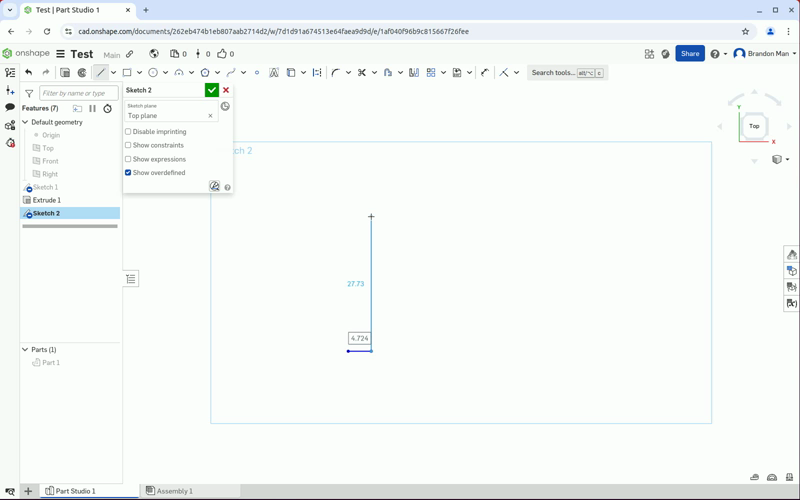
key_down(shift)
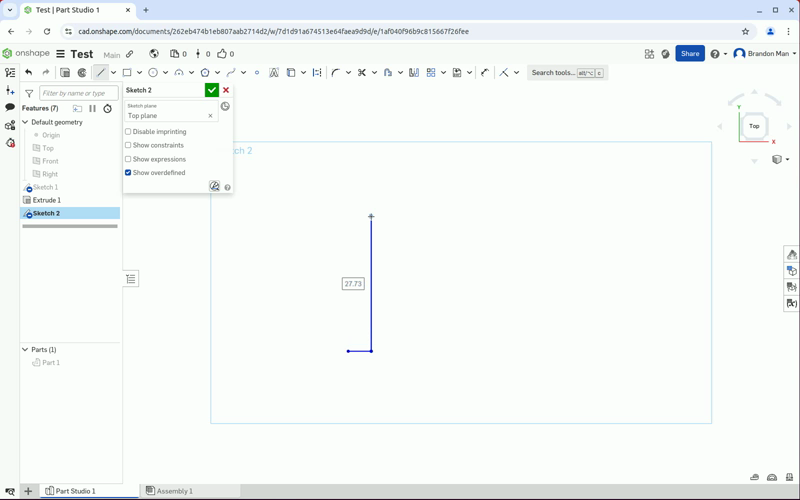
mouse_move(401, 216)
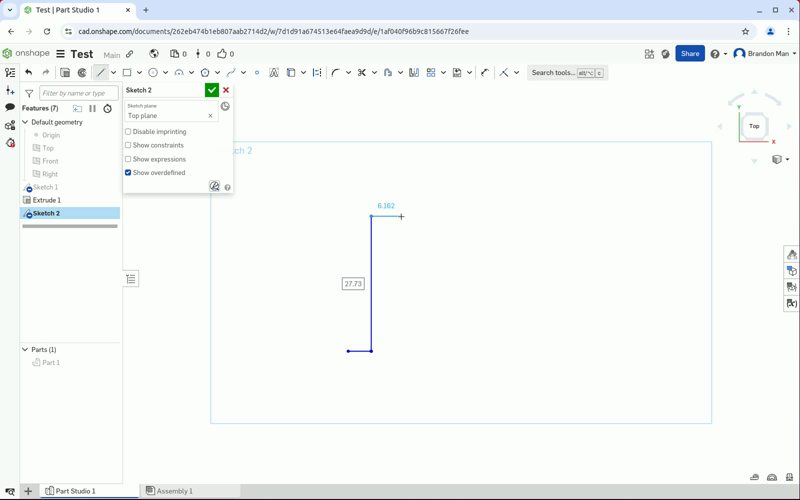
mouse_move(348, 216)
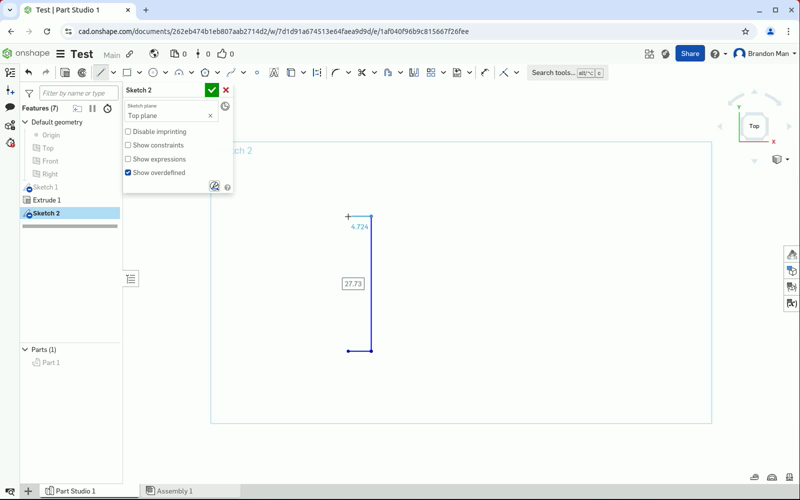
click(348, 216)
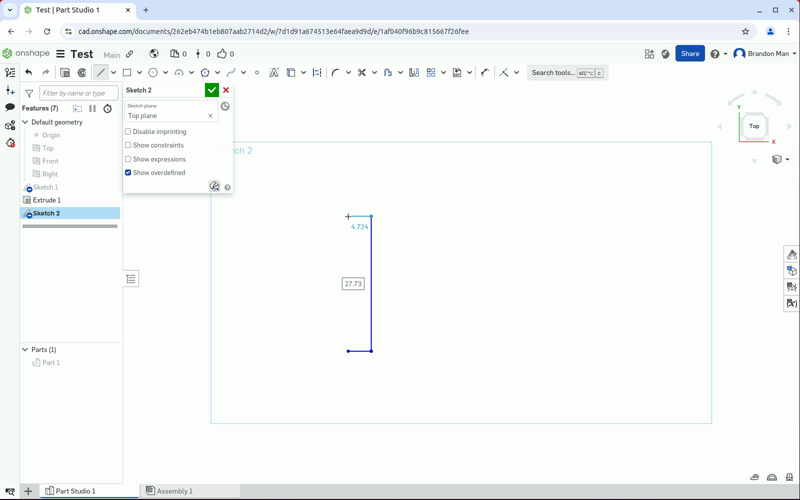
key_up(shift)
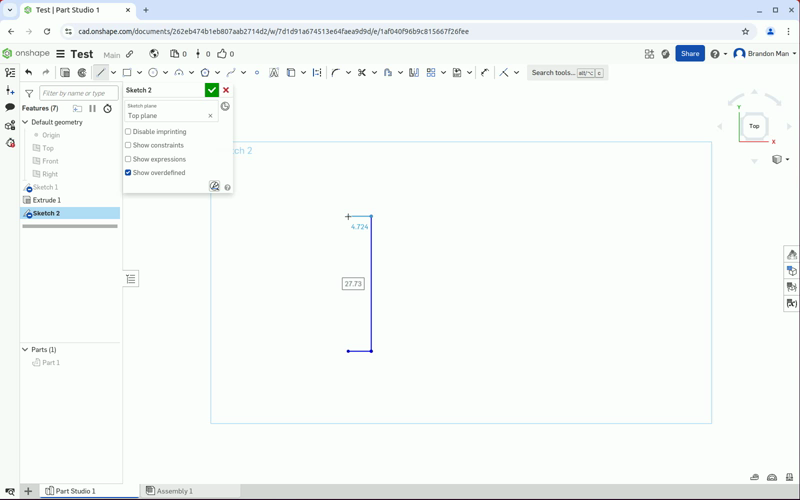
key_down(shift)
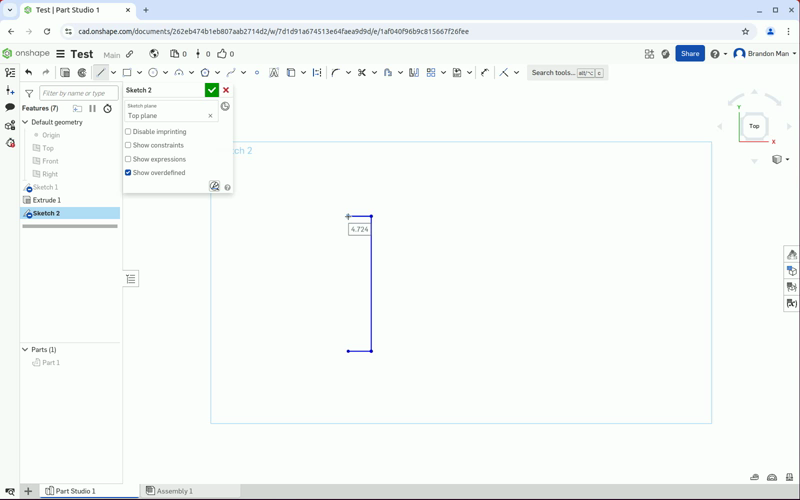
mouse_move(348, 351)
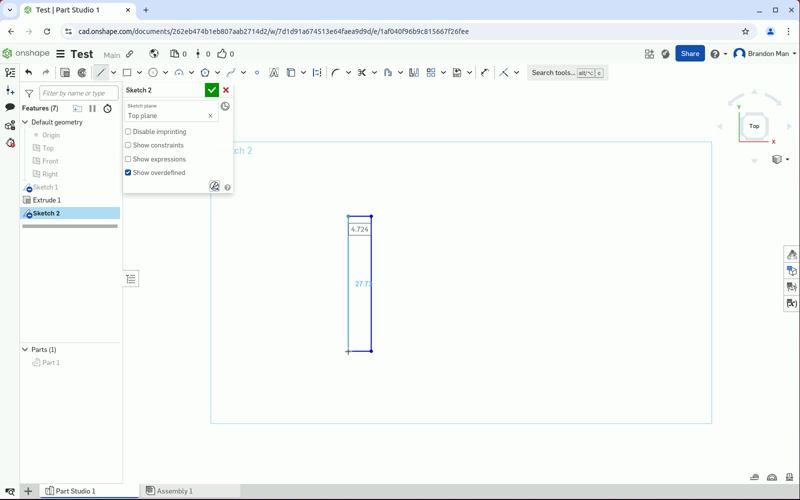
key_up(shift)
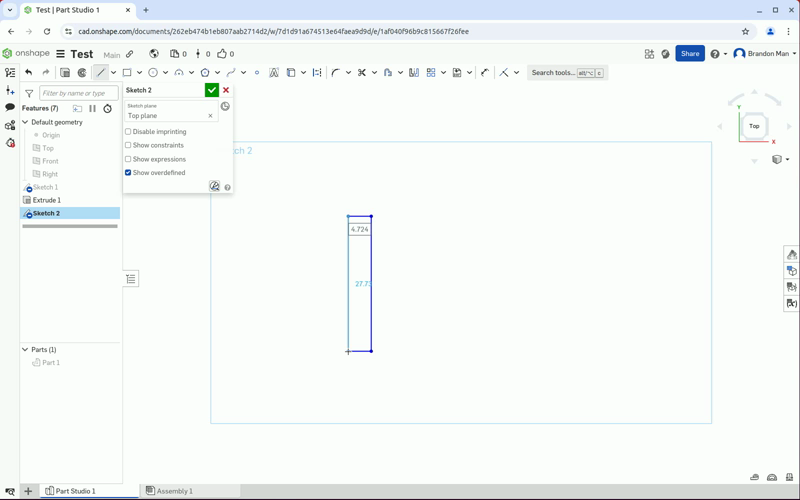
click(348, 351)
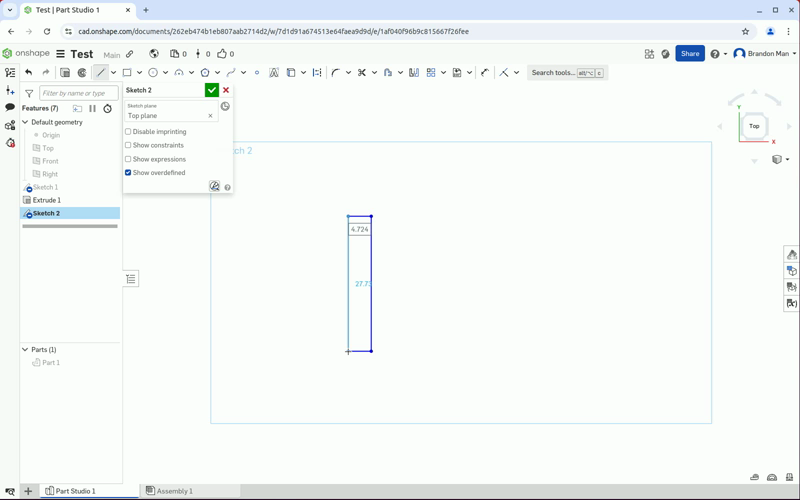
key(esc)
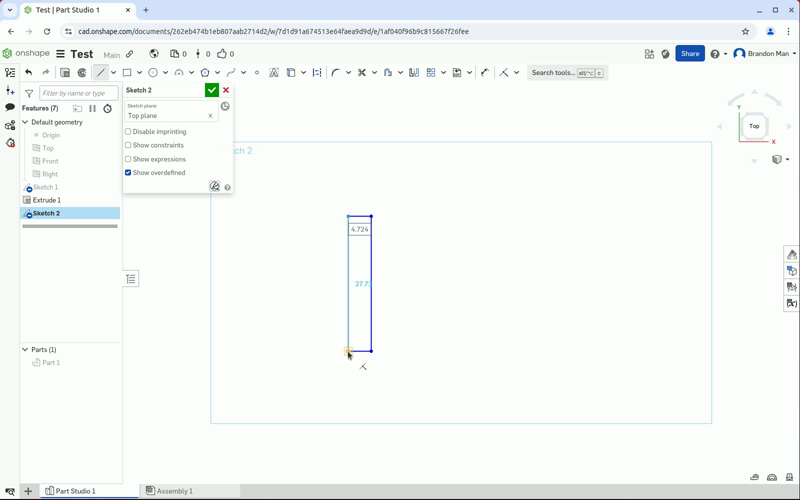
mouse_move(368, 340)
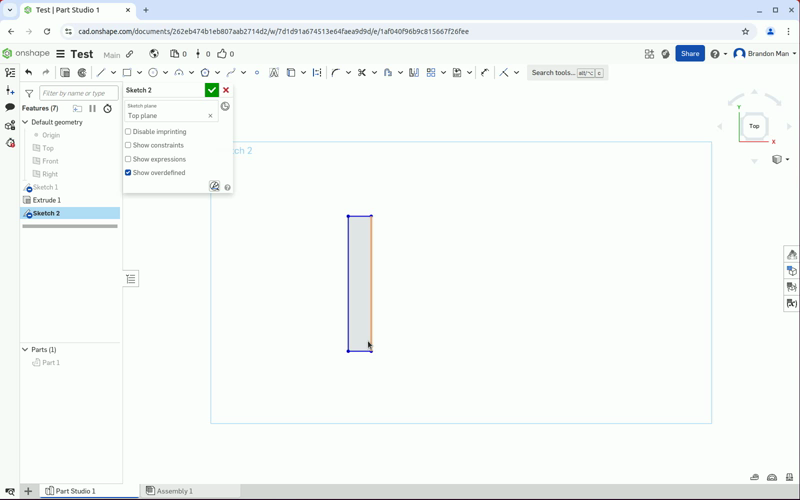
click(368, 340)
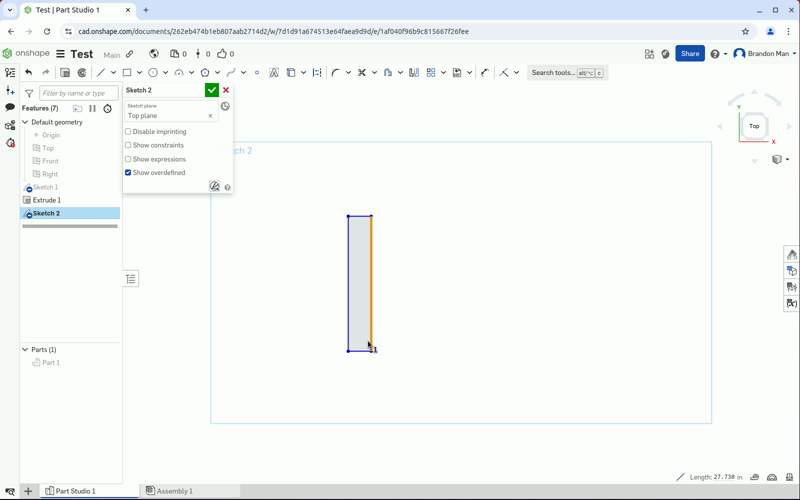
mouse_move(73, 352)
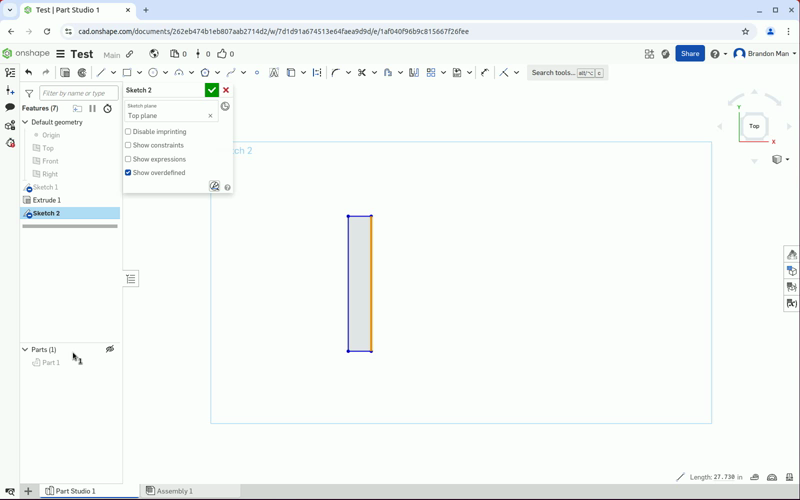
key(shift+y)
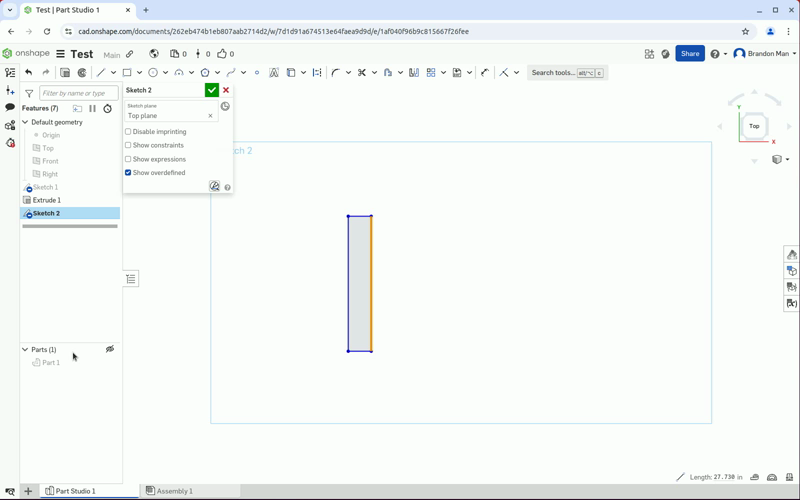
key(shift+e)
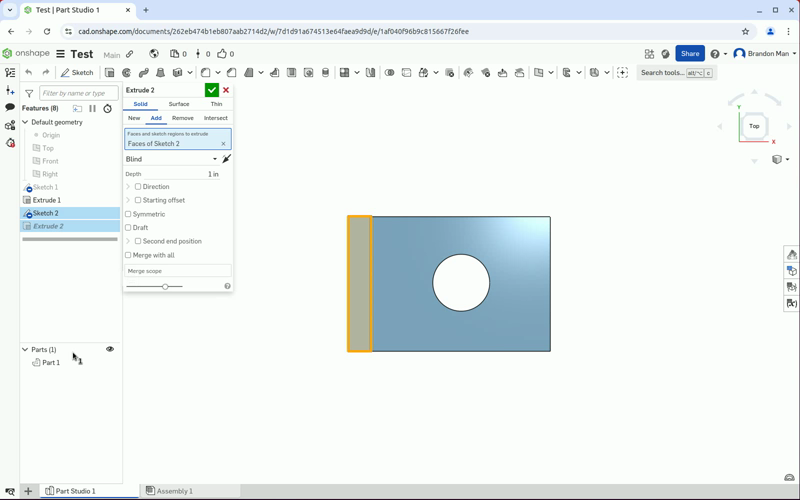
mouse_move(143, 106)
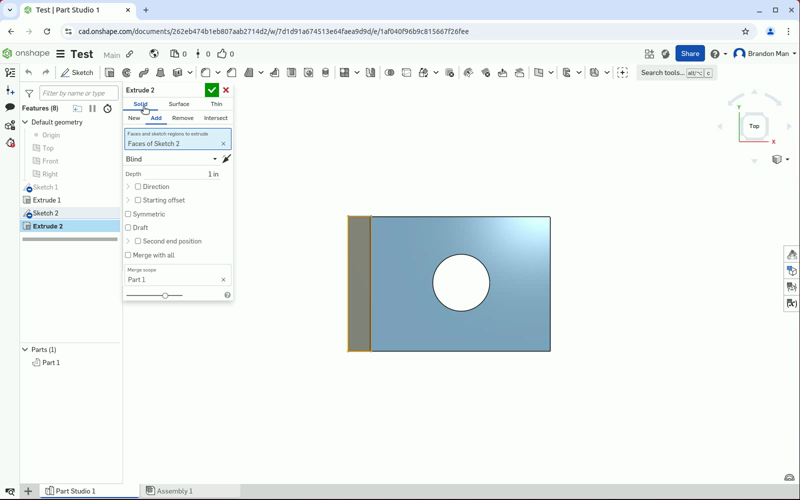
click(143, 106)
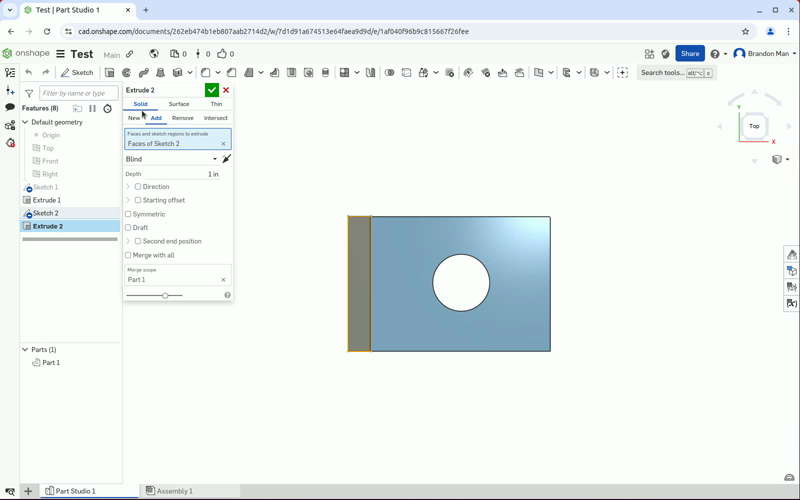
mouse_move(137, 120)
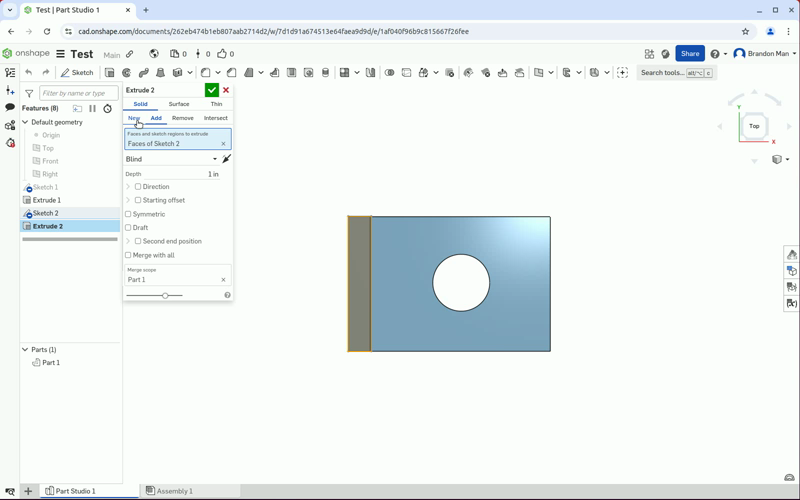
click(137, 120)
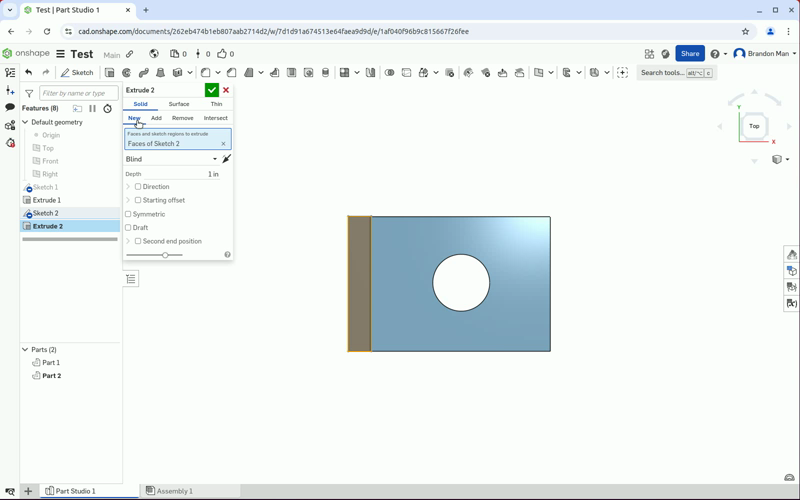
key(tab, 4)
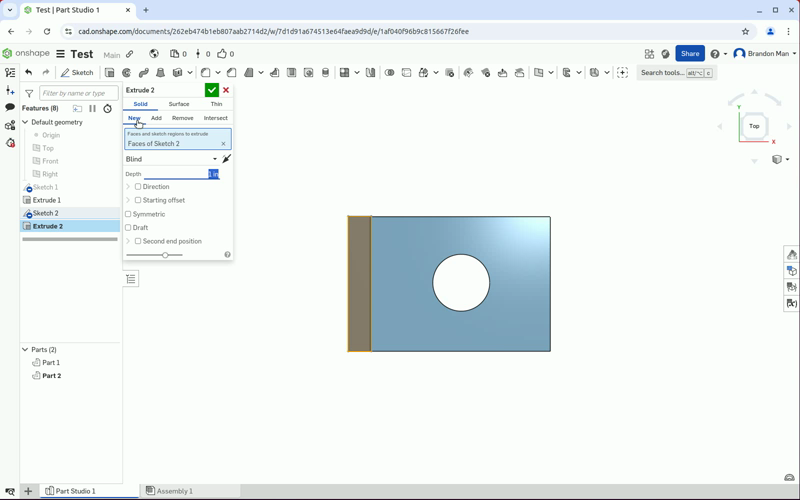
text(4.574)
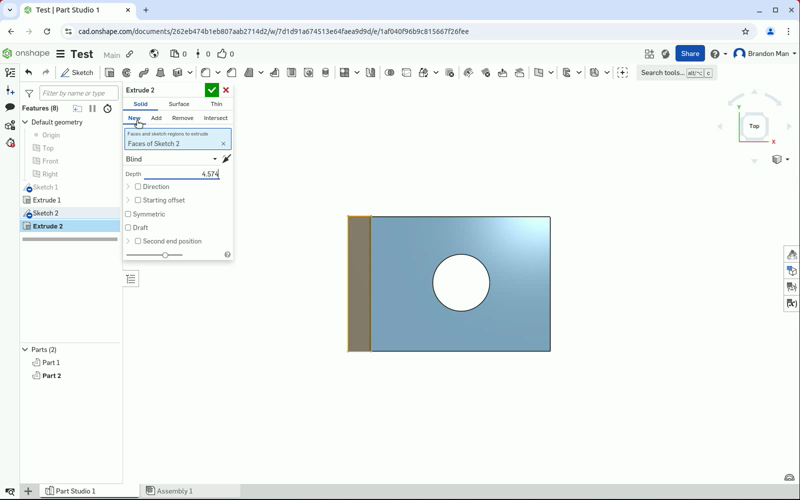
key(enter)
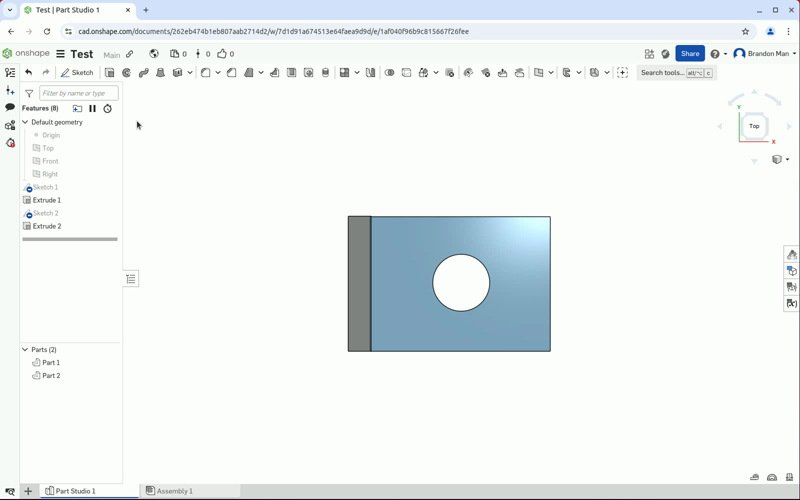
key(shift+h)
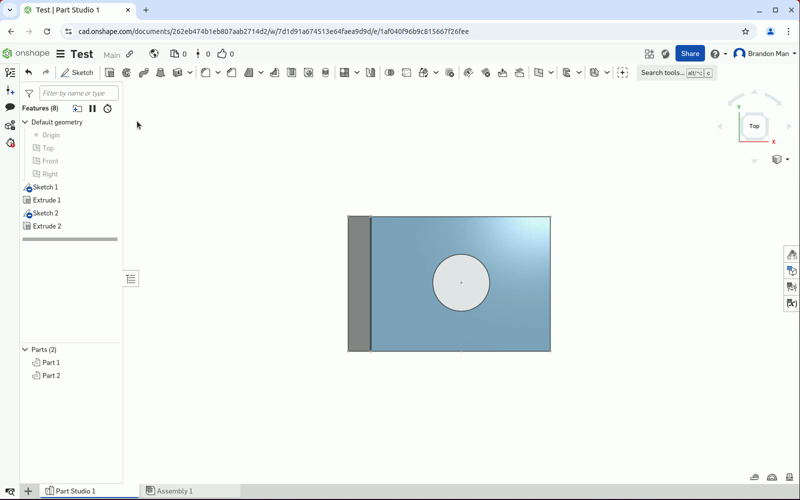
key(shift+h)
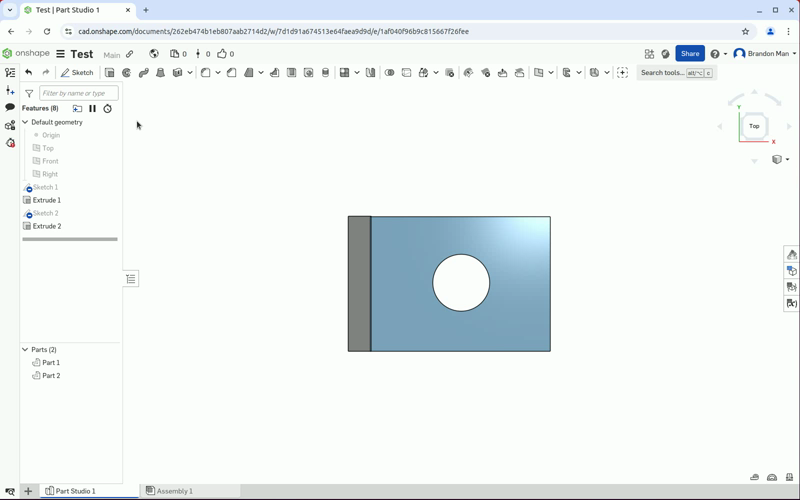
mouse_move(73, 189)
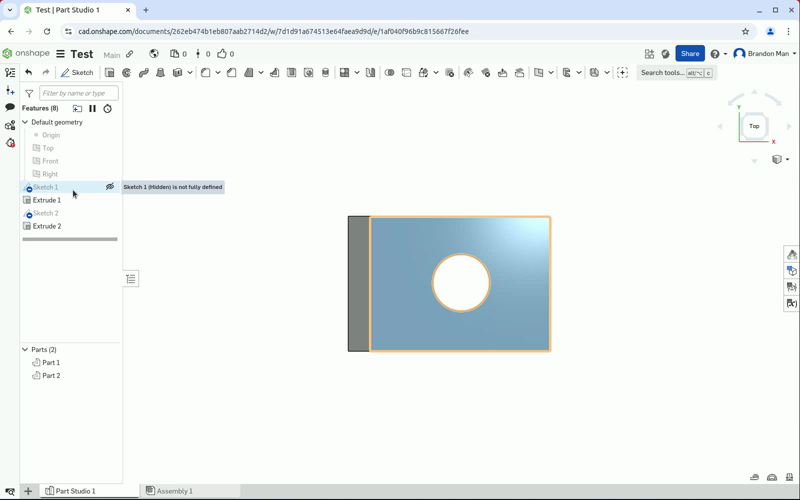
click(73, 189)
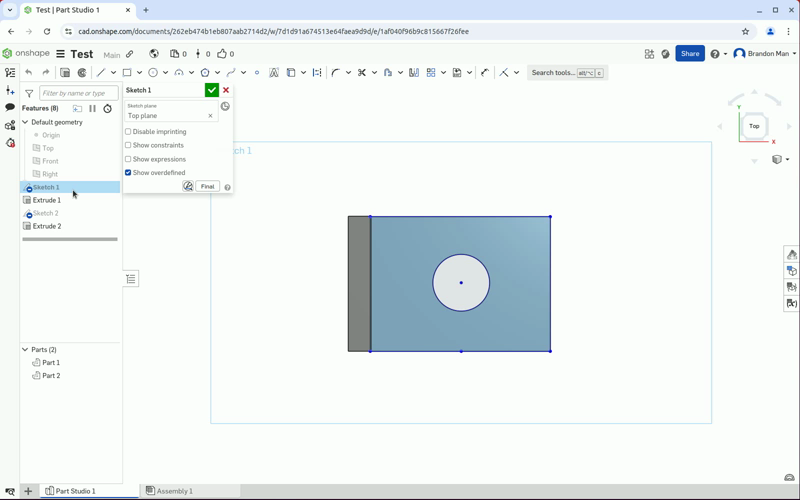
mouse_move(229, 92)
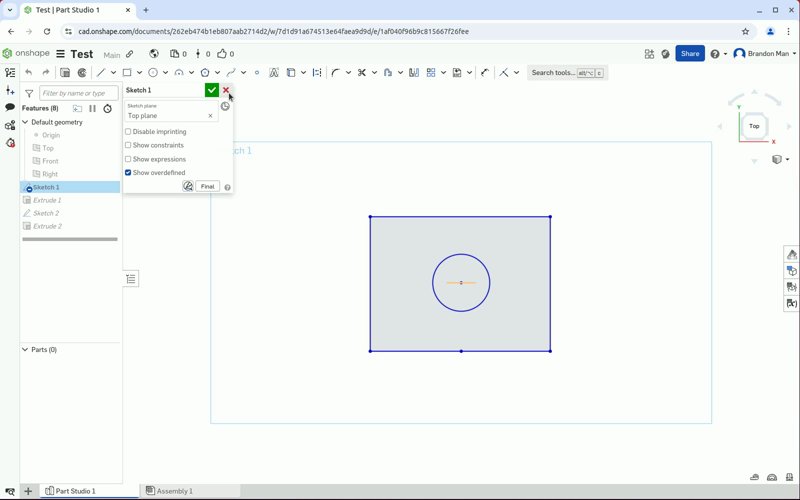
click(229, 92)
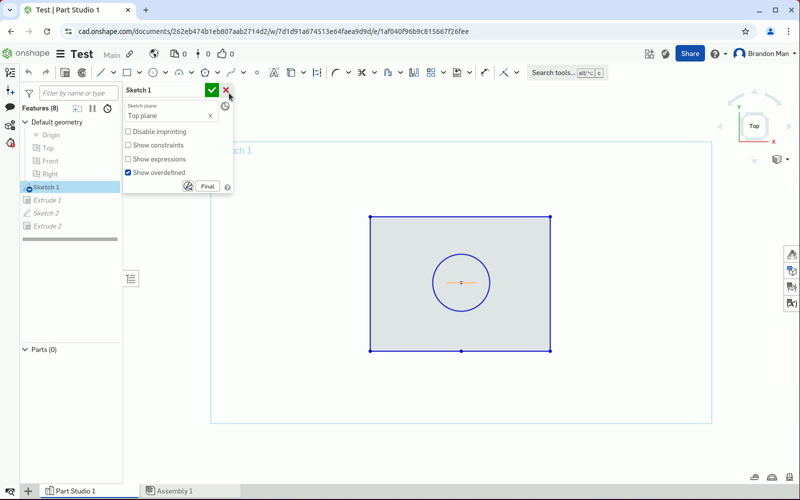
key(shift+s)
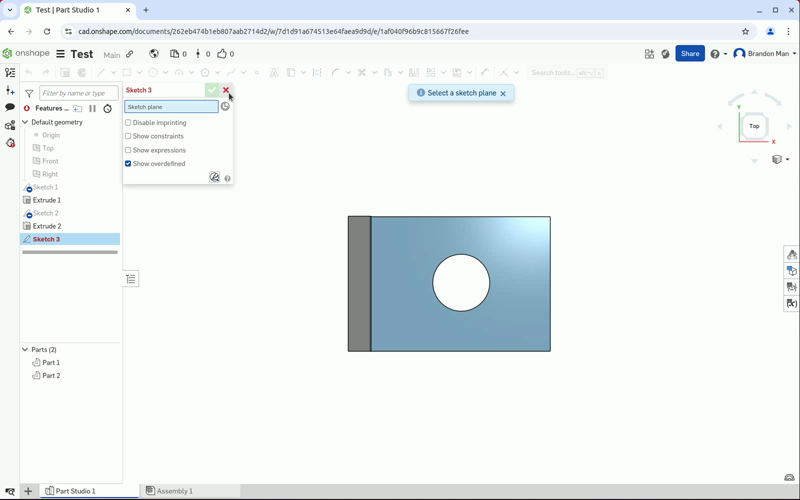
mouse_move(73, 150)
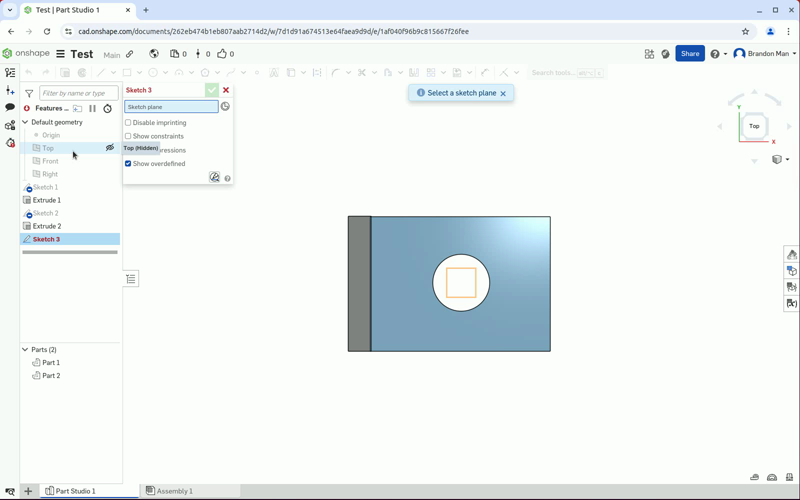
click(73, 150)
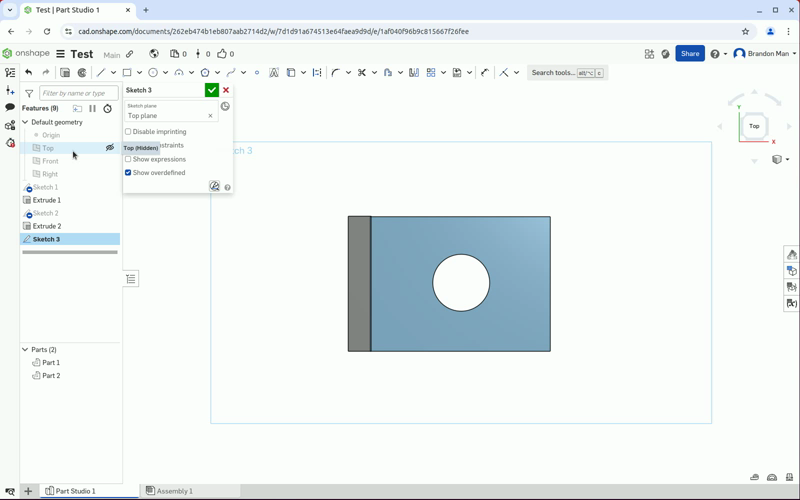
mouse_move(73, 352)
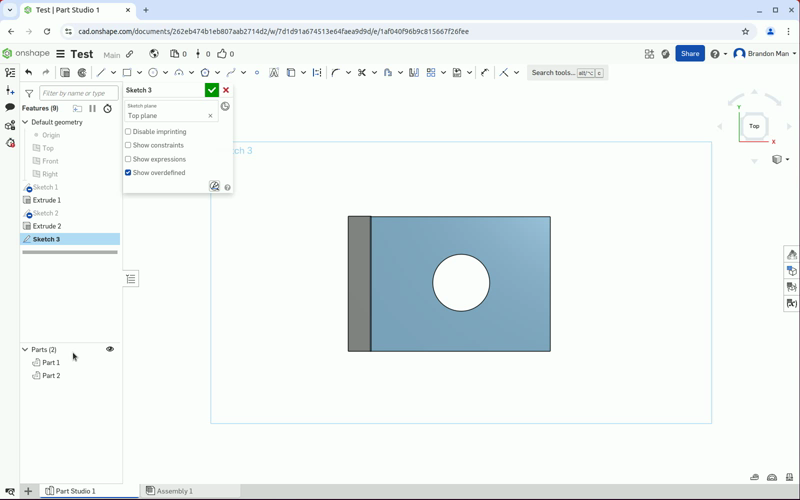
key(y)
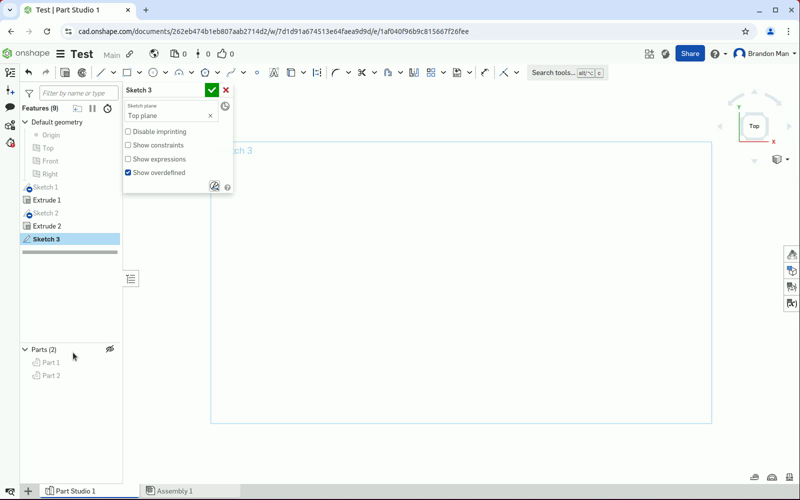
key(l)
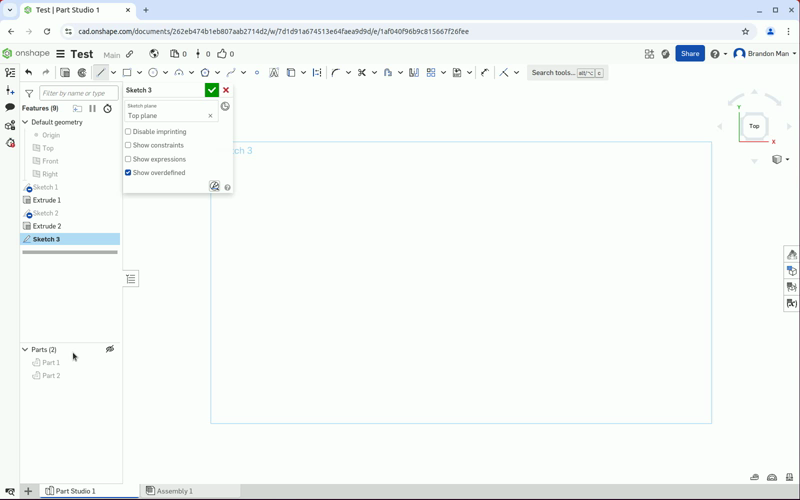
key_down(shift)
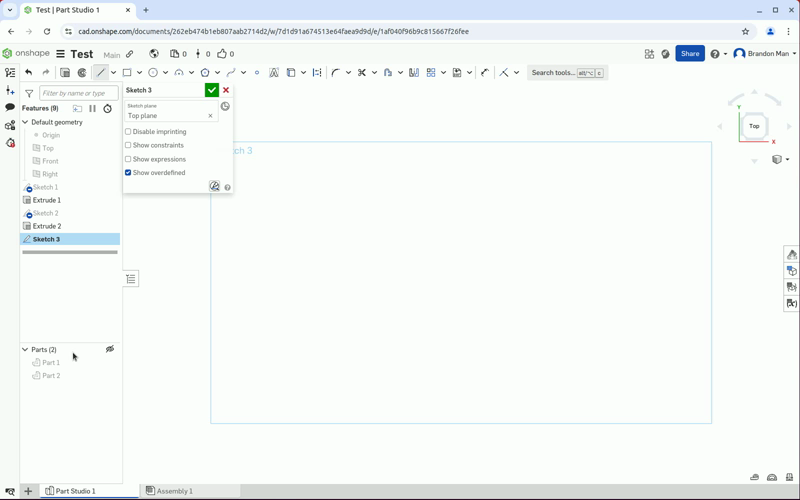
mouse_move(551, 351)
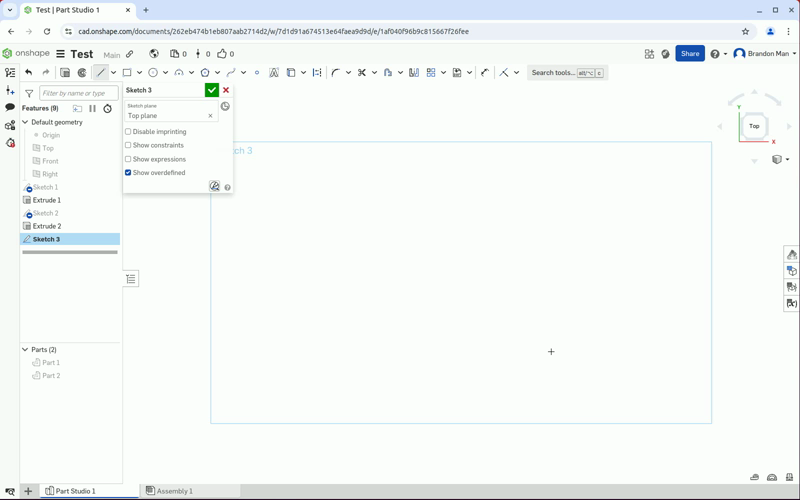
click(551, 351)
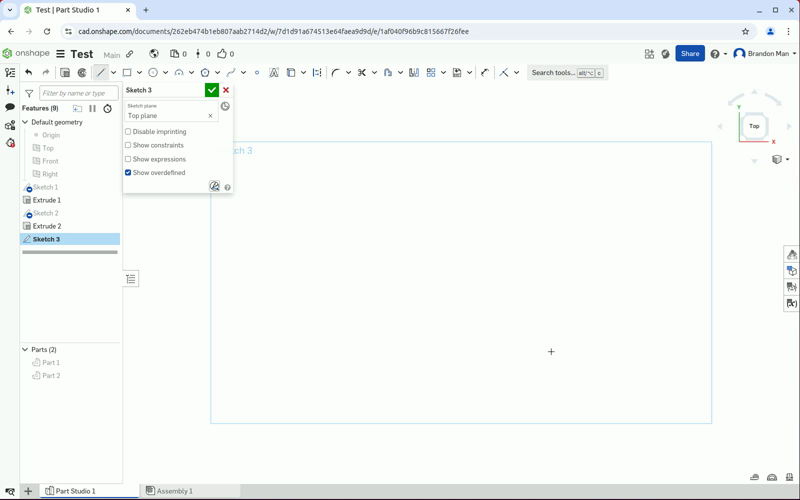
key_up(shift)
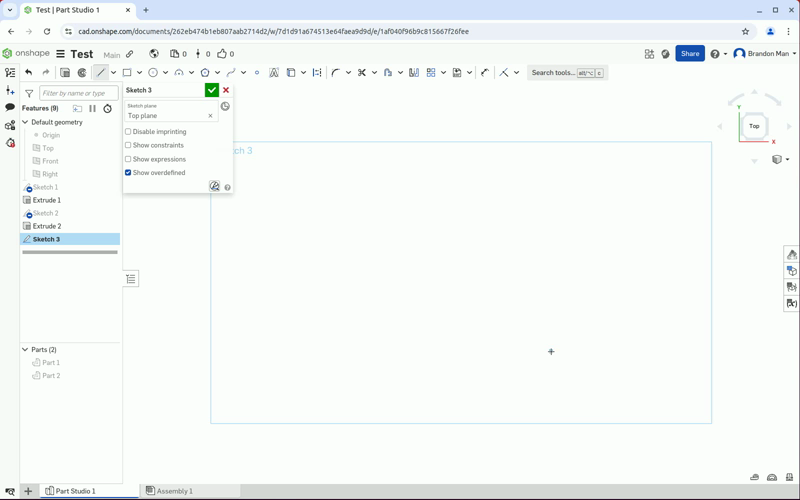
key_down(shift)
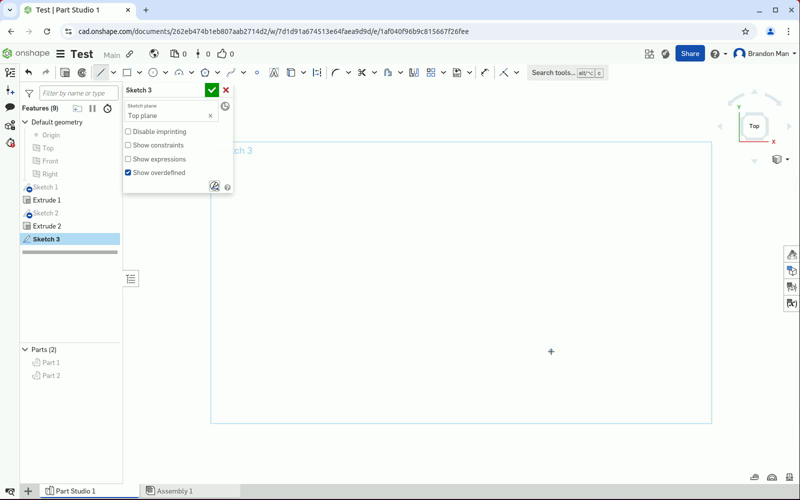
mouse_move(581, 351)
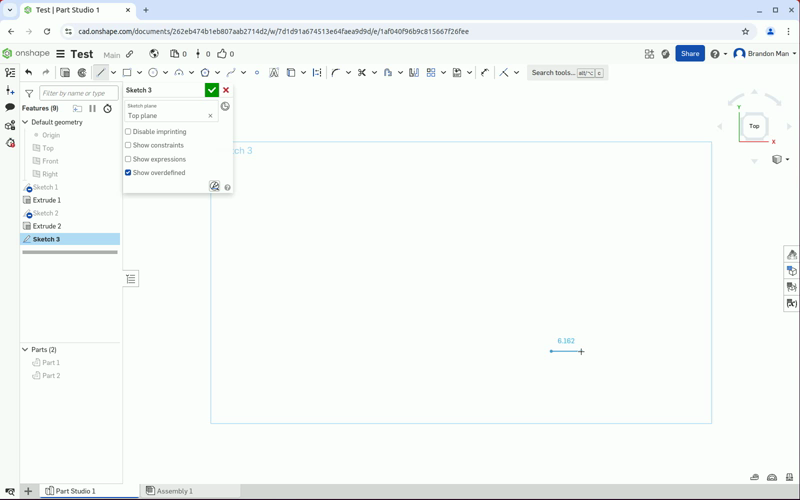
mouse_move(573, 351)
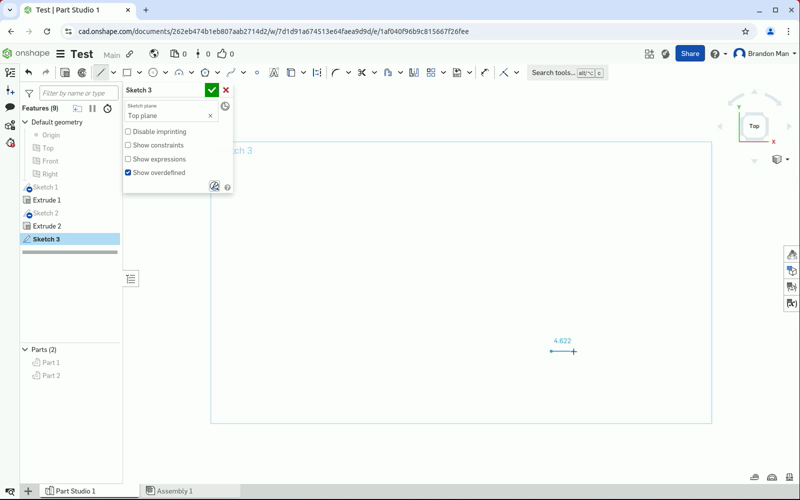
click(573, 351)
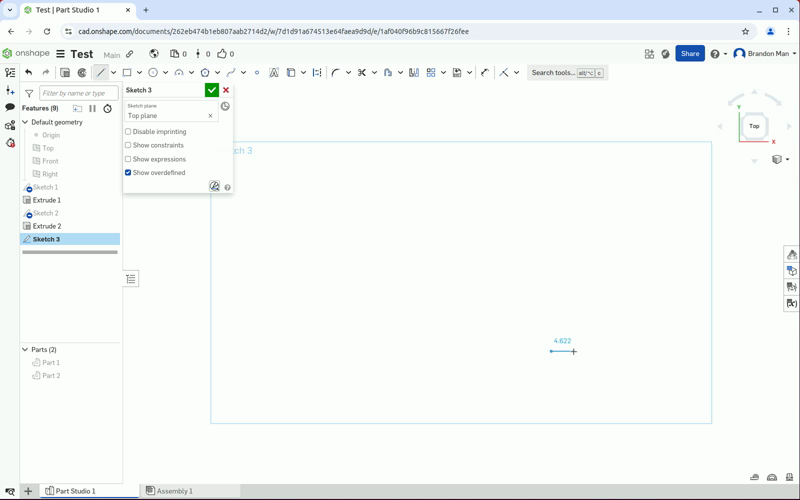
key_up(shift)
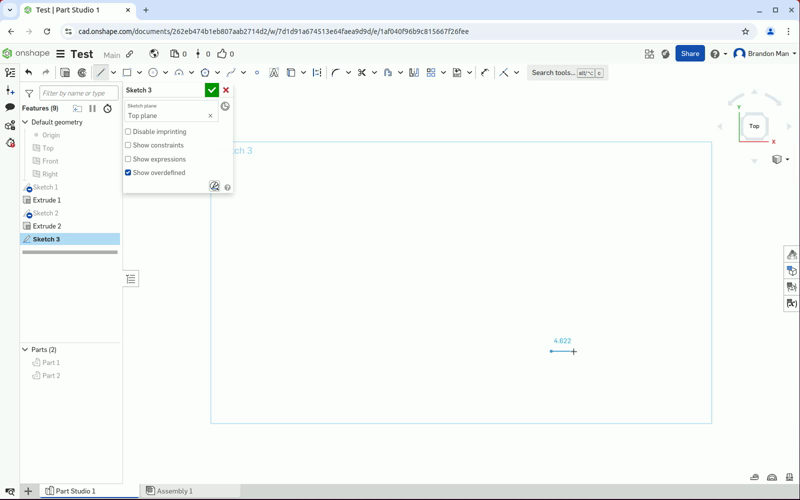
key_down(shift)
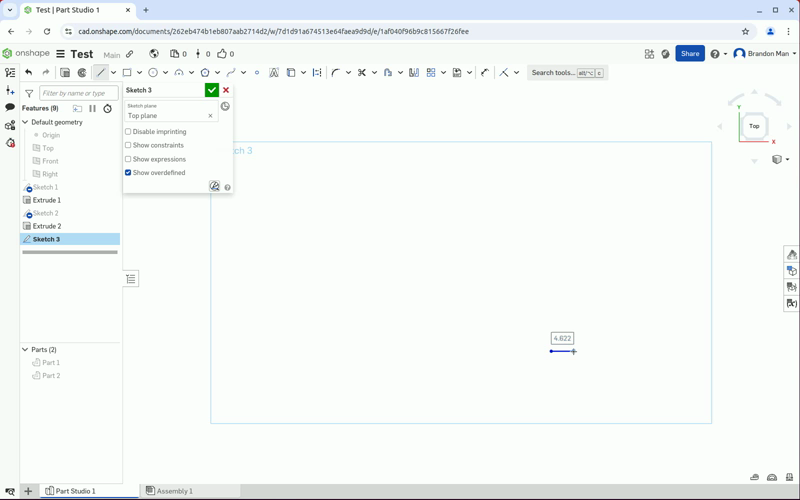
mouse_move(573, 282)
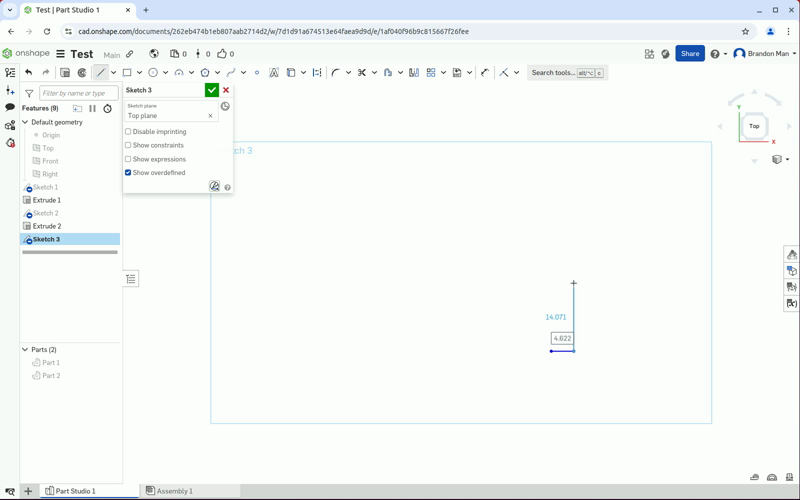
click(573, 282)
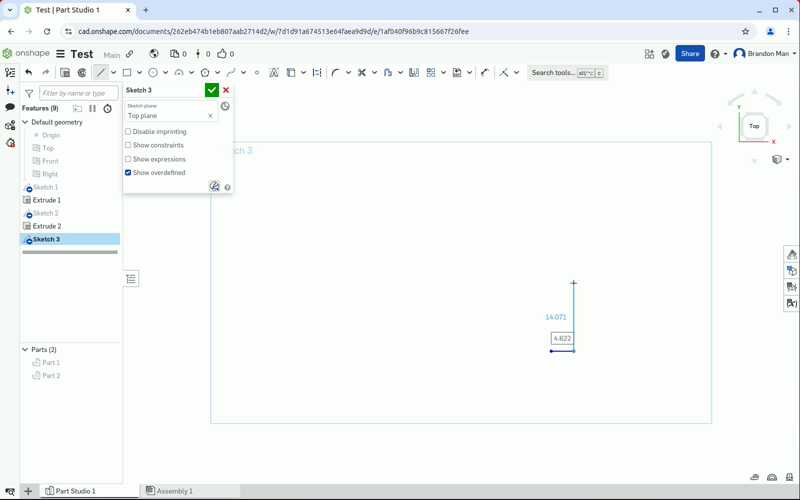
key_up(shift)
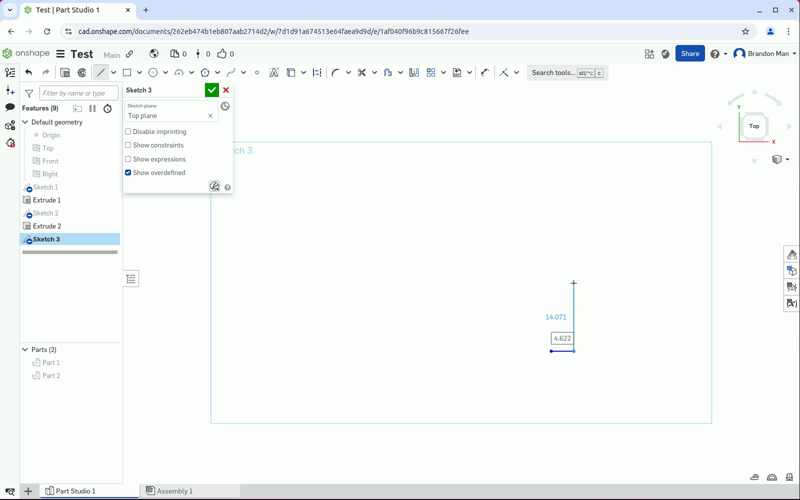
key_down(shift)
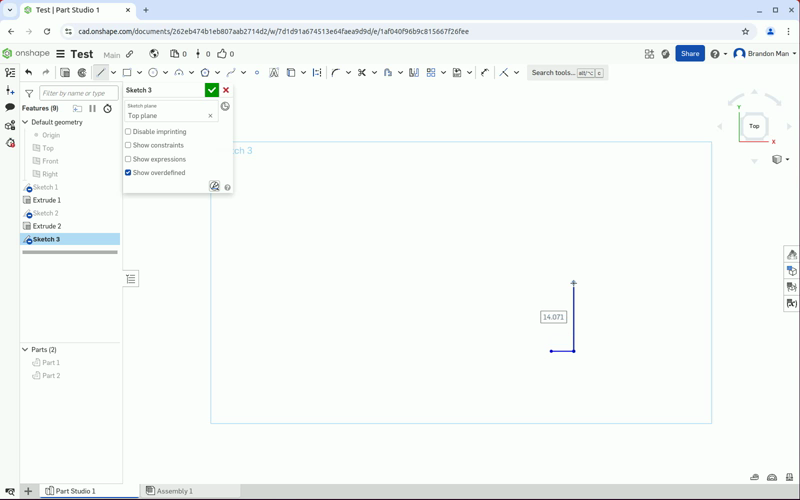
mouse_move(573, 216)
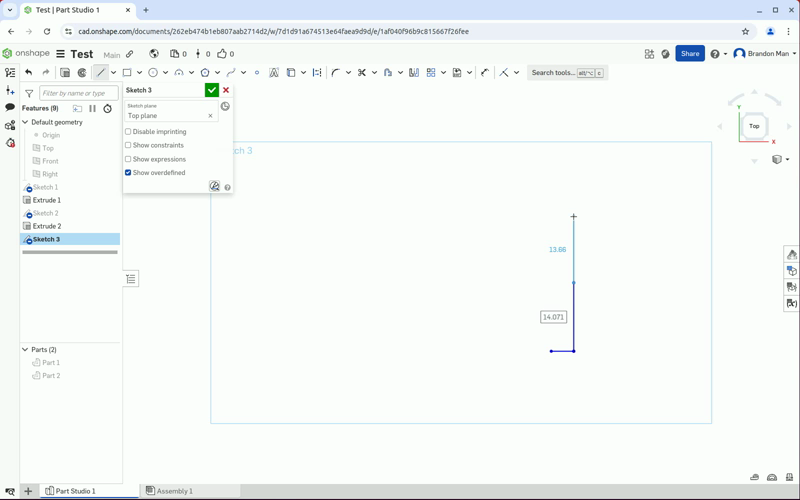
click(573, 216)
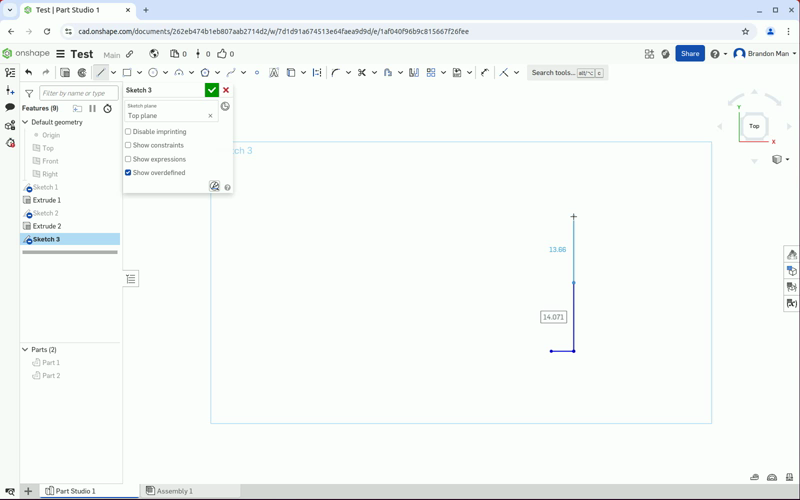
key_up(shift)
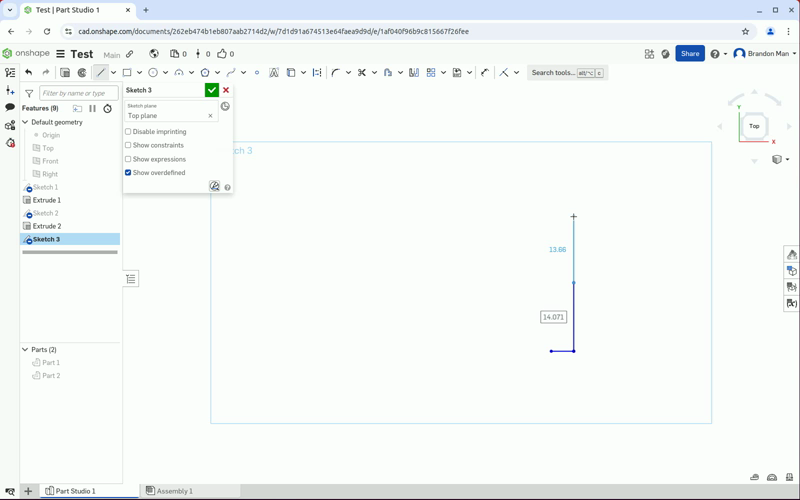
key_down(shift)
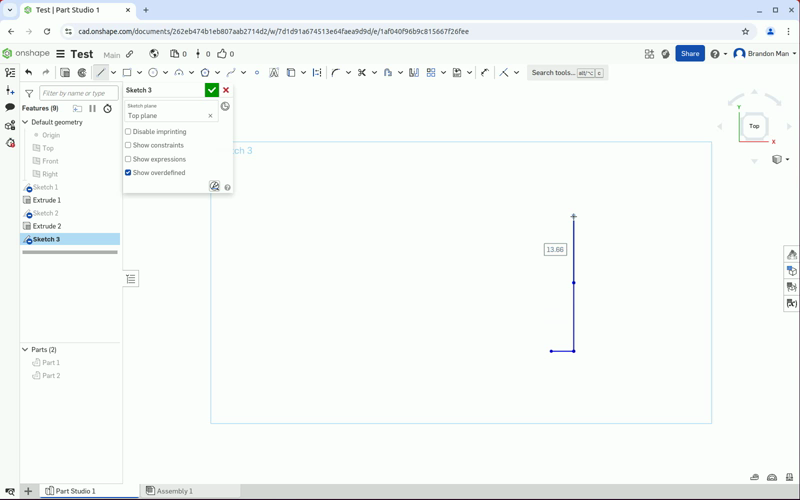
mouse_move(589, 216)
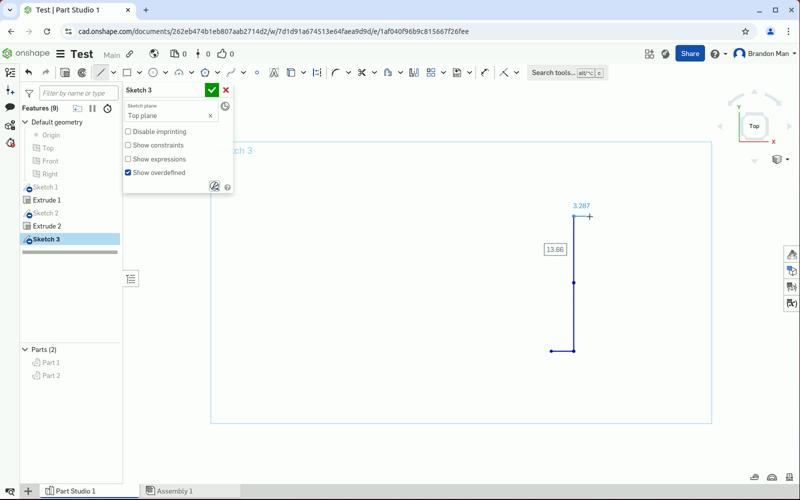
mouse_move(551, 216)
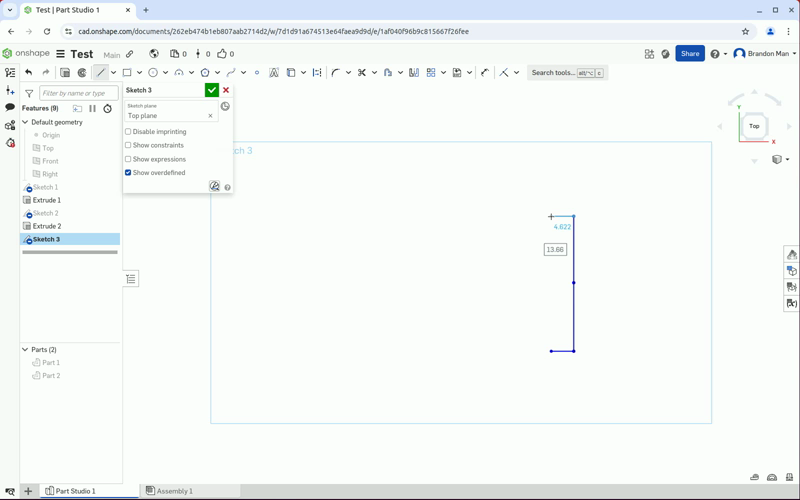
click(551, 216)
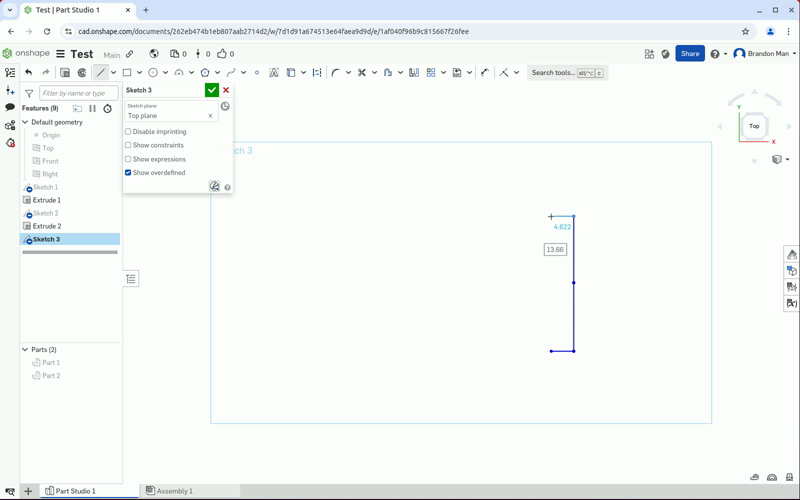
key_up(shift)
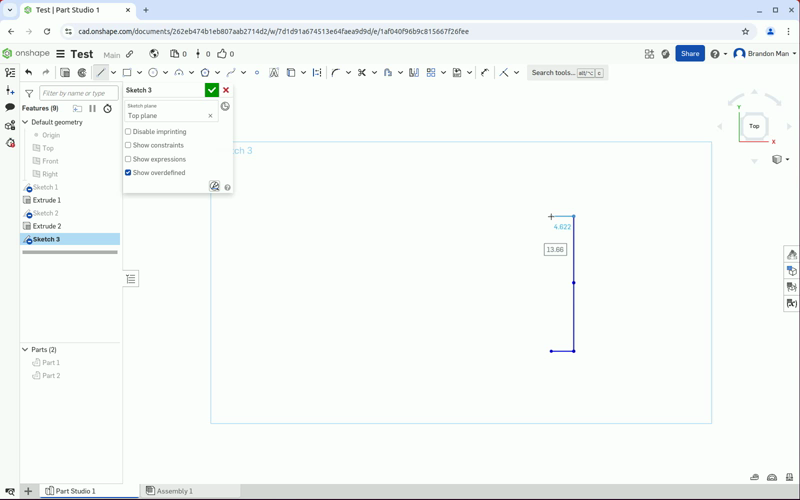
key_down(shift)
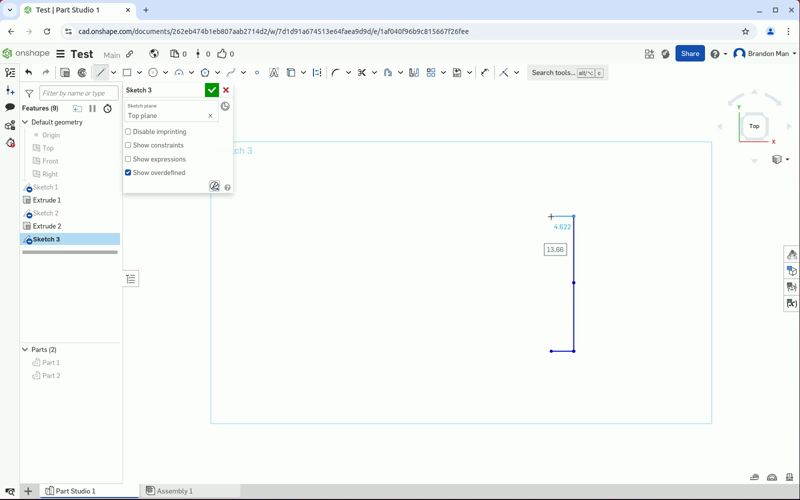
mouse_move(551, 351)
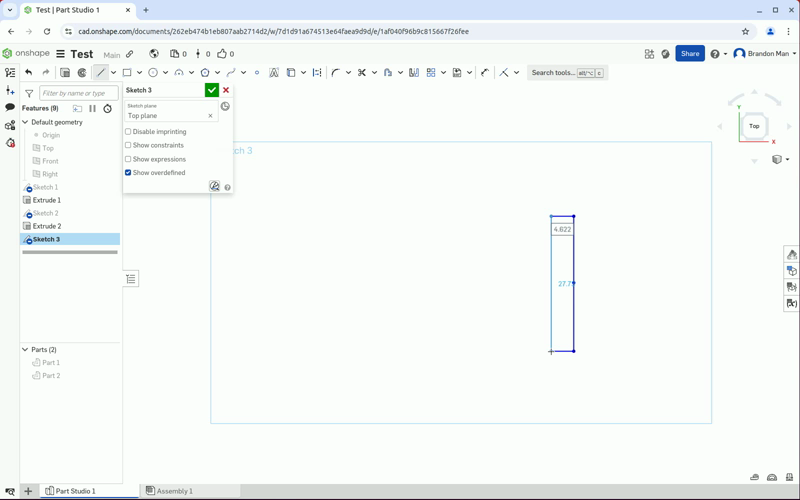
key_up(shift)
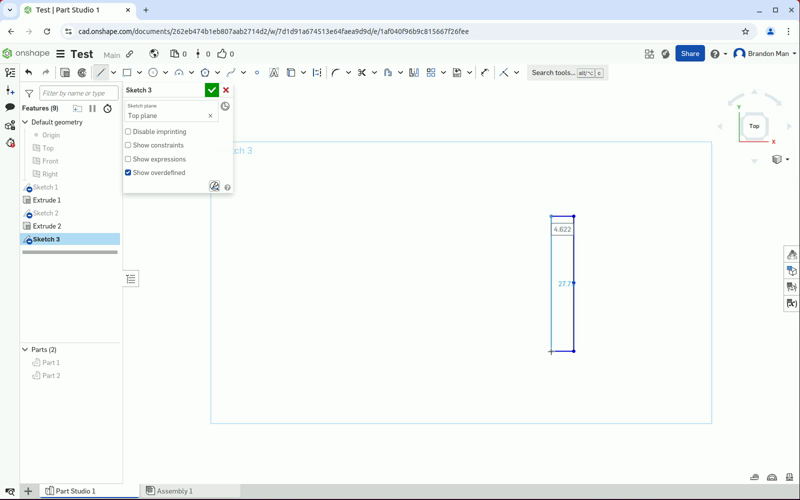
click(551, 351)
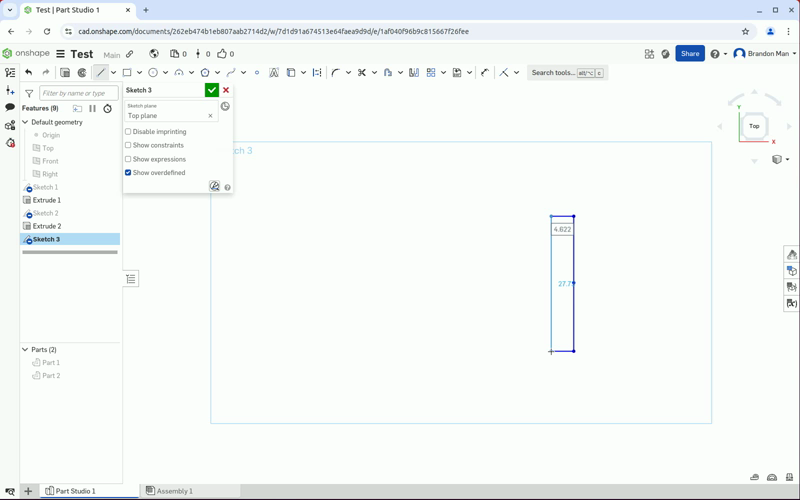
key(esc)
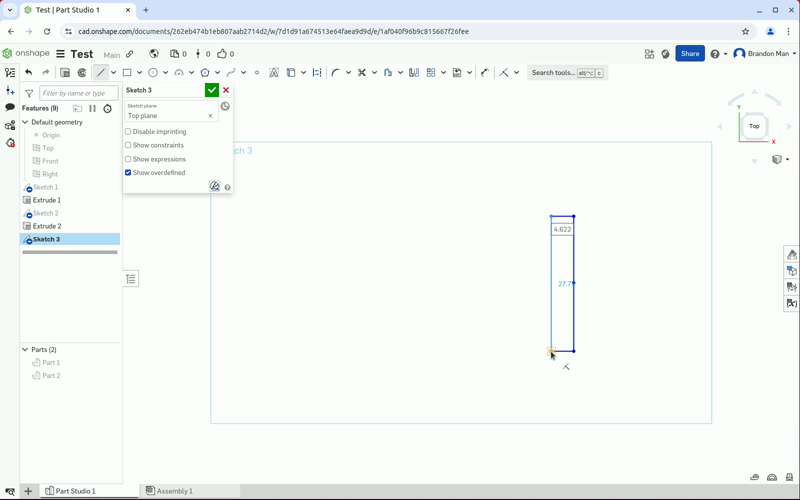
mouse_move(558, 339)
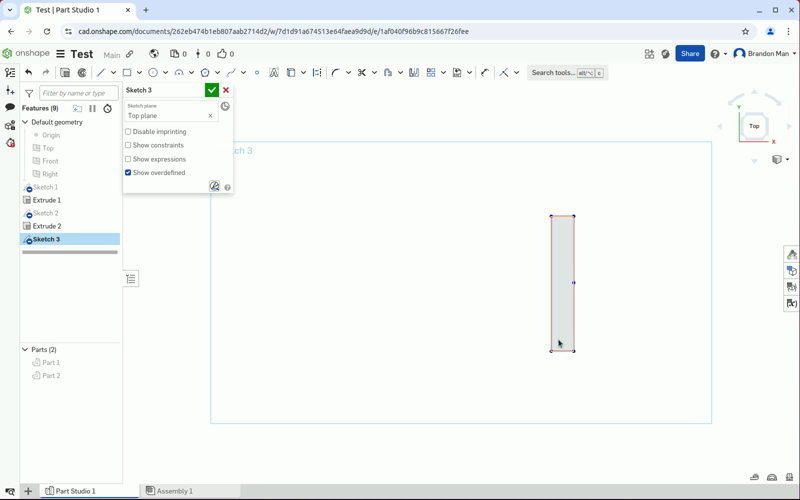
click(558, 339)
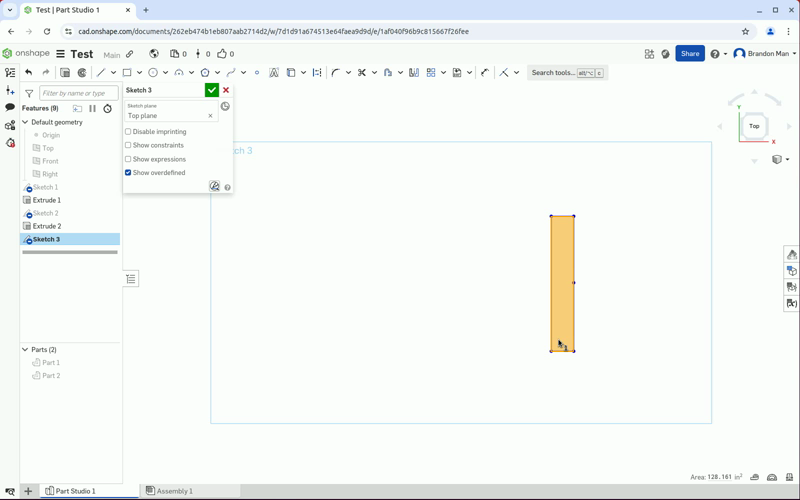
mouse_move(73, 352)
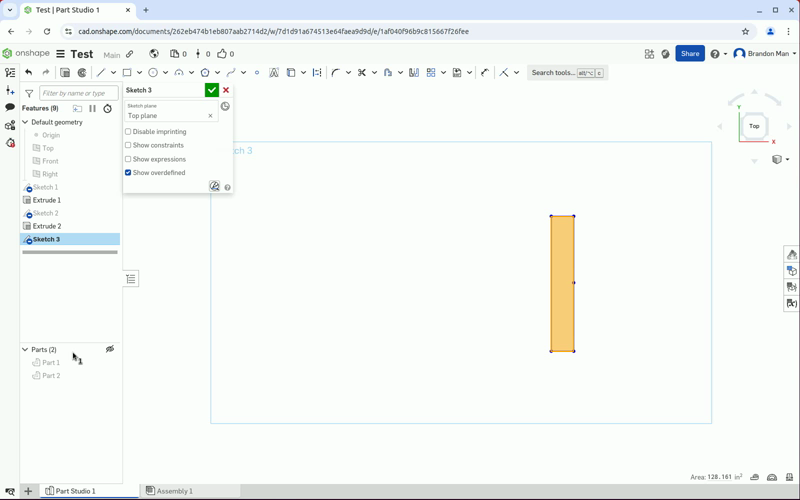
key(shift+y)
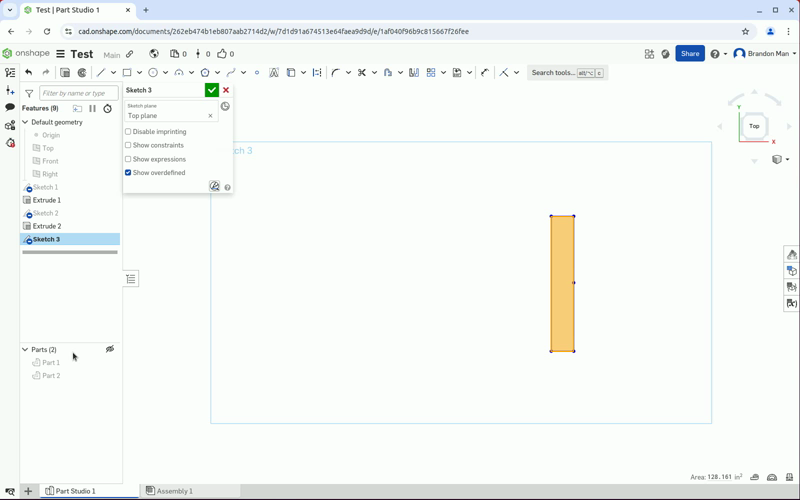
key(shift+e)
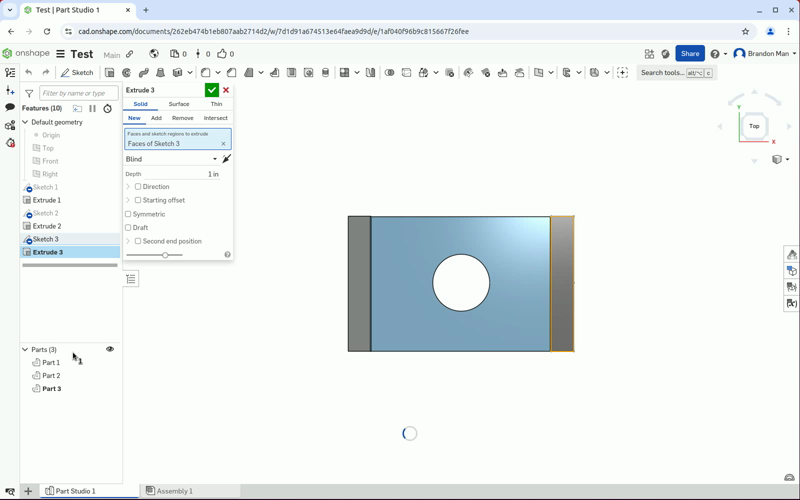
mouse_move(143, 106)
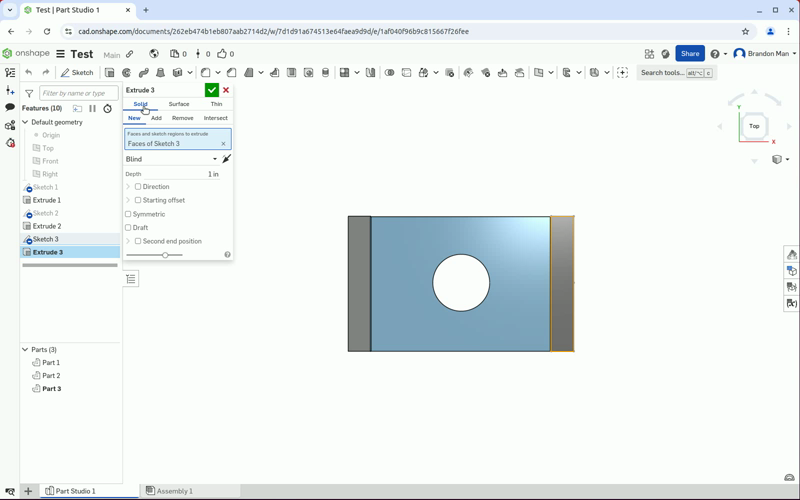
click(143, 106)
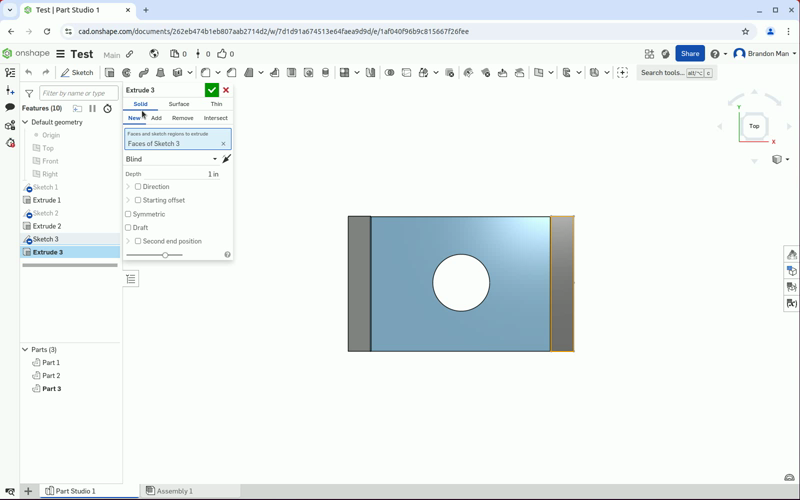
mouse_move(137, 120)
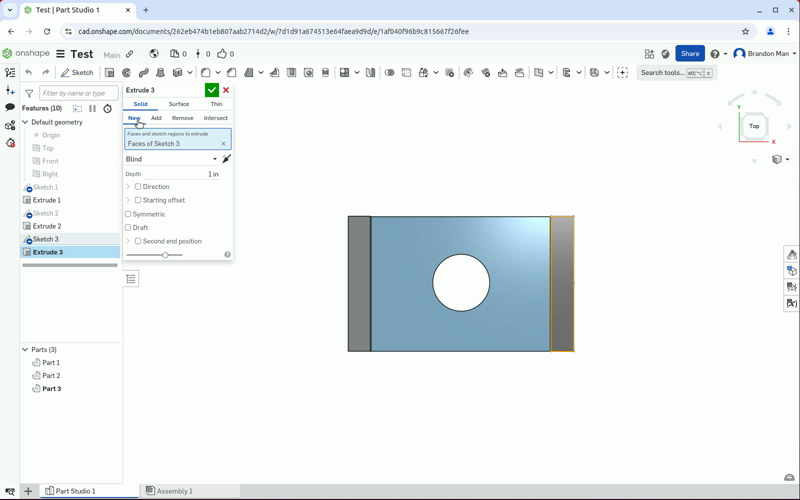
click(137, 120)
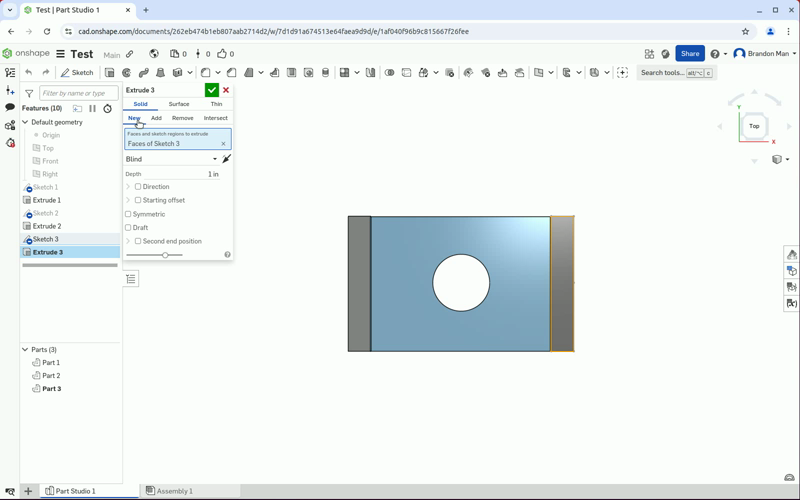
key(tab, 4)
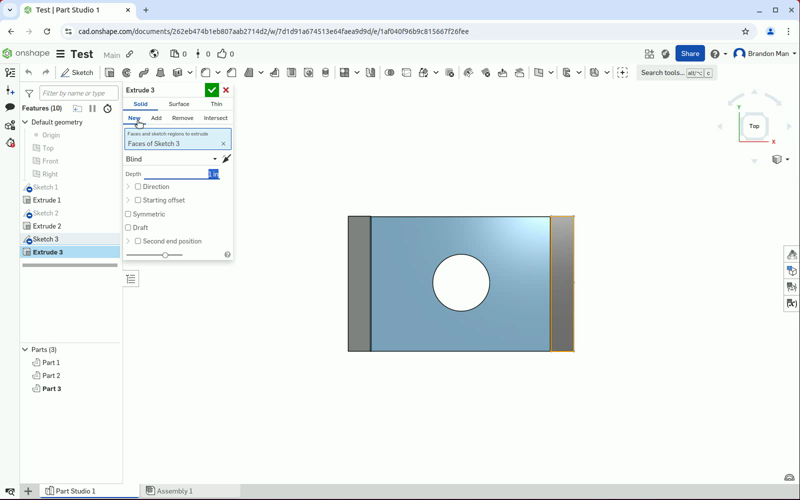
text(4.574)
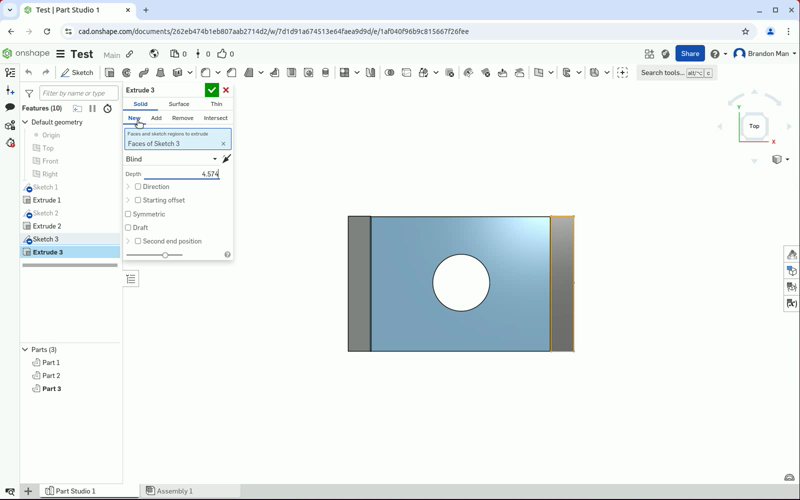
key(enter)
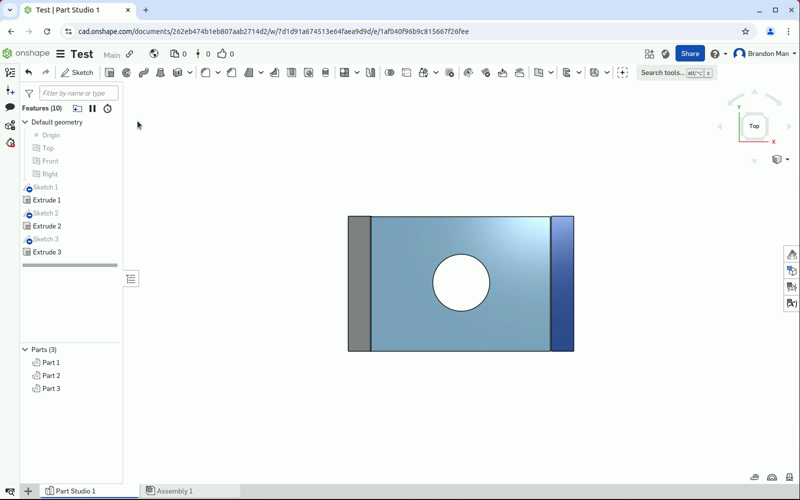
key(shift+h)
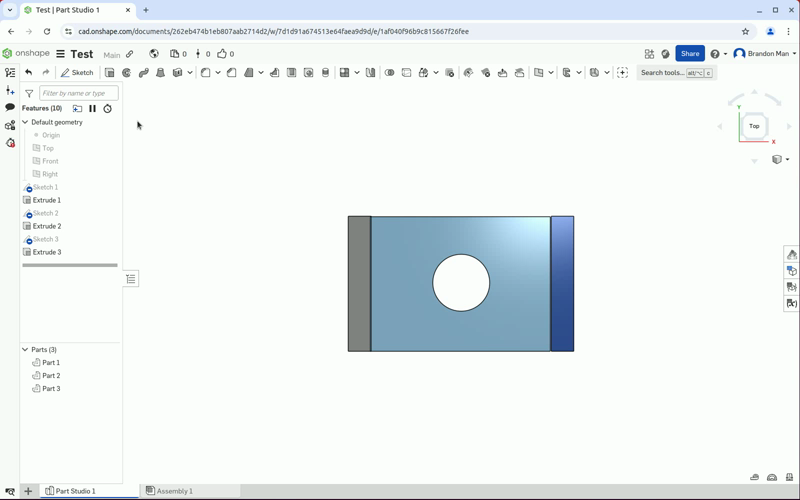
key(shift+h)
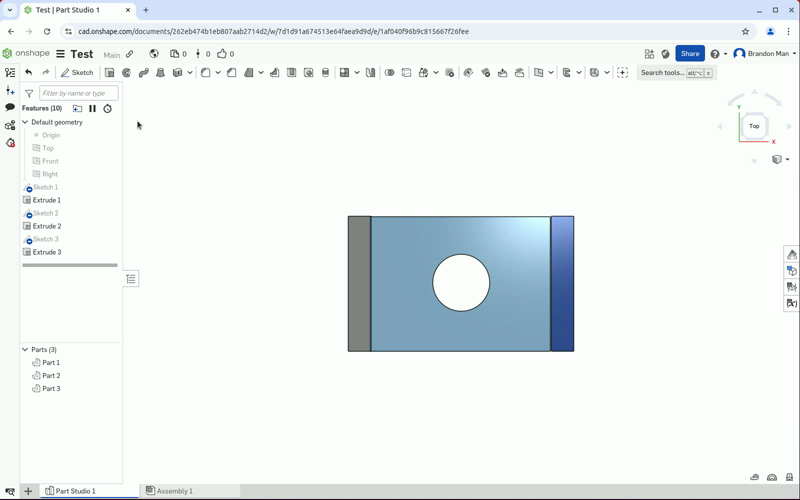
mouse_move(73, 189)
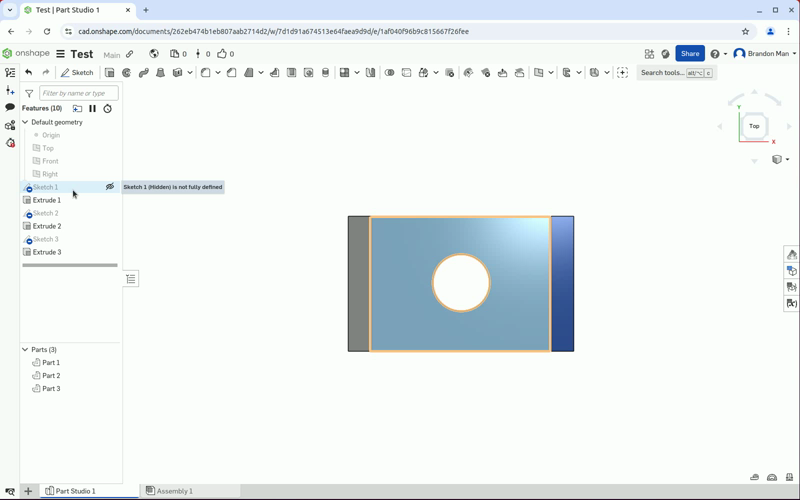
click(73, 189)
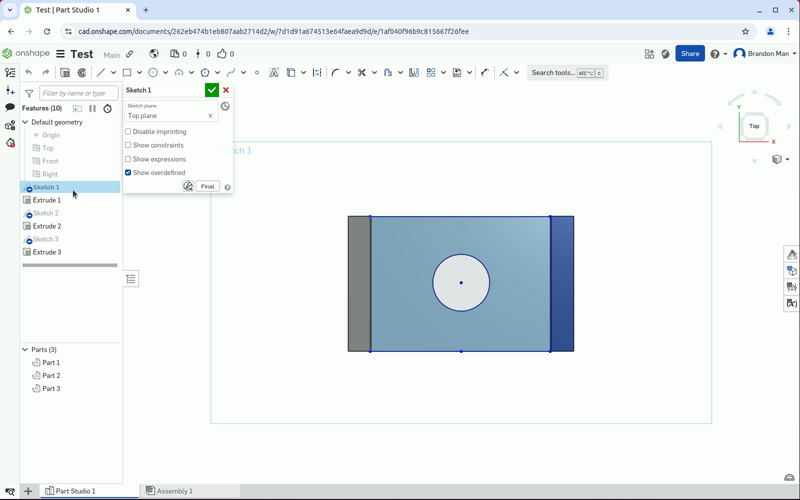
mouse_move(229, 92)
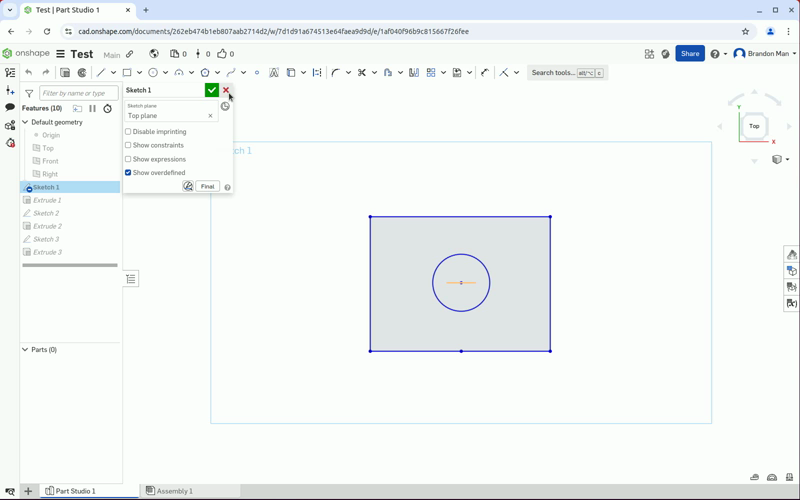
click(229, 92)
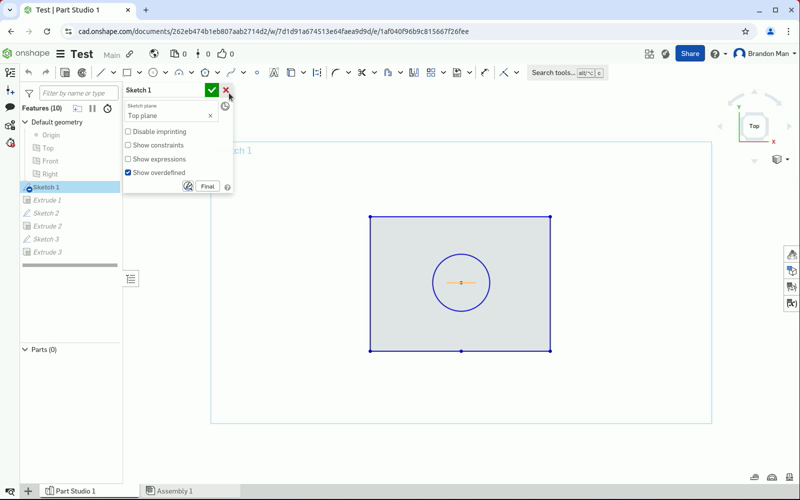
key(shift+s)
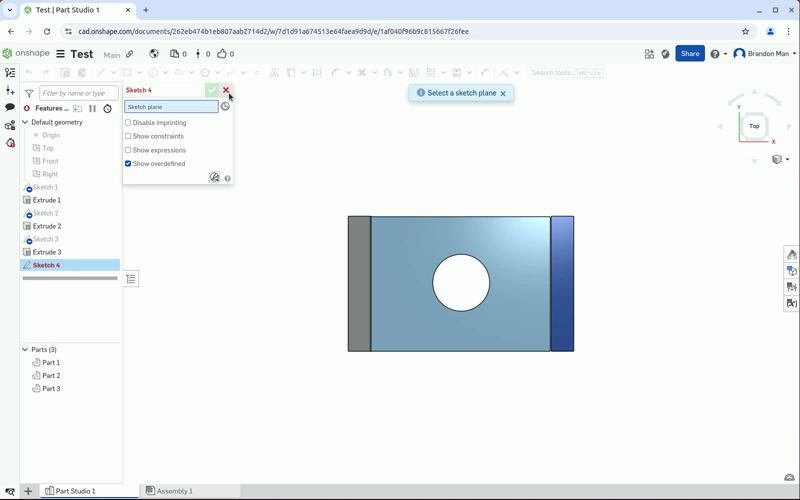
mouse_move(73, 150)
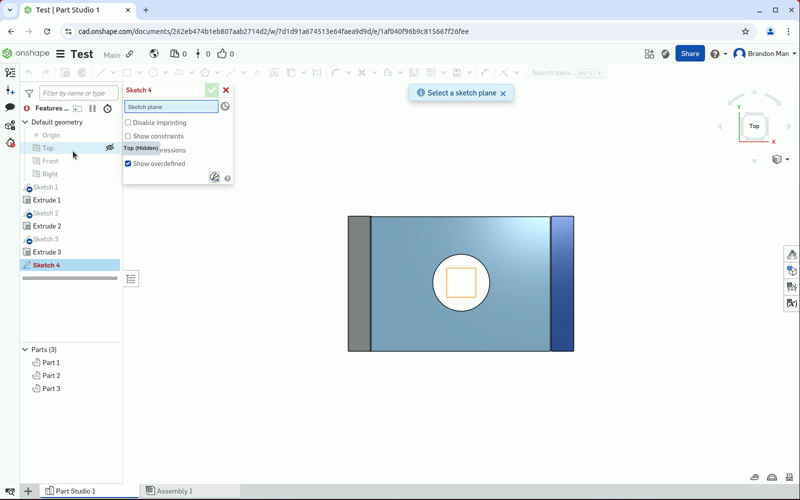
click(73, 150)
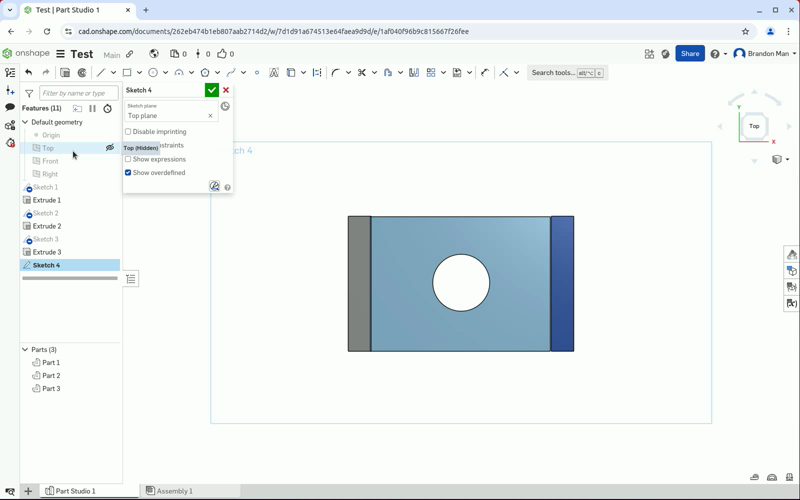
mouse_move(73, 352)
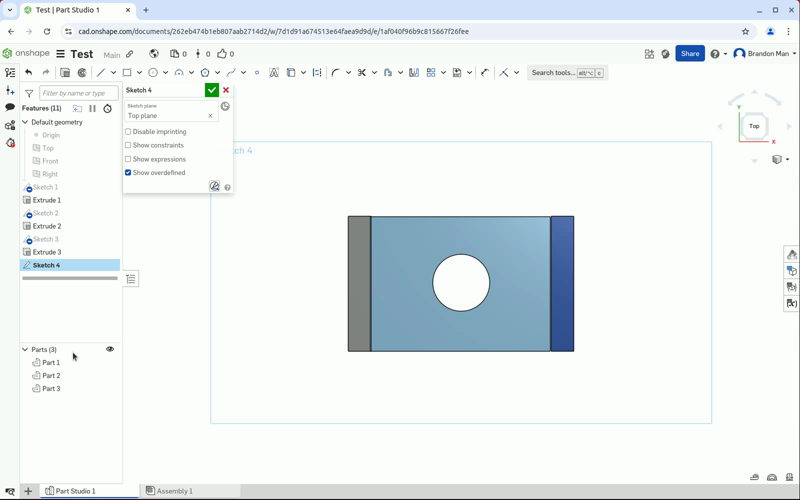
key(y)
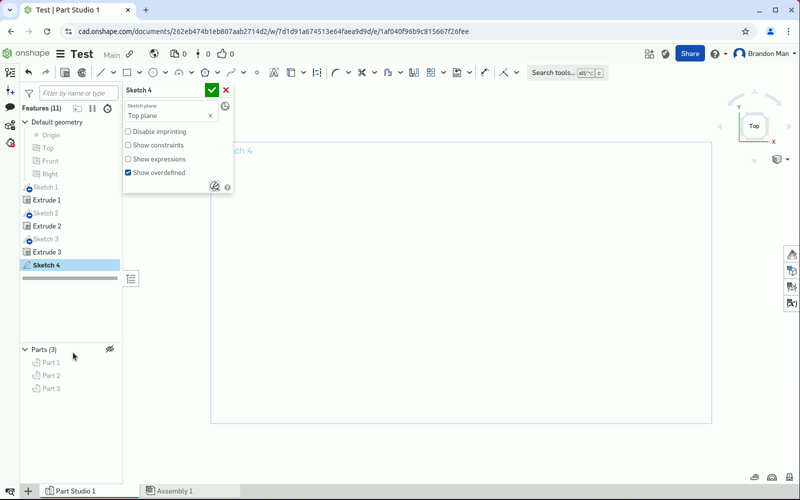
key(l)
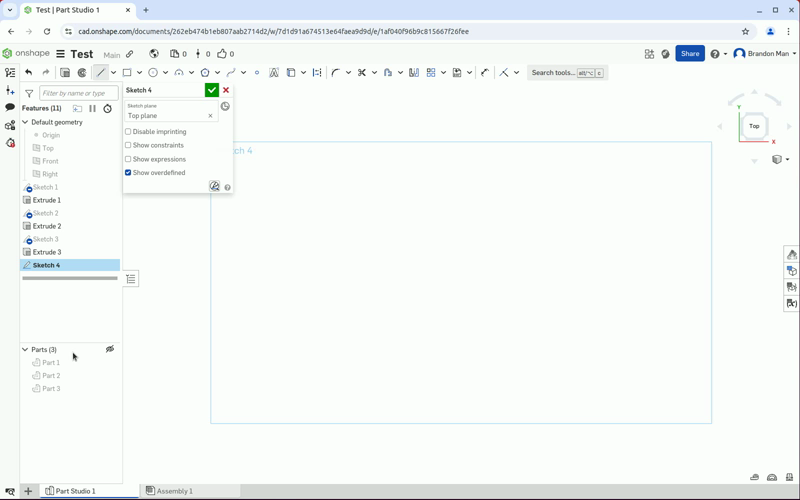
key_down(shift)
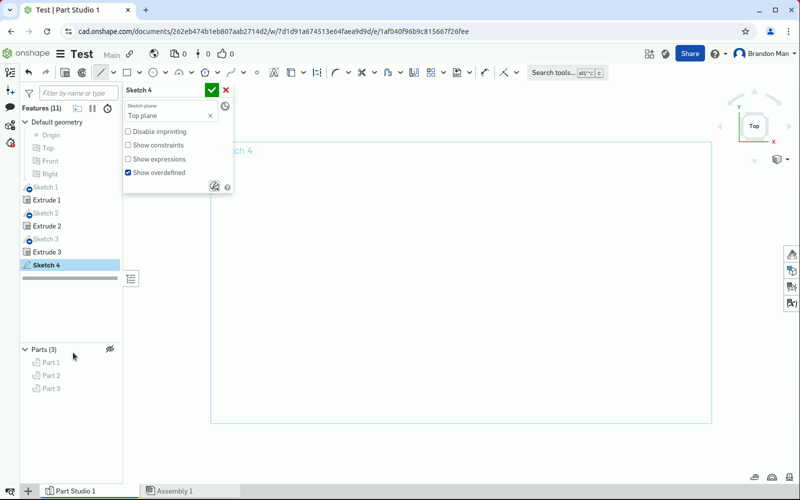
mouse_move(348, 351)
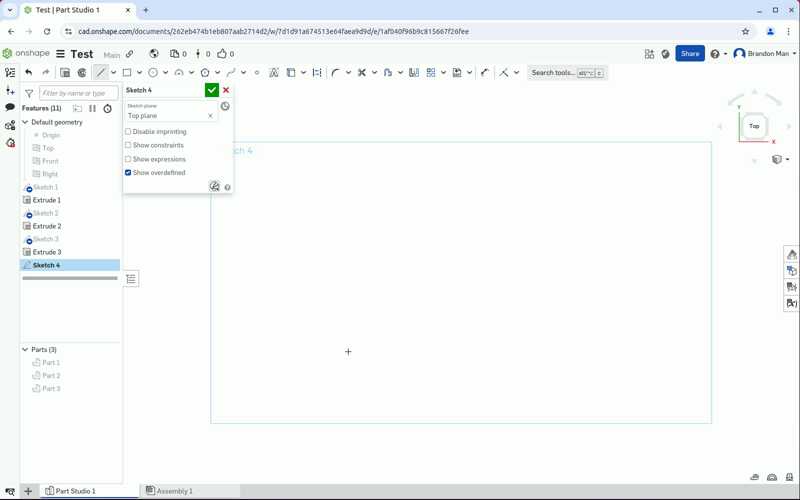
click(348, 351)
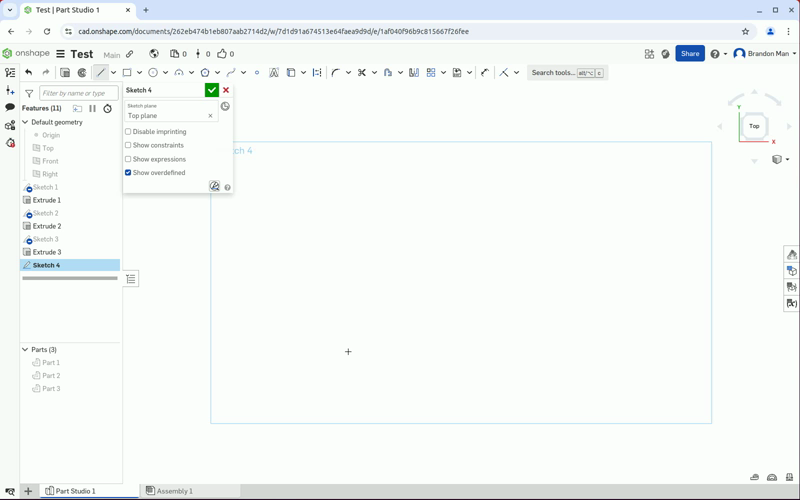
key_up(shift)
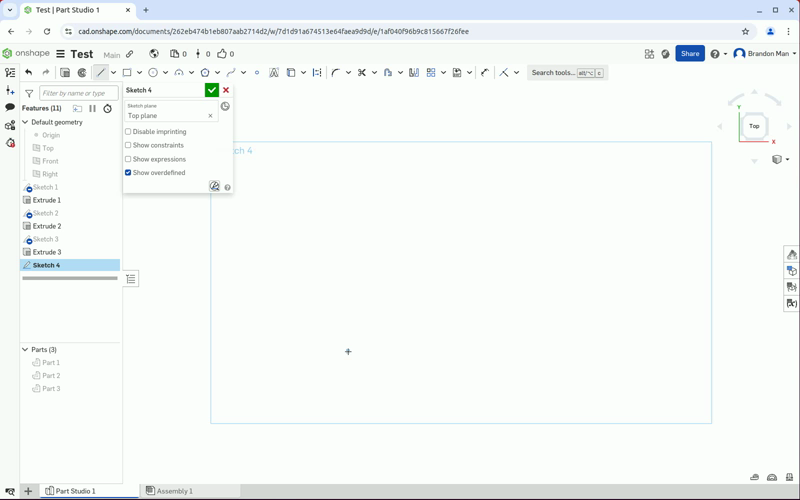
key_down(shift)
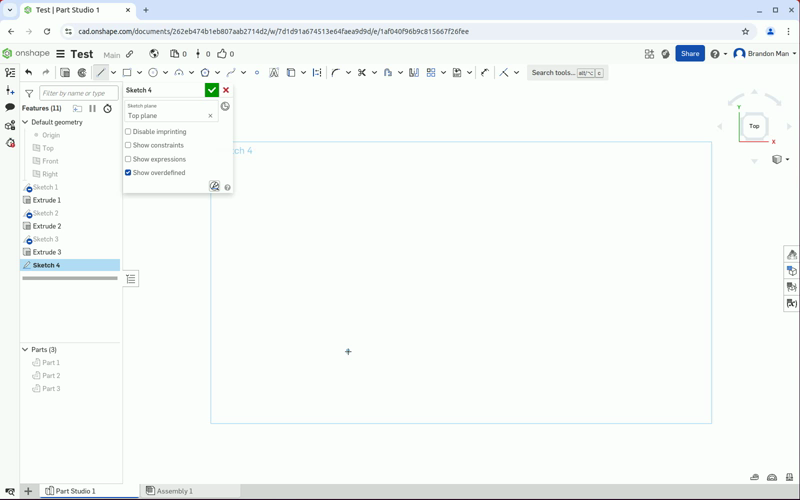
mouse_move(378, 351)
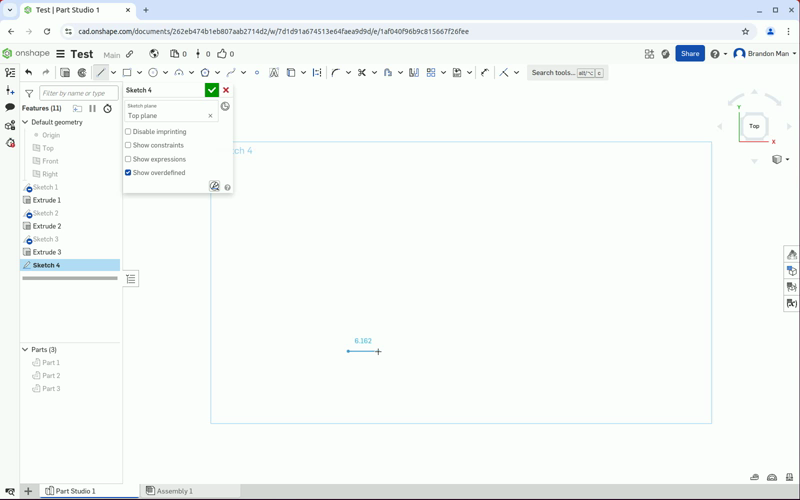
mouse_move(371, 351)
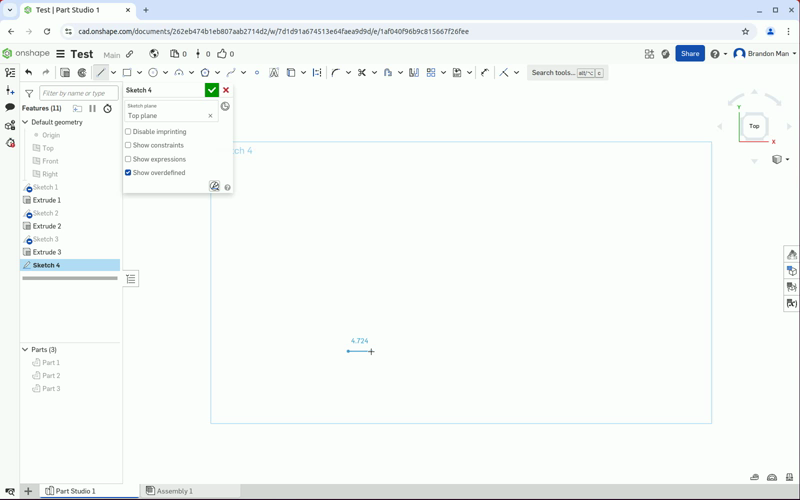
click(371, 351)
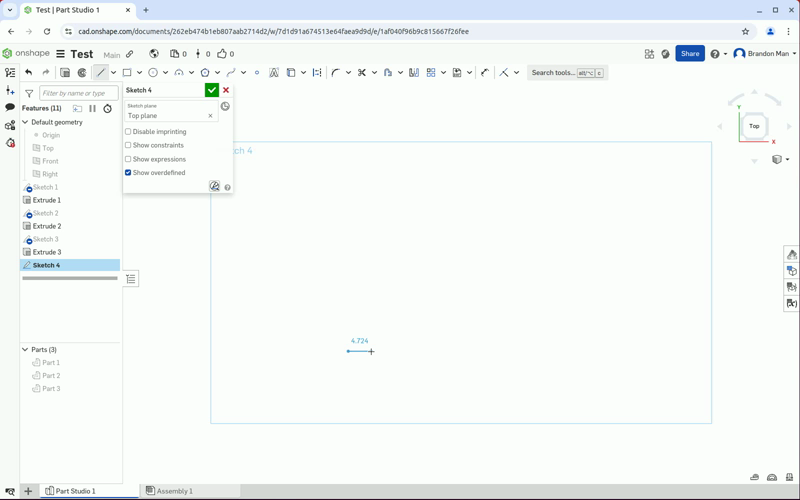
key_up(shift)
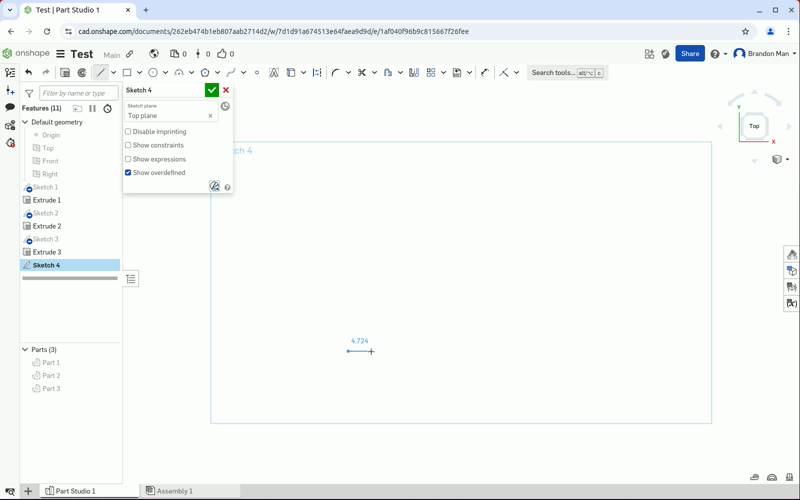
key_down(shift)
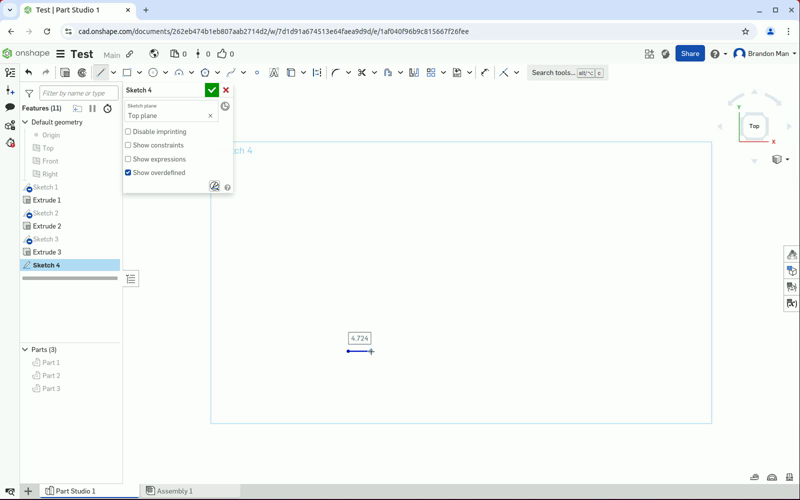
mouse_move(371, 216)
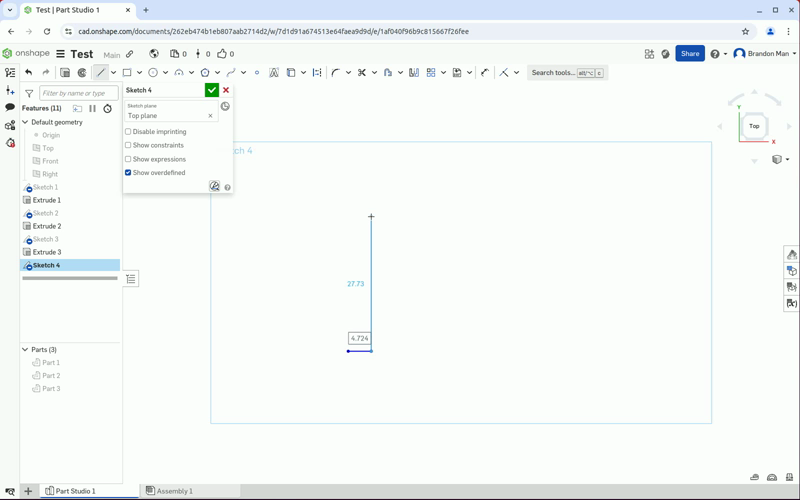
click(371, 216)
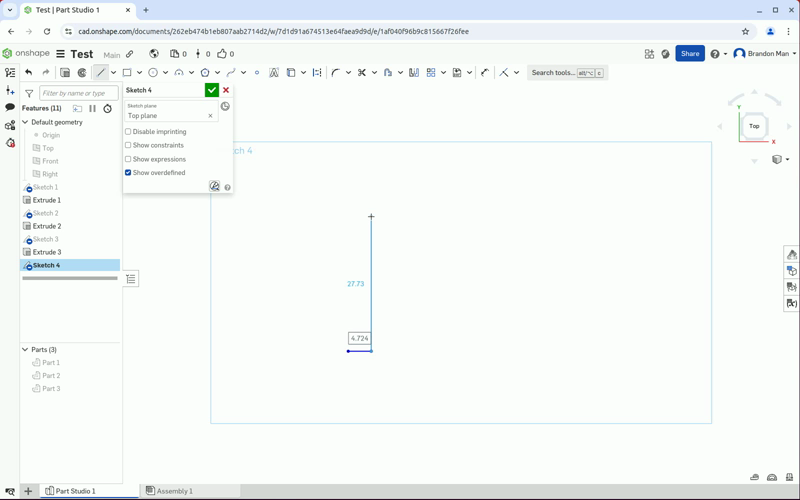
key_up(shift)
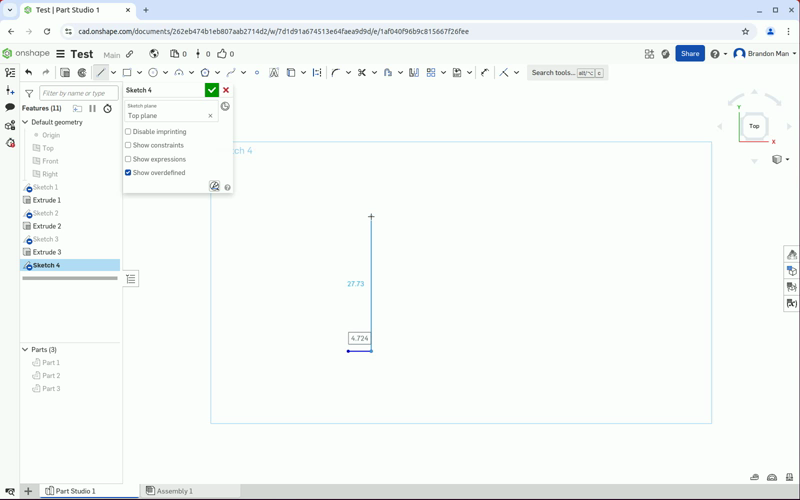
key_down(shift)
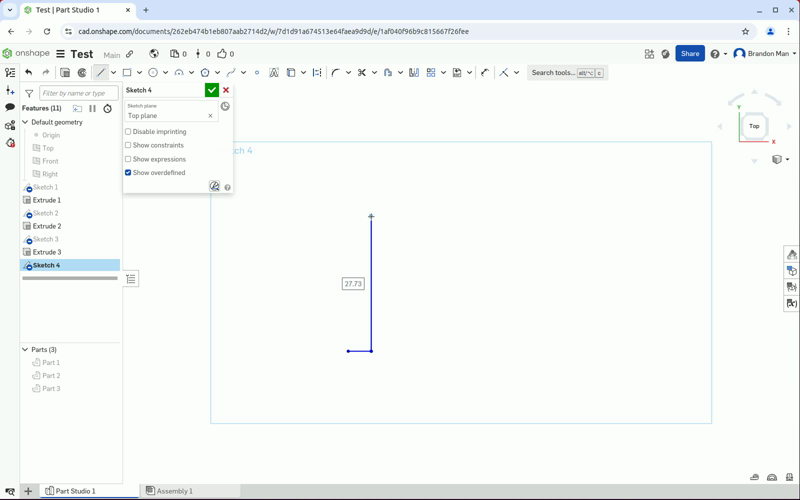
mouse_move(401, 216)
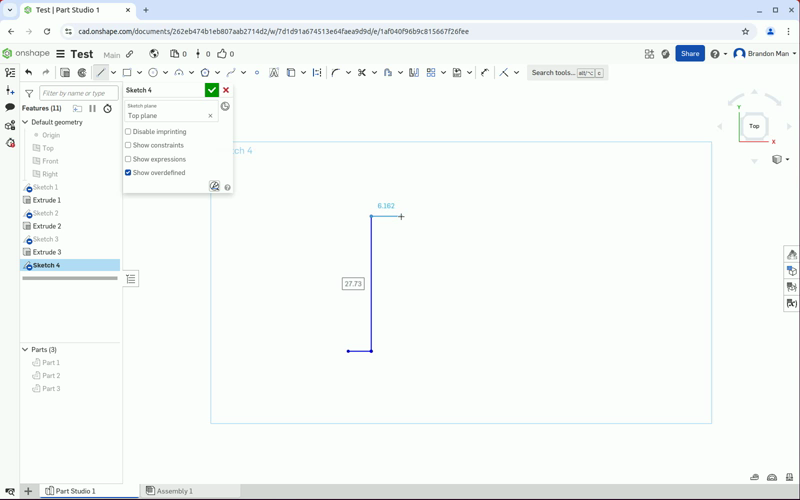
mouse_move(348, 216)
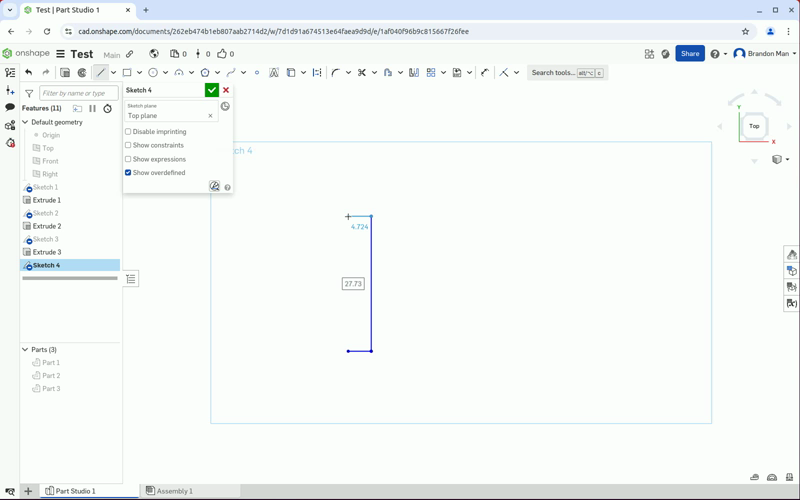
click(348, 216)
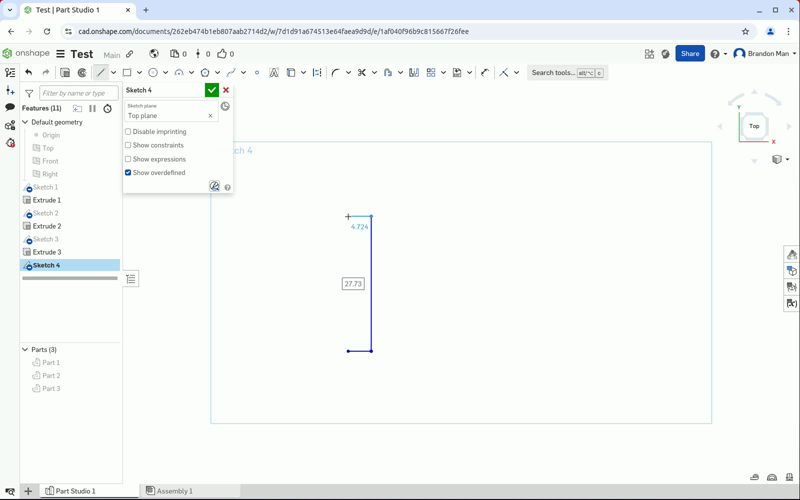
key_up(shift)
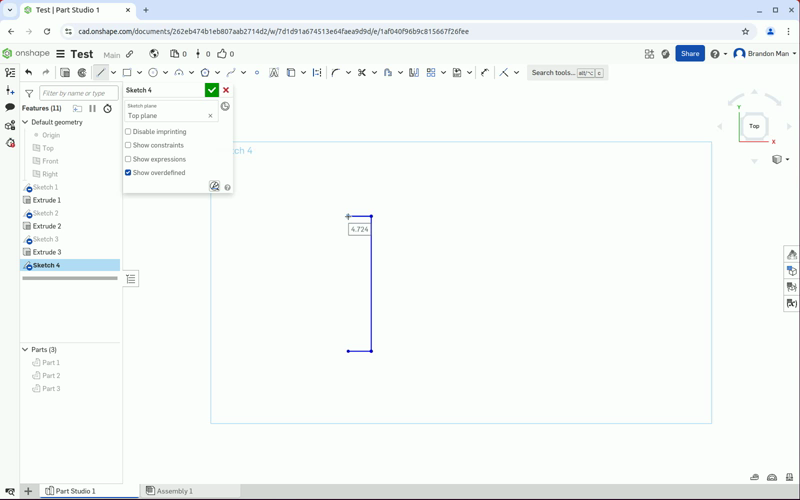
key_down(shift)
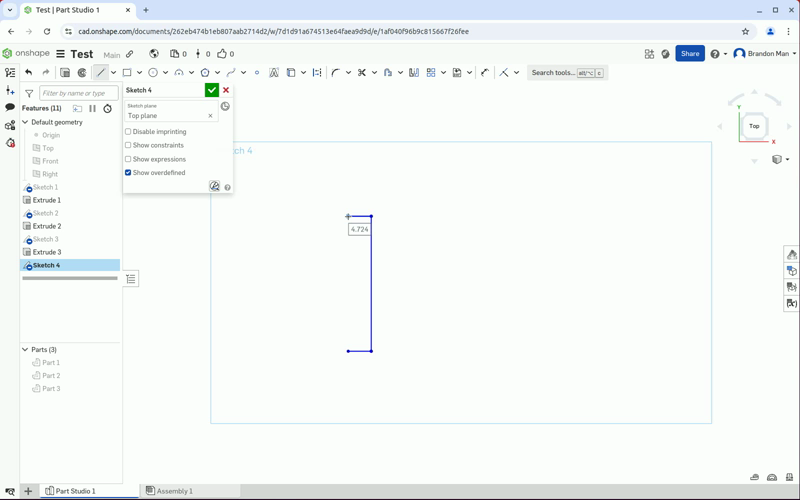
mouse_move(348, 351)
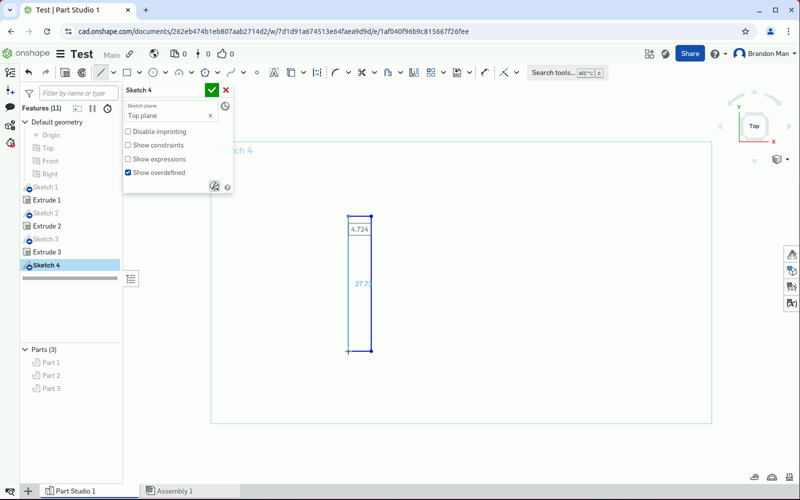
key_up(shift)
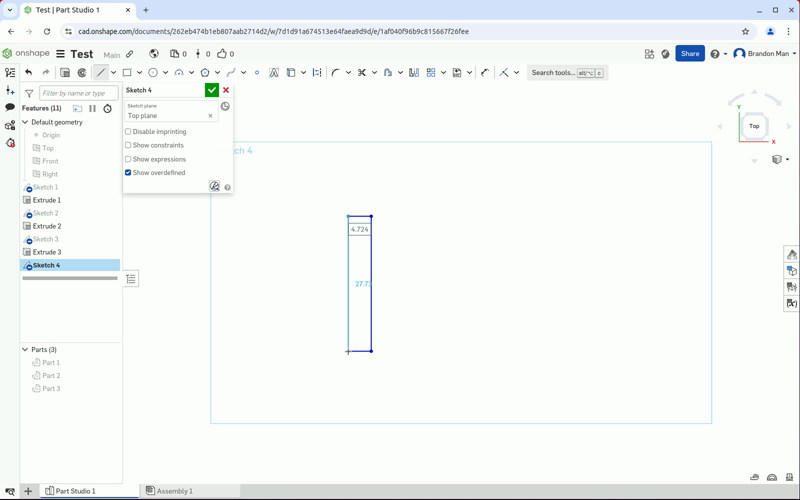
click(348, 351)
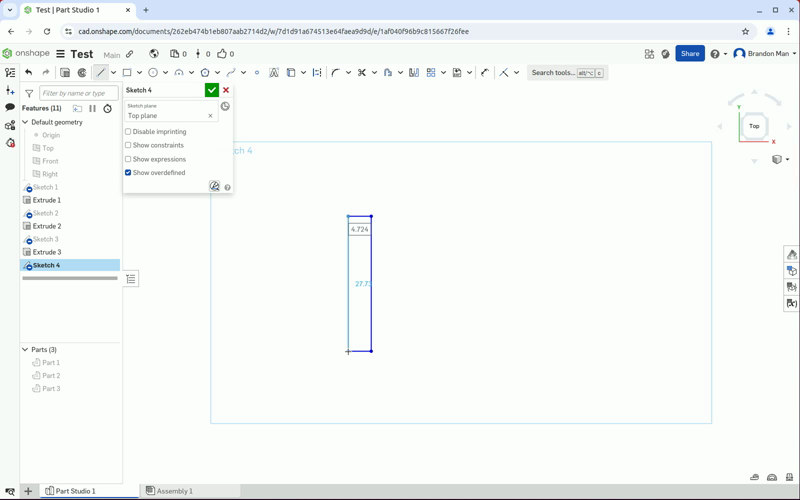
key(esc)
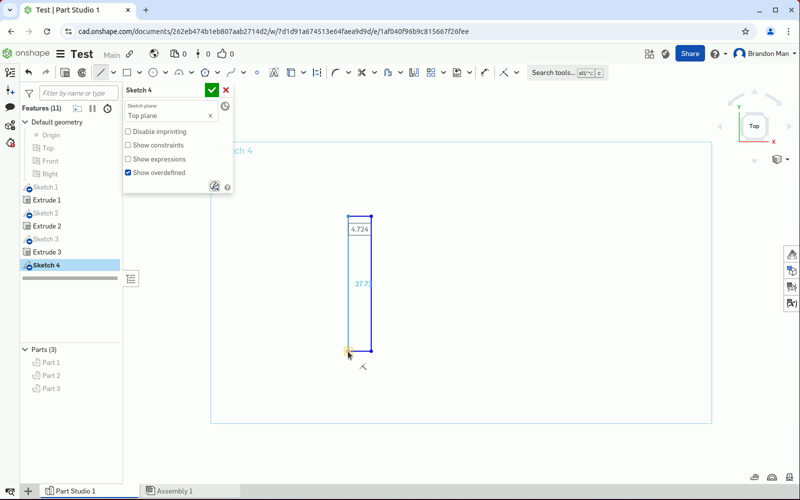
mouse_move(356, 236)
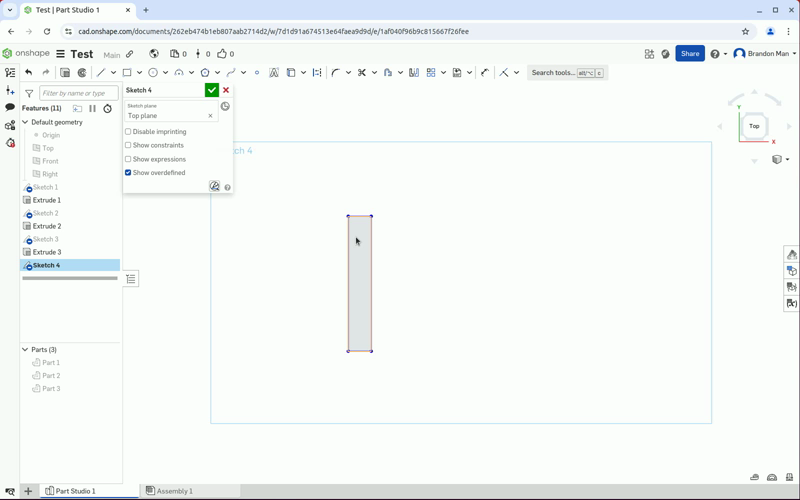
click(356, 236)
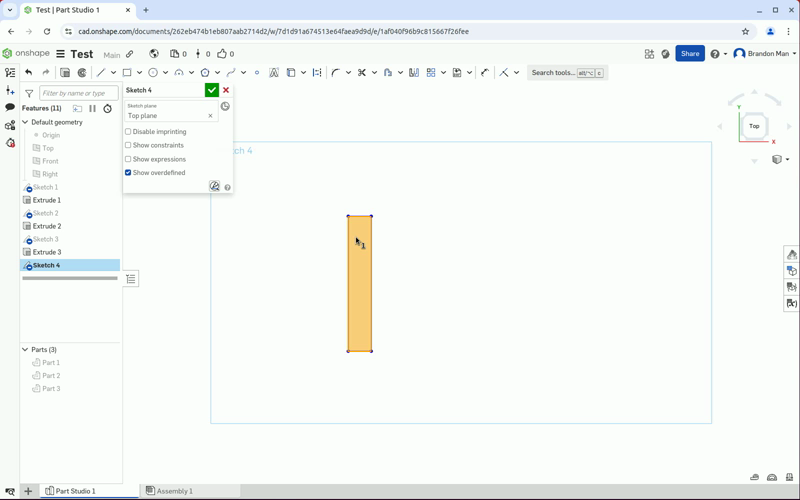
mouse_move(73, 352)
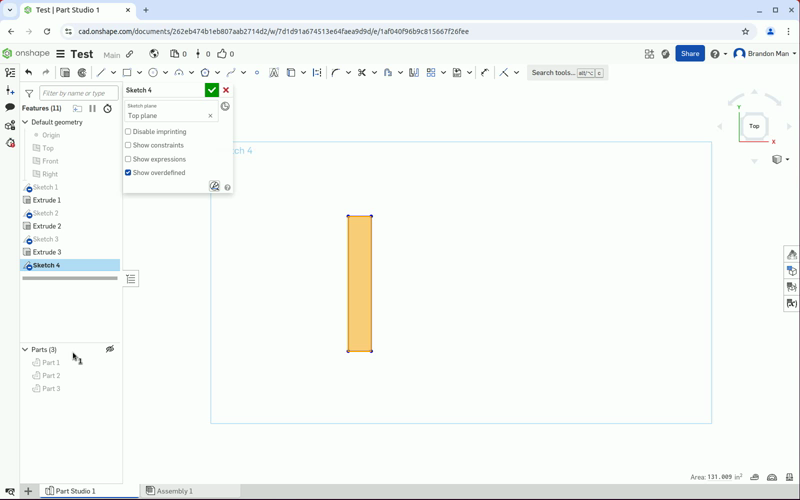
key(shift+y)
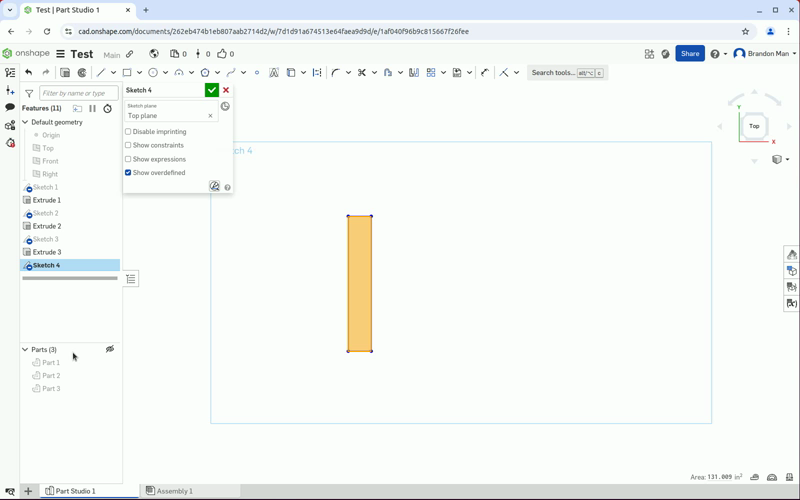
key(shift+e)
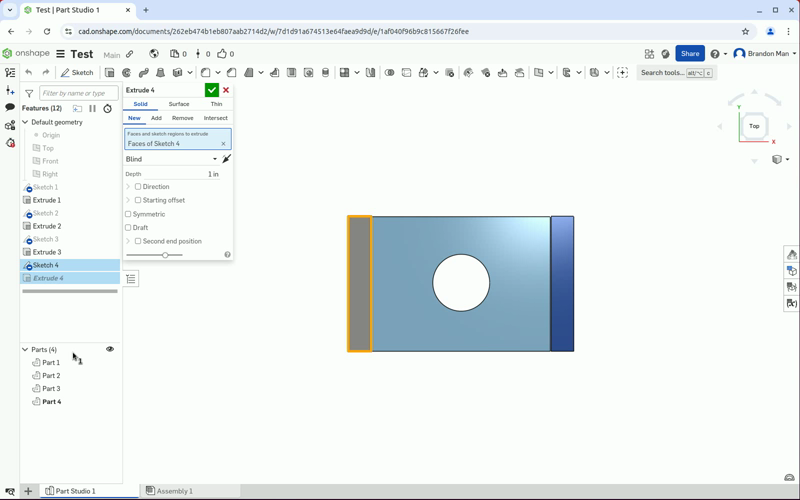
mouse_move(143, 106)
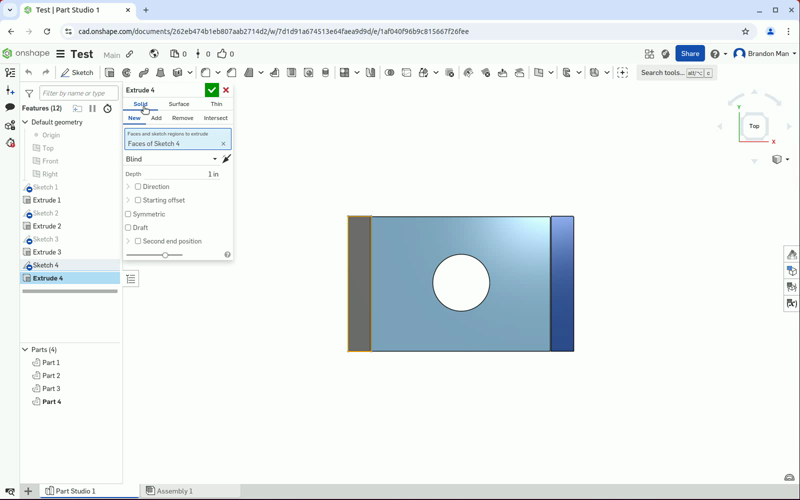
click(143, 106)
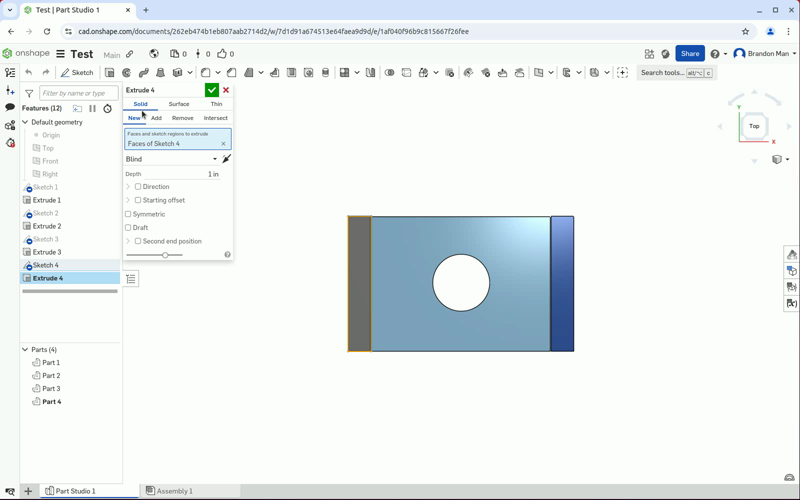
mouse_move(137, 120)
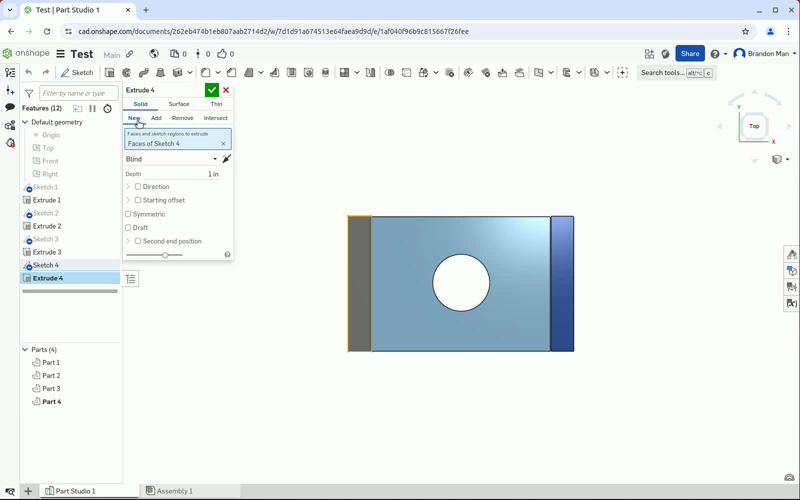
click(137, 120)
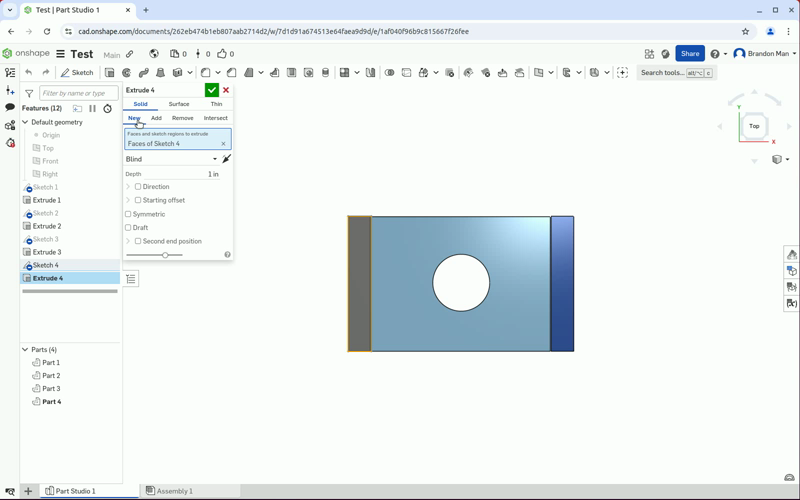
key(tab, 4)
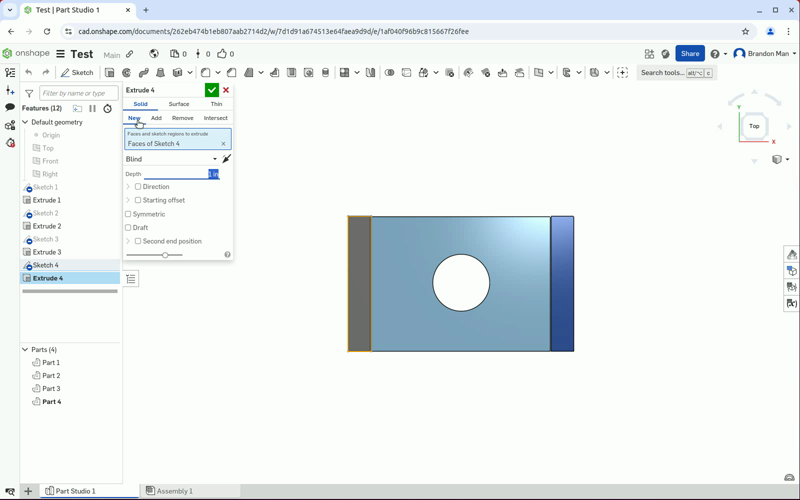
text(23.108)
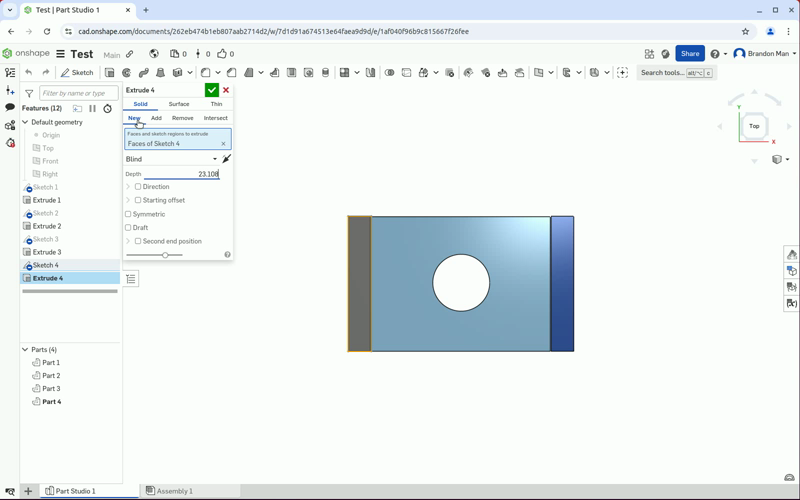
key(enter)
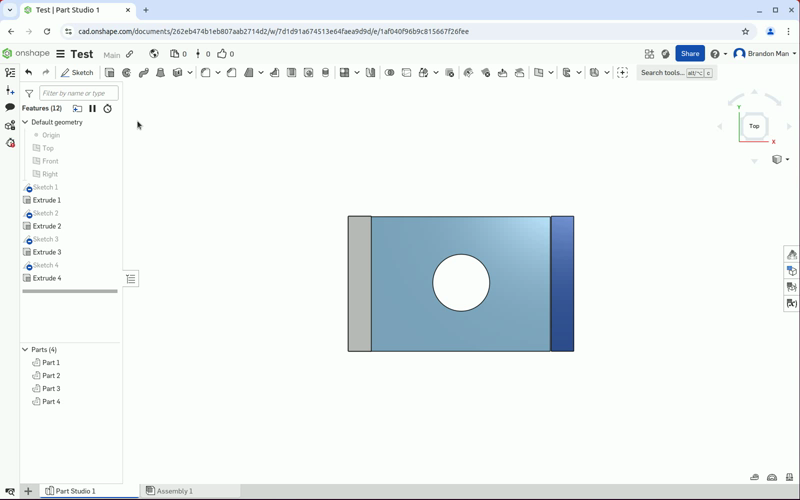
key(shift+h)
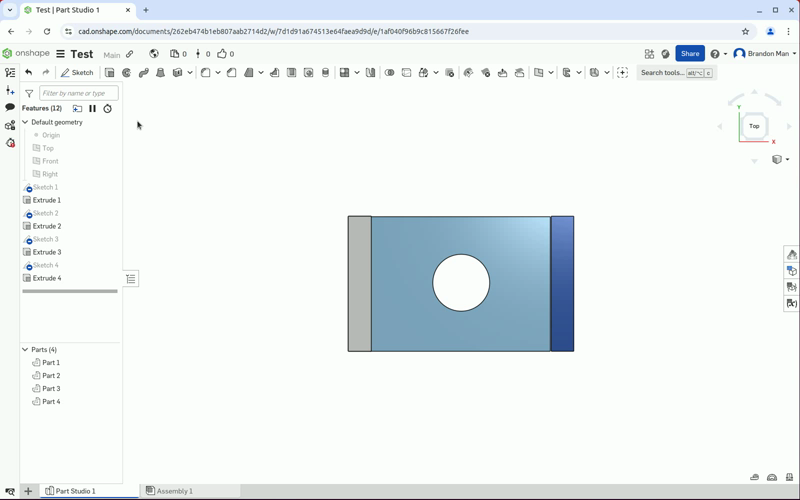
key(shift+h)
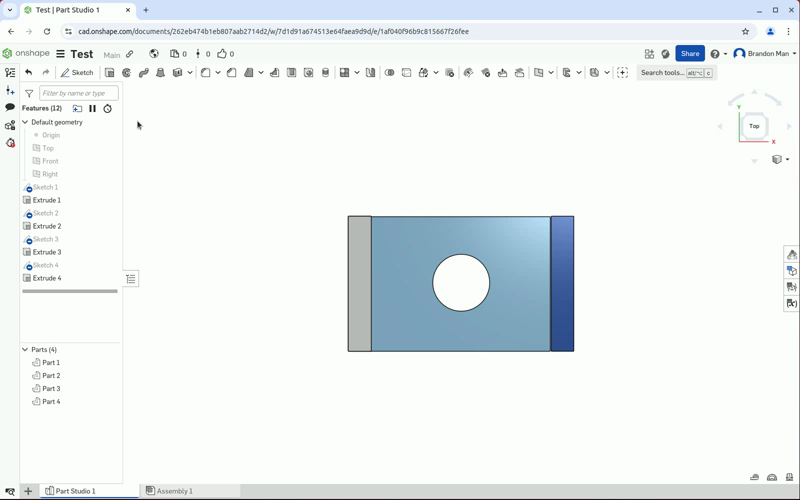
mouse_move(73, 189)
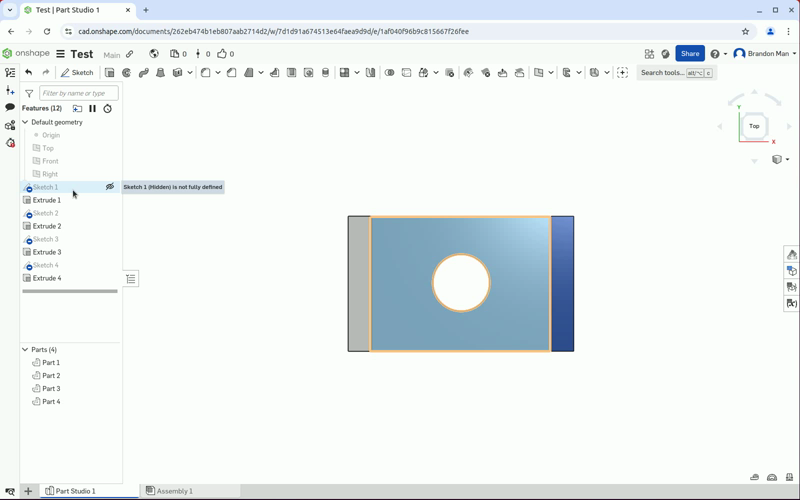
click(73, 189)
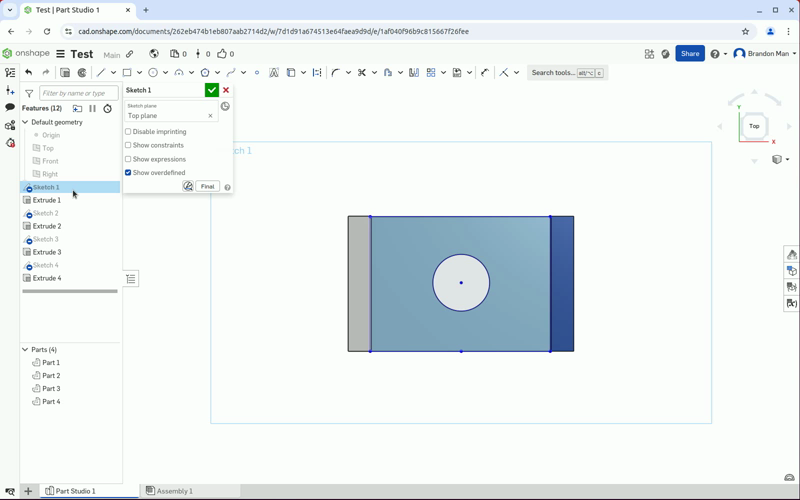
mouse_move(229, 92)
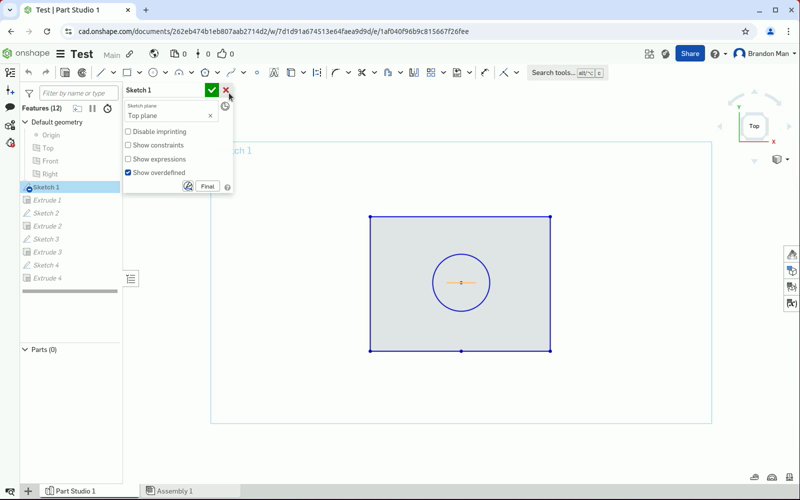
click(229, 92)
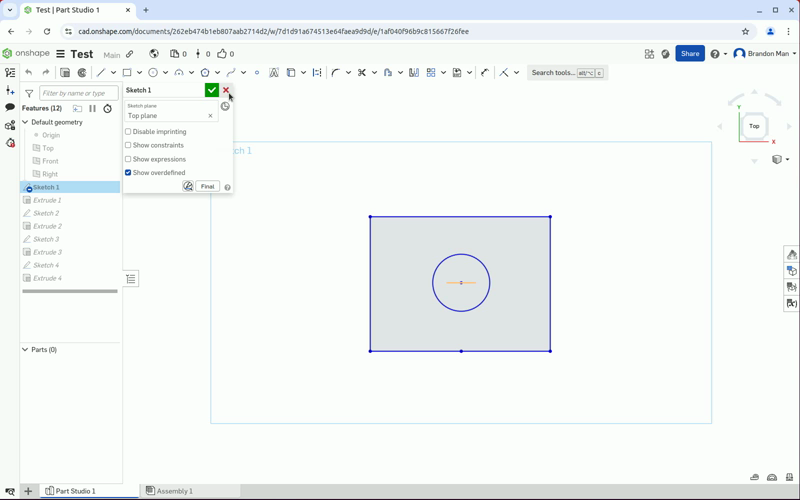
key(shift+s)
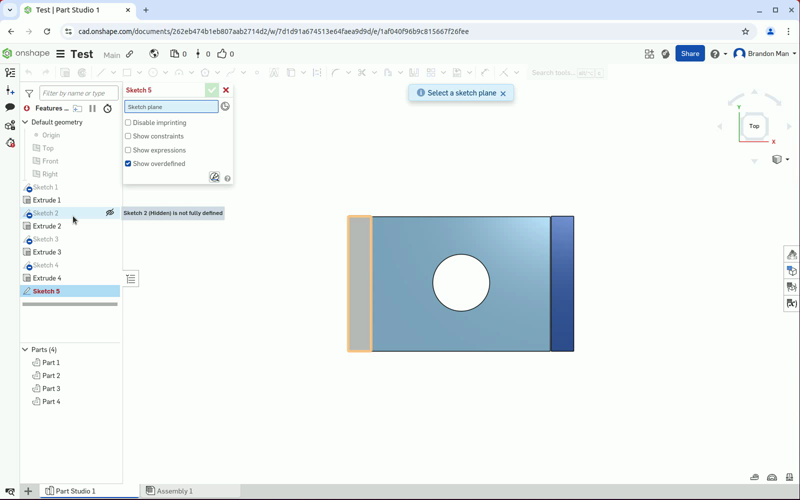
scroll(3)
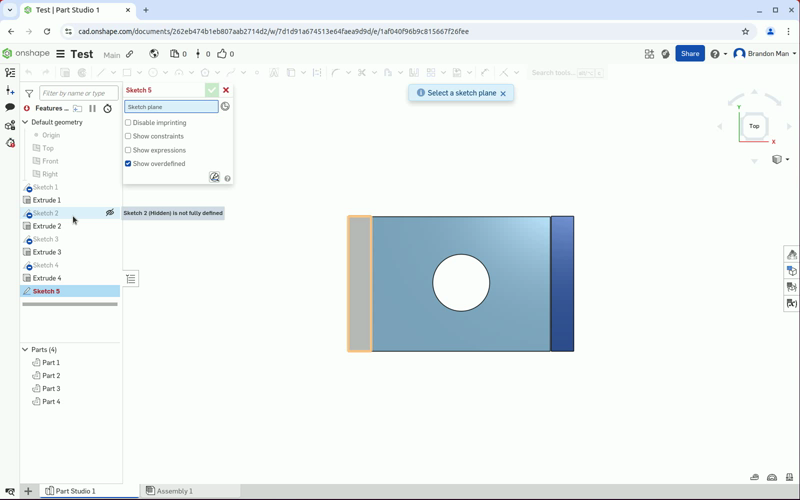
mouse_move(73, 150)
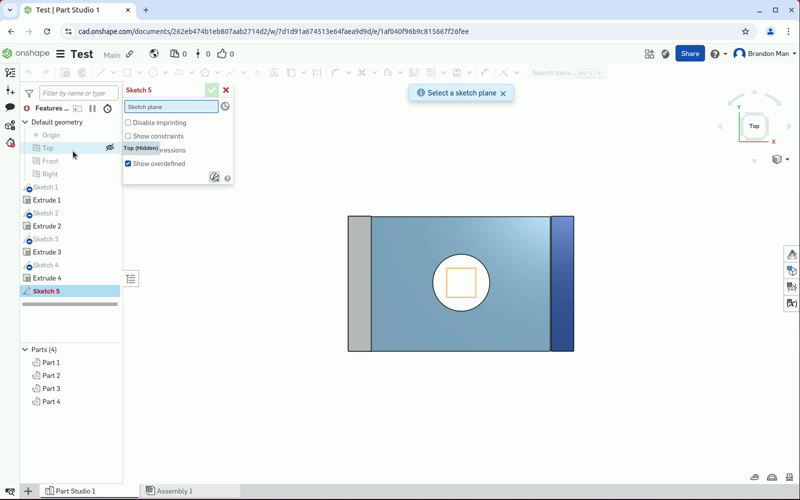
click(73, 150)
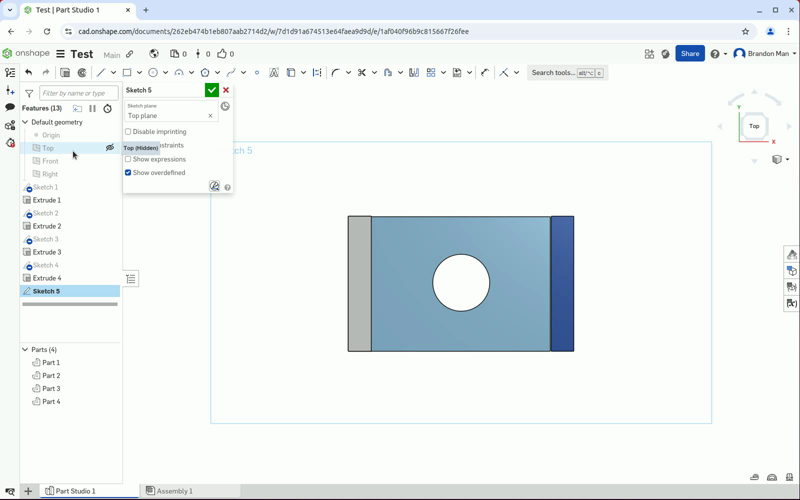
mouse_move(73, 352)
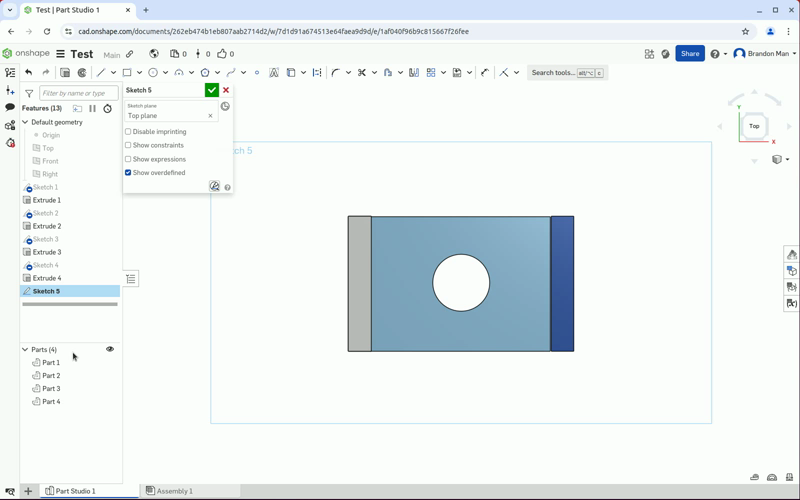
key(y)
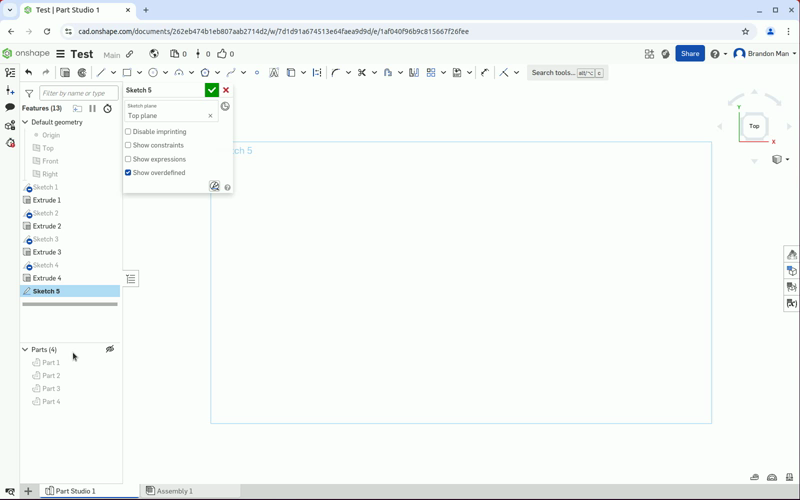
key(l)
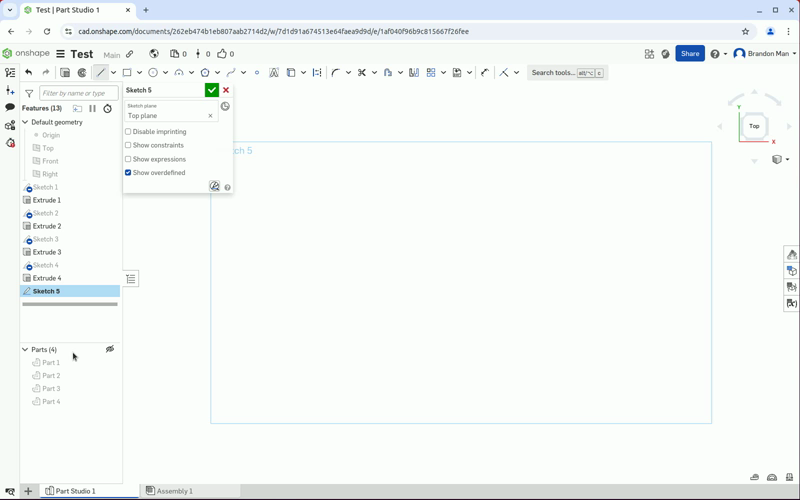
key_down(shift)
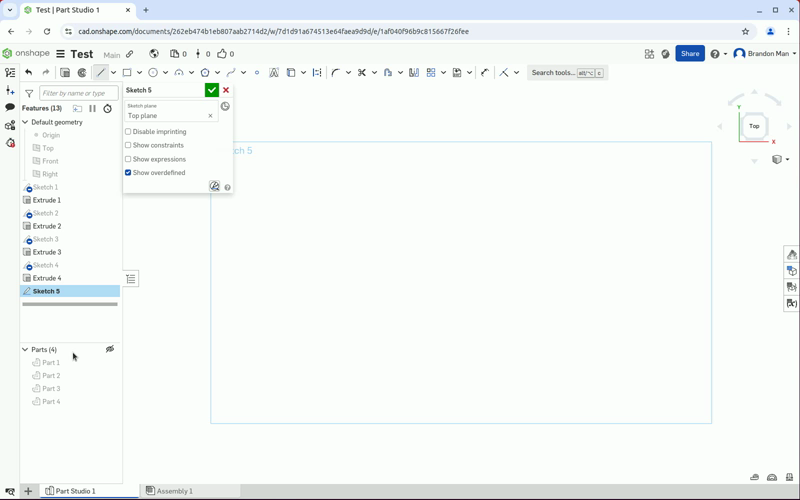
mouse_move(551, 351)
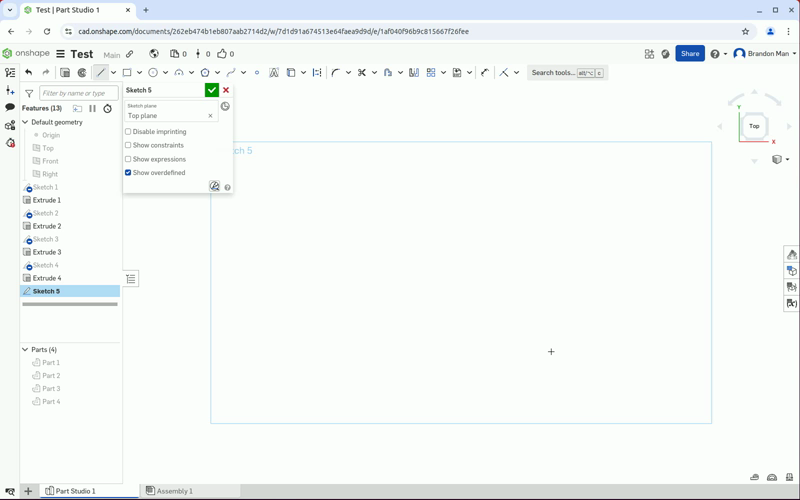
click(551, 351)
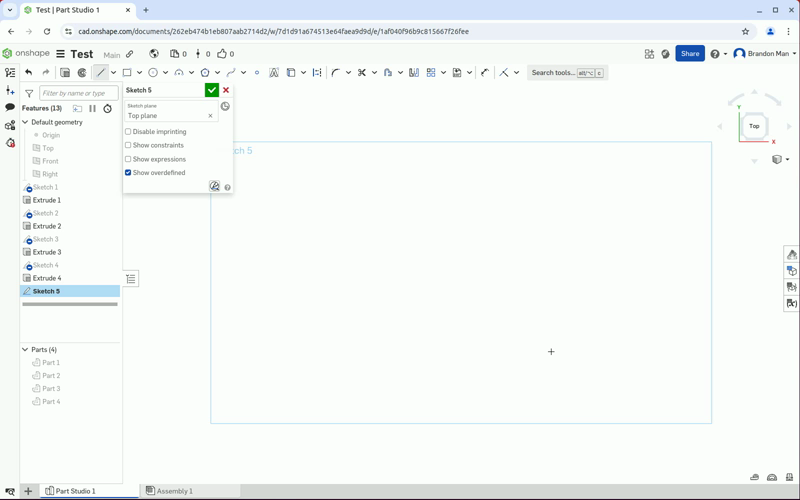
key_up(shift)
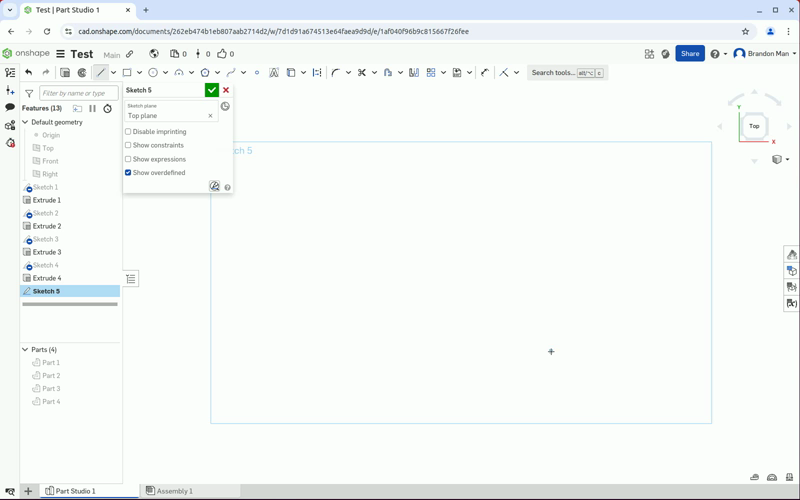
key_down(shift)
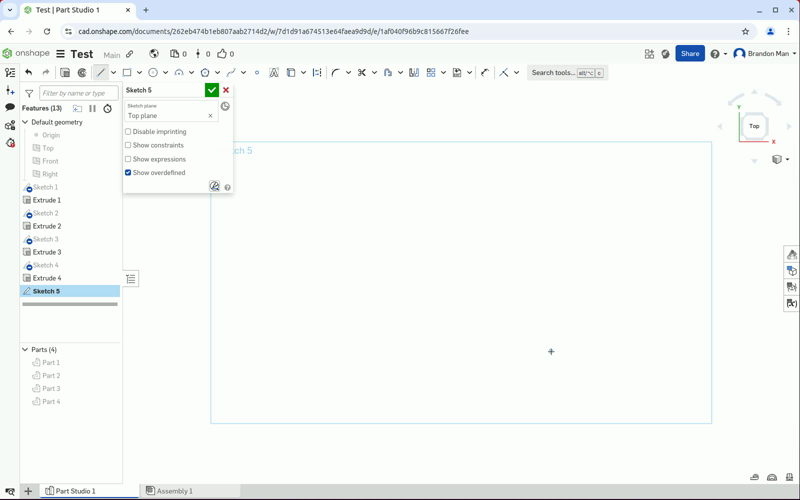
mouse_move(581, 351)
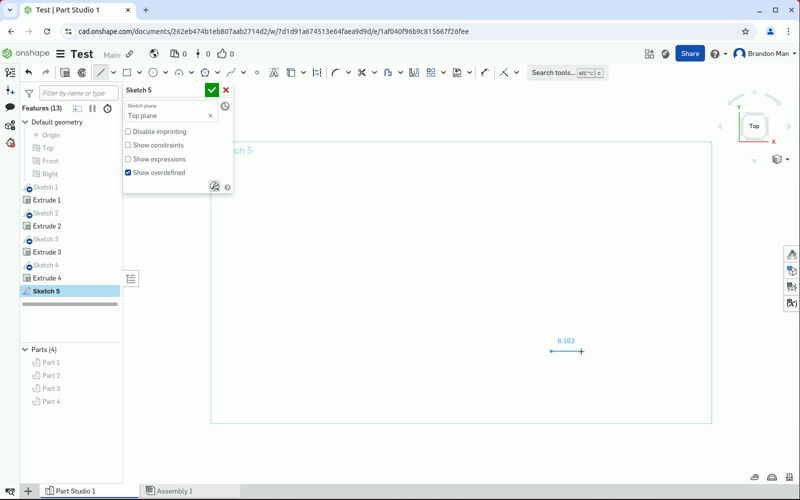
mouse_move(573, 351)
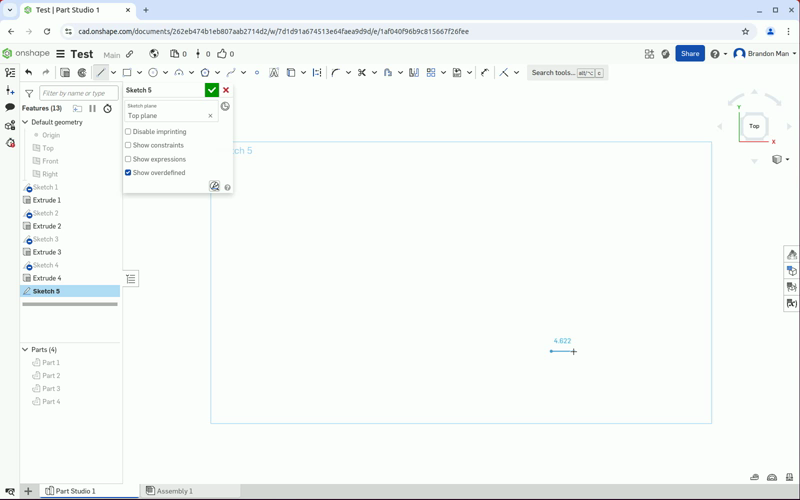
click(573, 351)
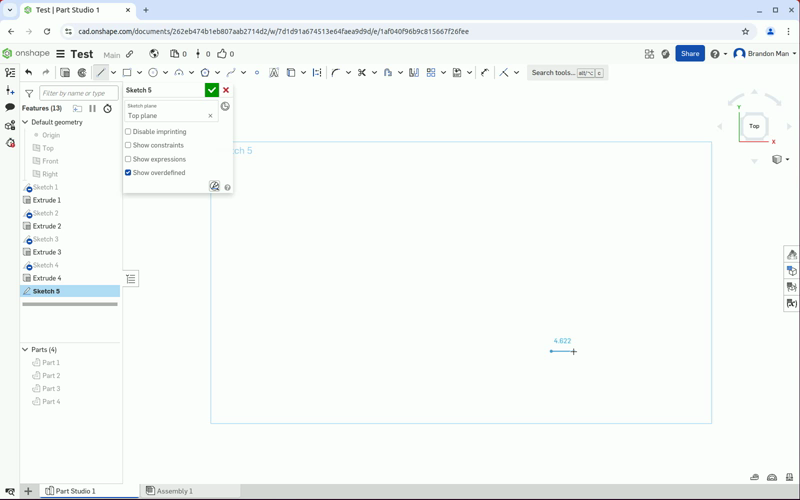
key_up(shift)
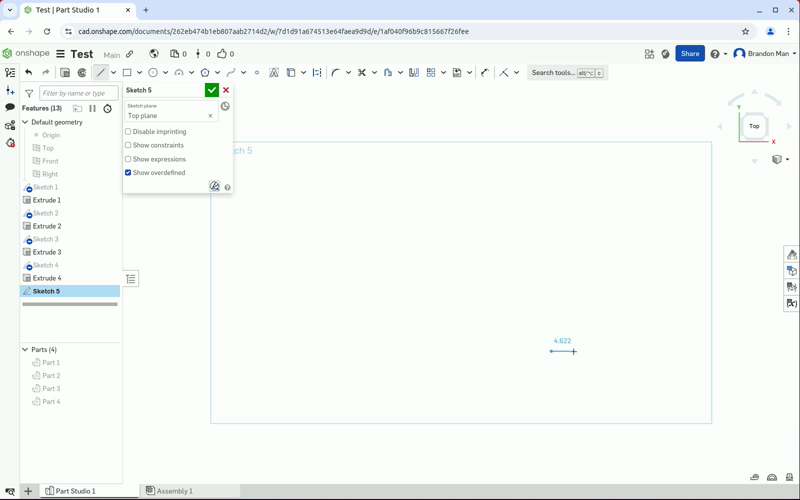
key_down(shift)
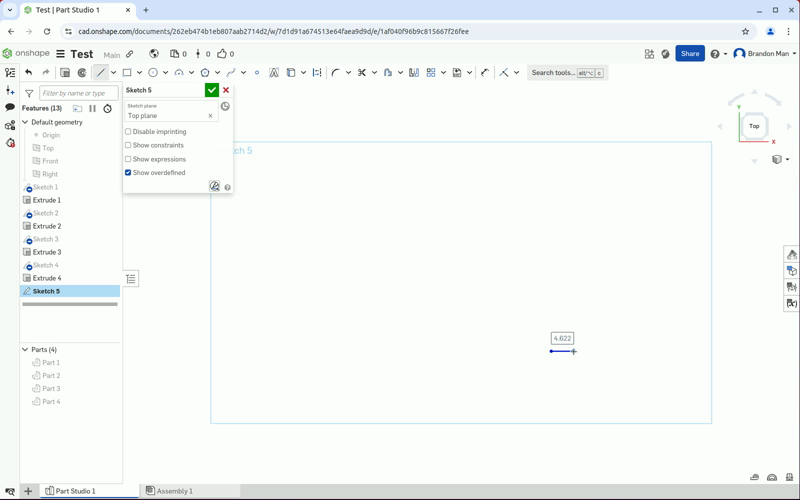
mouse_move(573, 282)
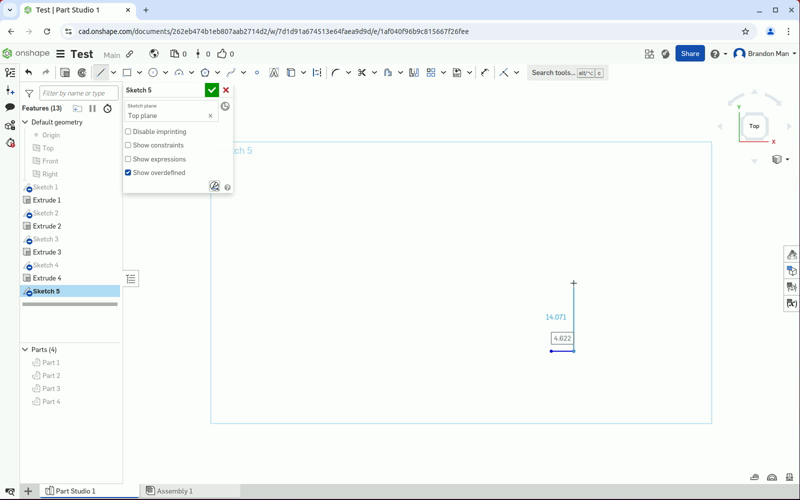
click(573, 282)
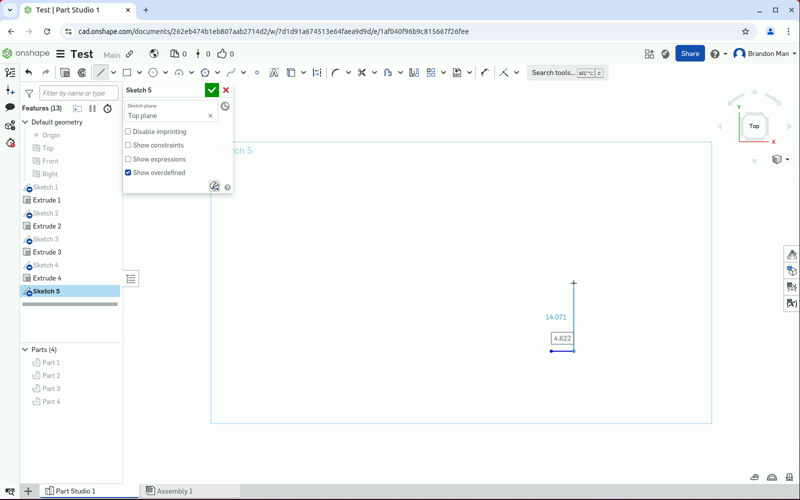
key_up(shift)
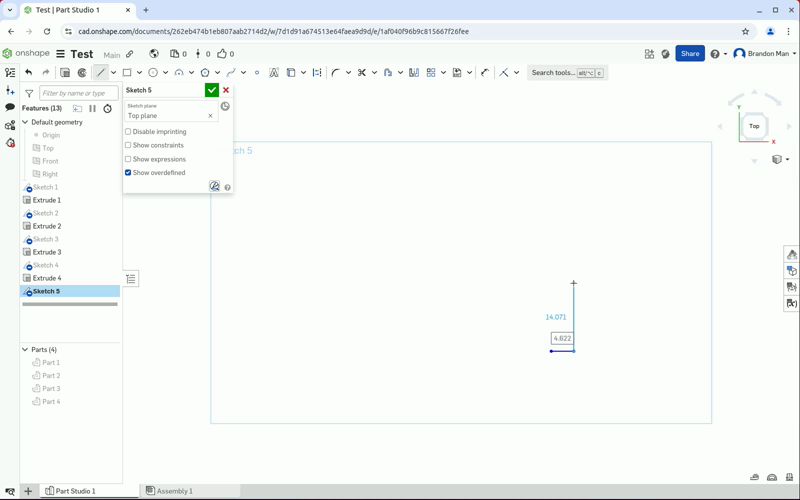
key_down(shift)
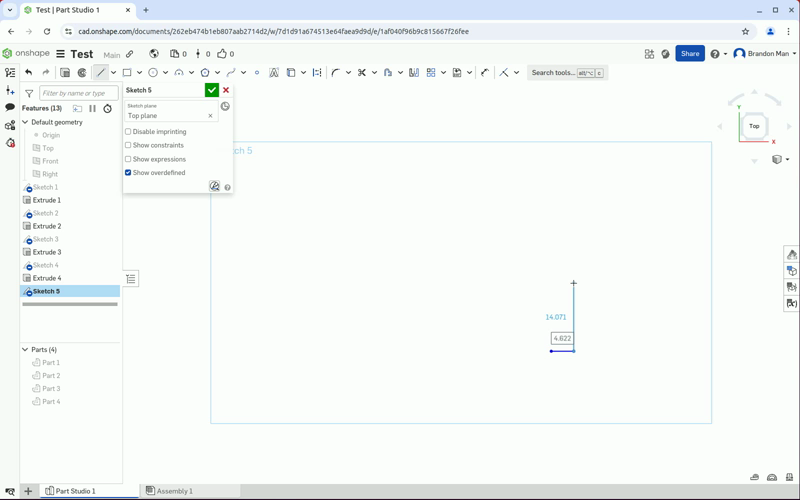
mouse_move(573, 216)
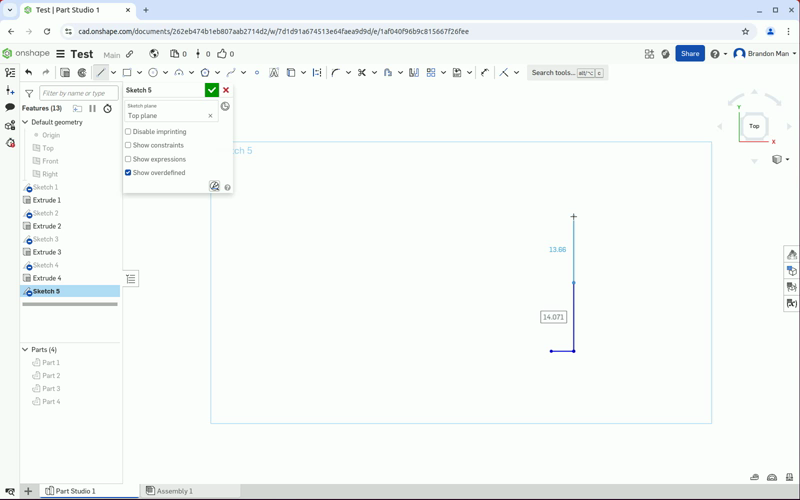
click(573, 216)
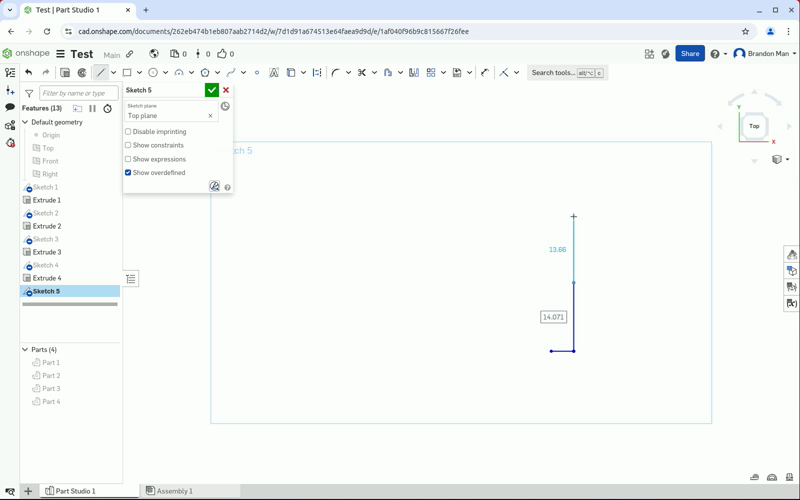
key_up(shift)
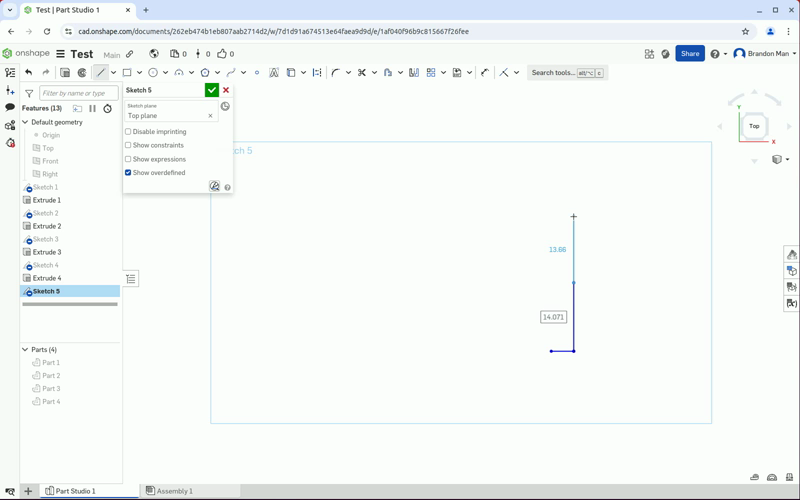
key_down(shift)
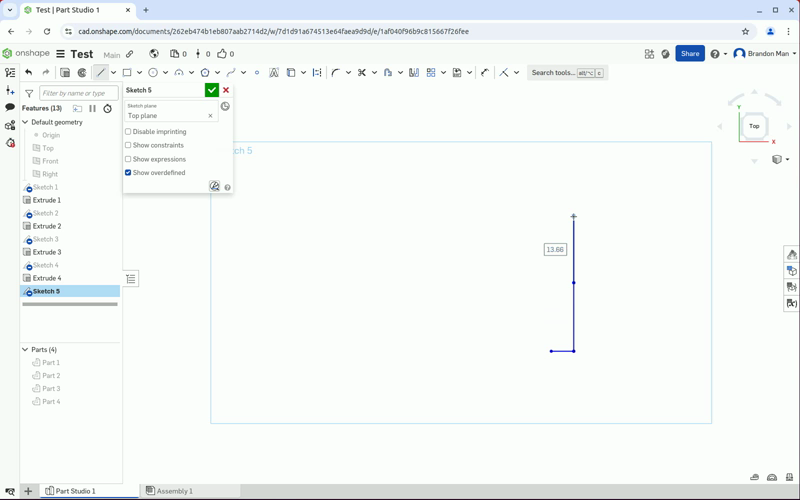
mouse_move(589, 216)
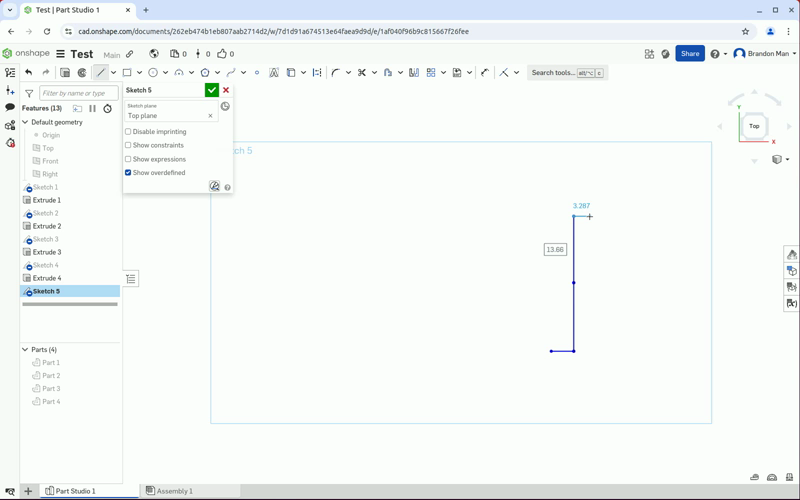
mouse_move(551, 216)
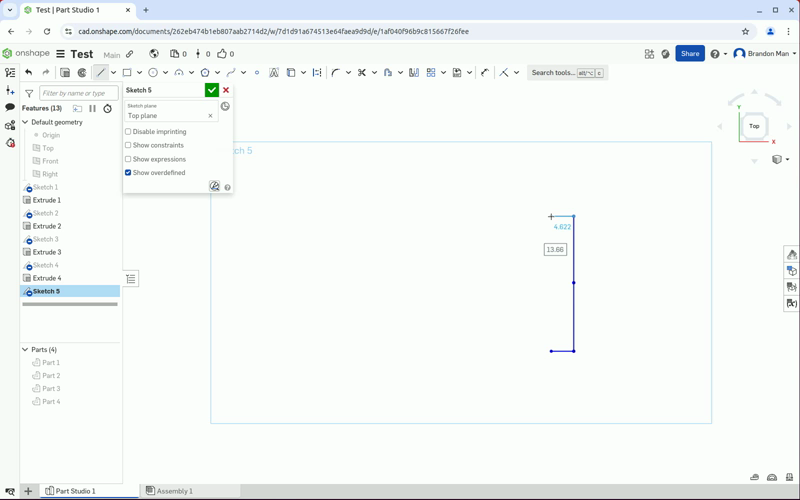
click(551, 216)
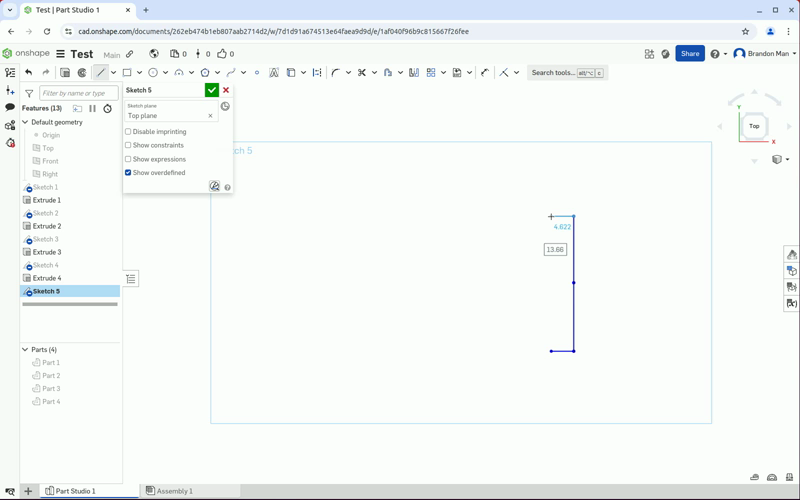
key_up(shift)
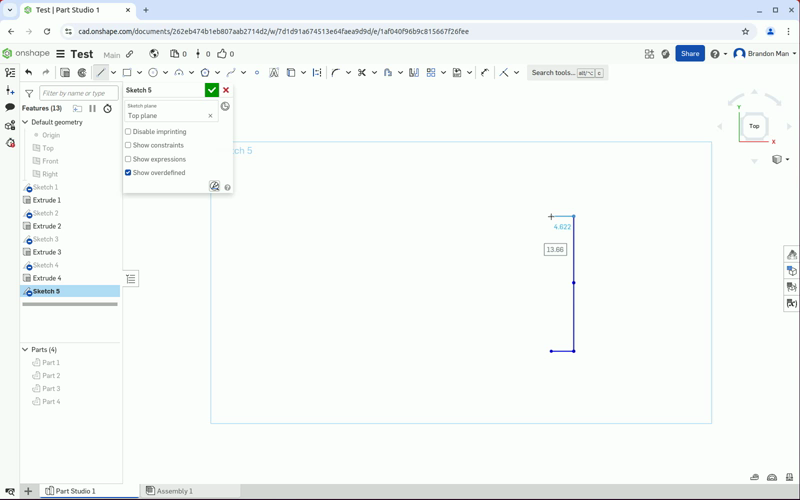
key_down(shift)
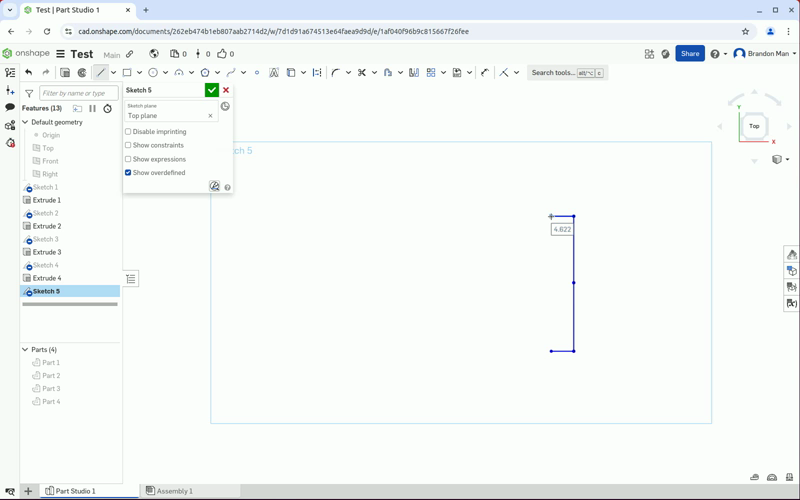
mouse_move(551, 351)
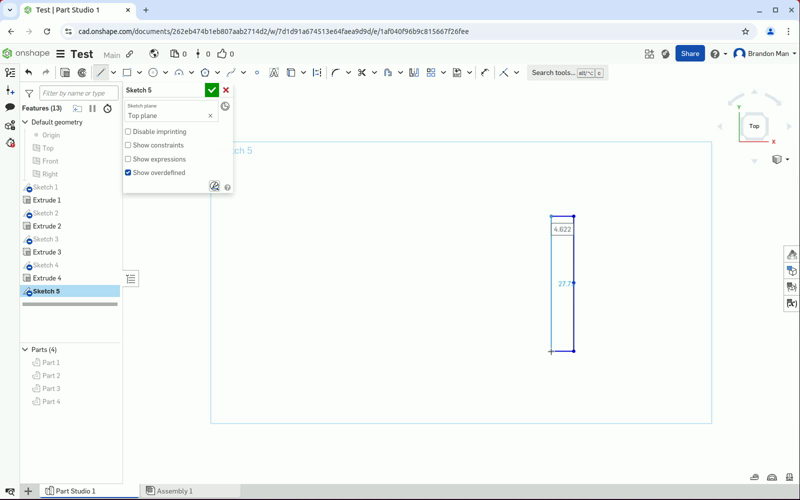
key_up(shift)
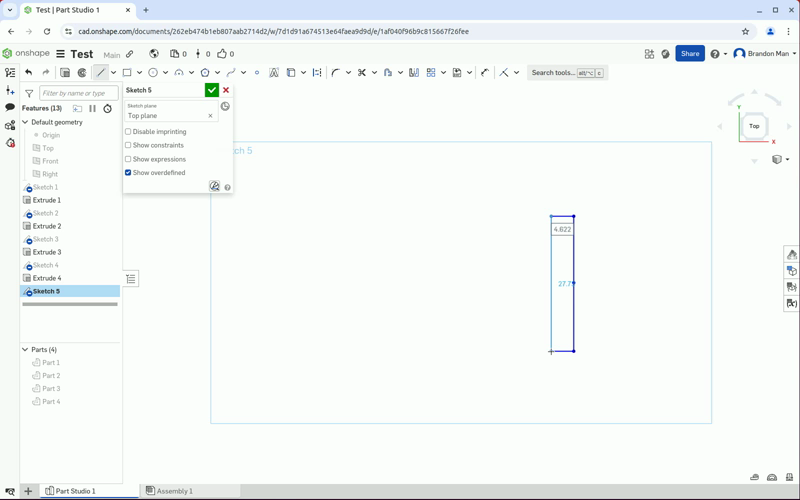
click(551, 351)
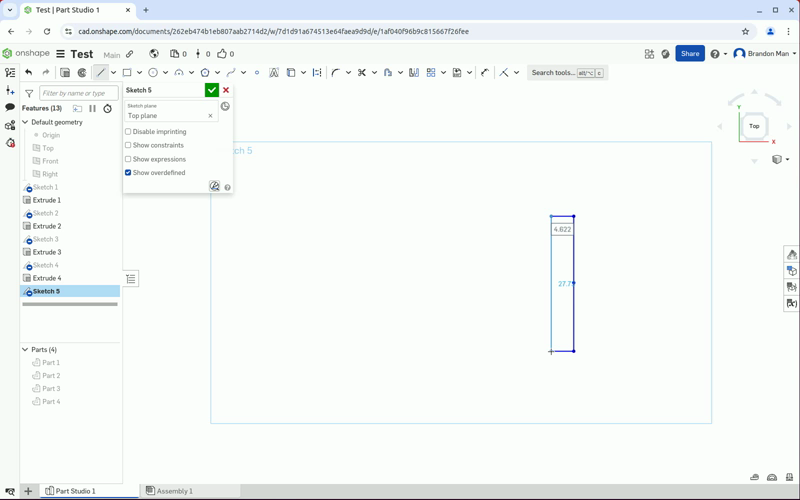
key(esc)
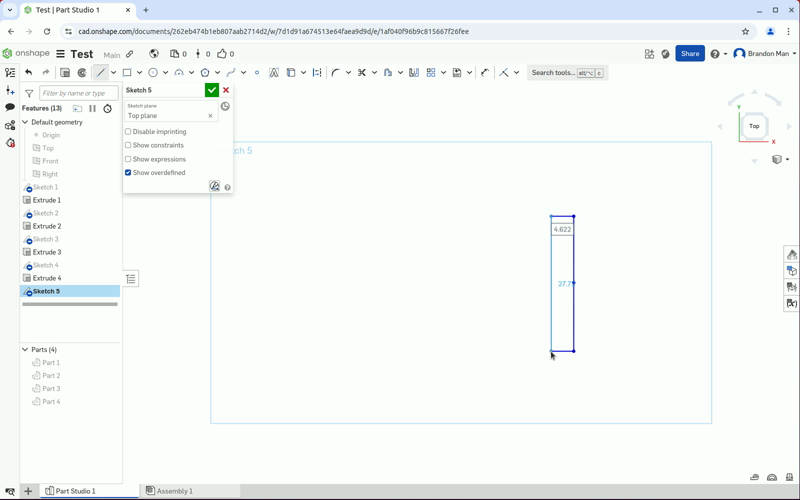
mouse_move(556, 289)
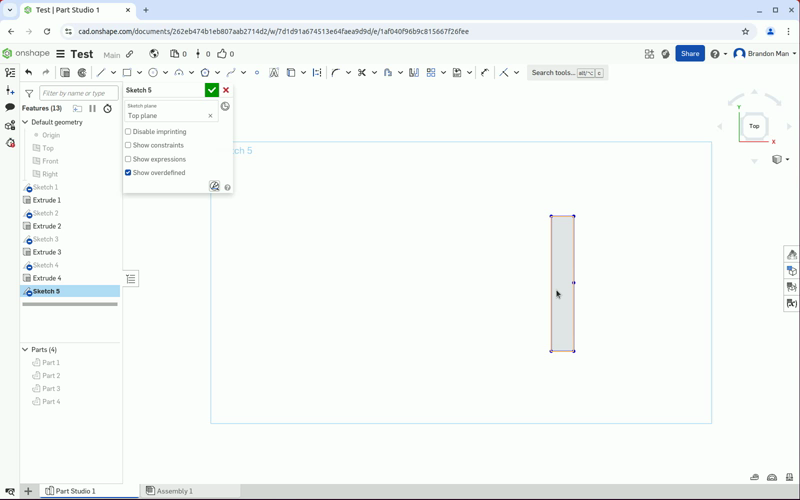
click(556, 289)
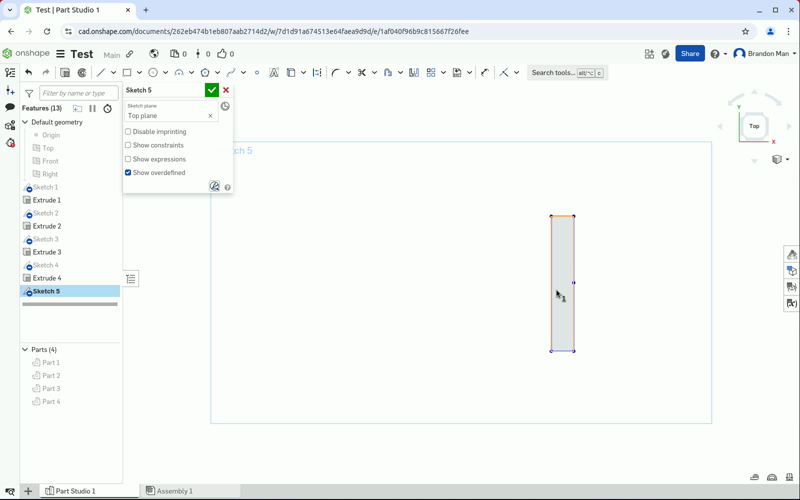
mouse_move(73, 352)
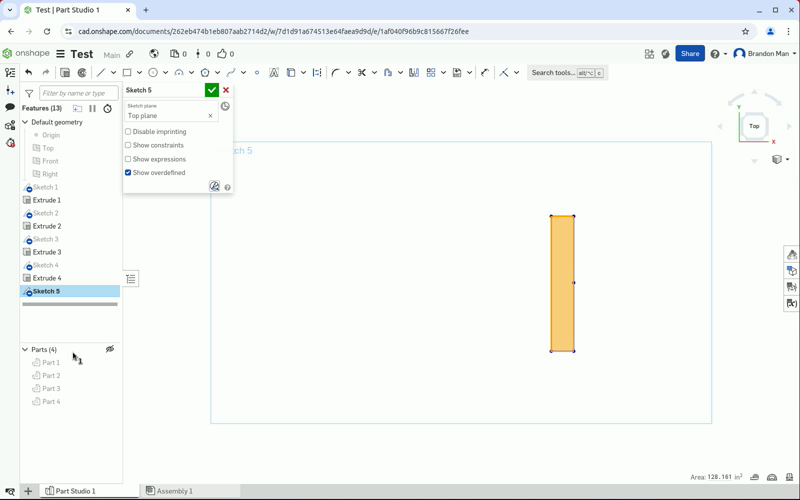
key(shift+y)
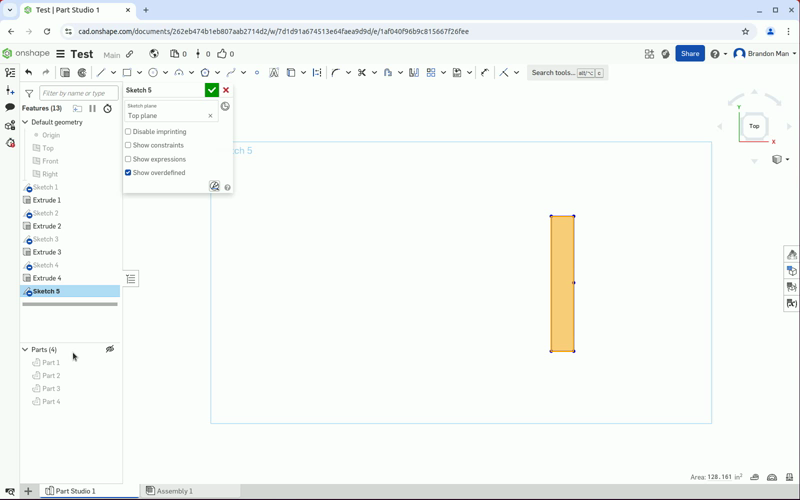
key(shift+e)
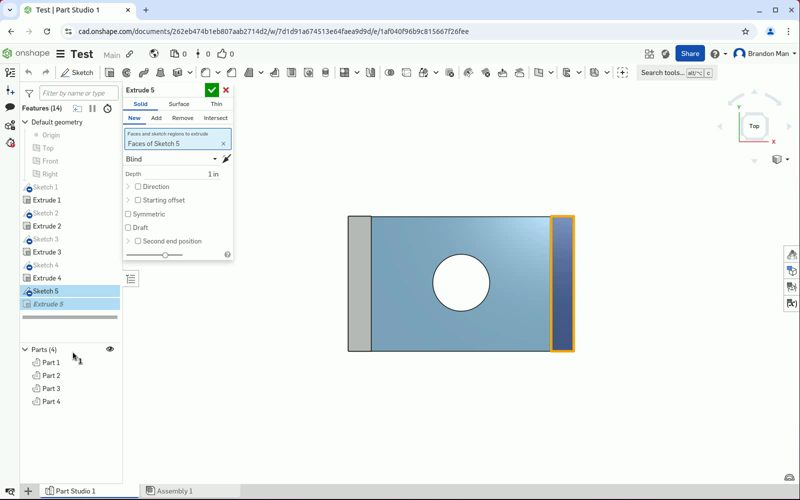
mouse_move(143, 106)
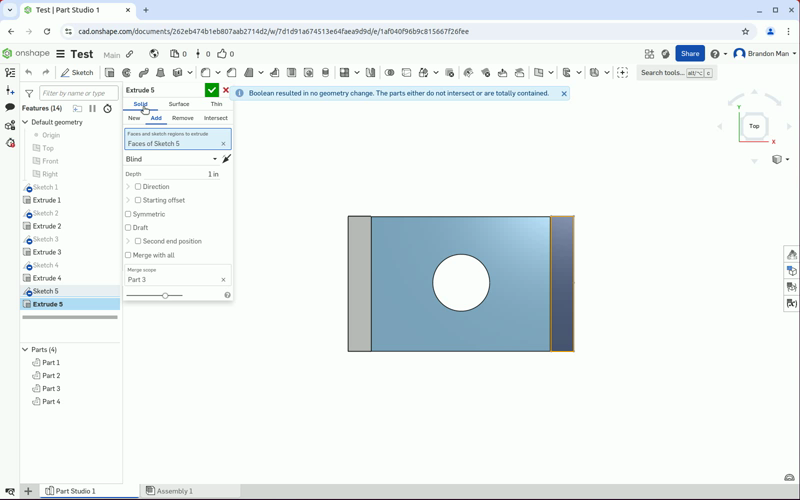
click(143, 106)
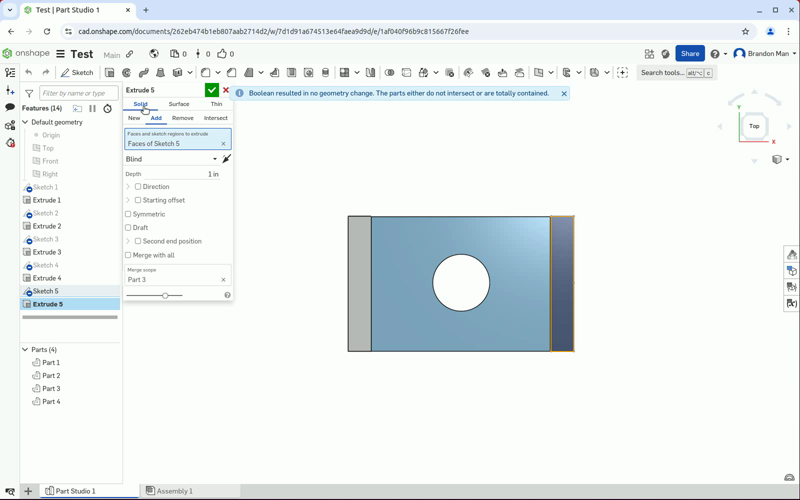
mouse_move(137, 120)
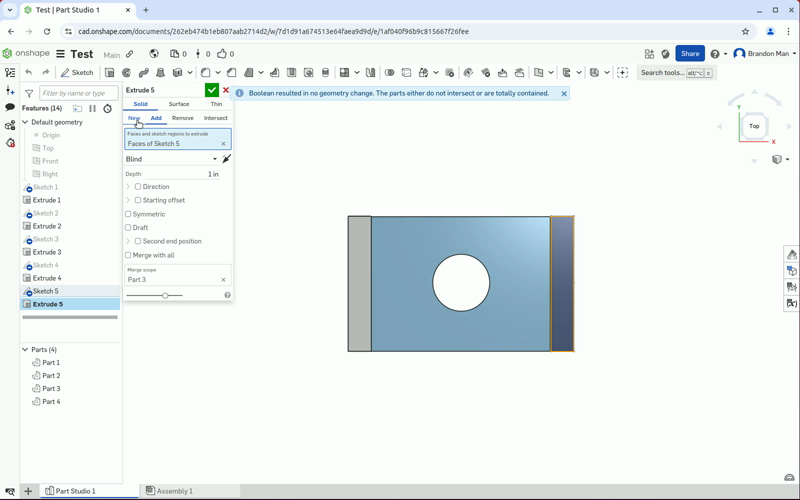
click(137, 120)
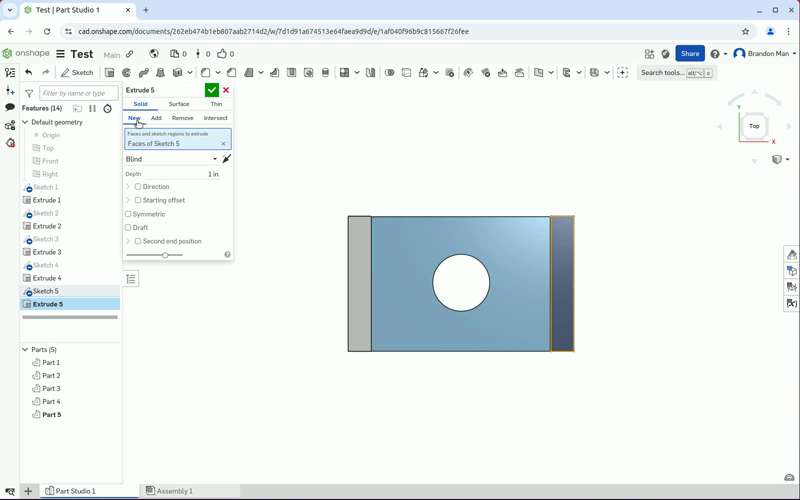
key(tab, 4)
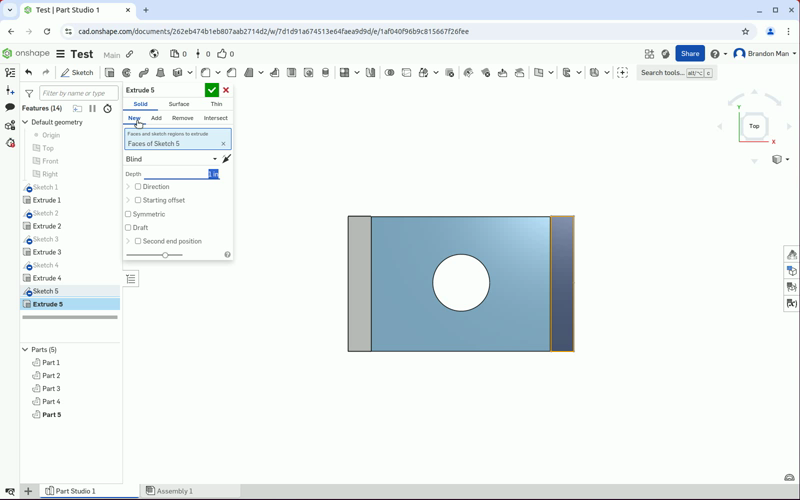
text(23.108)
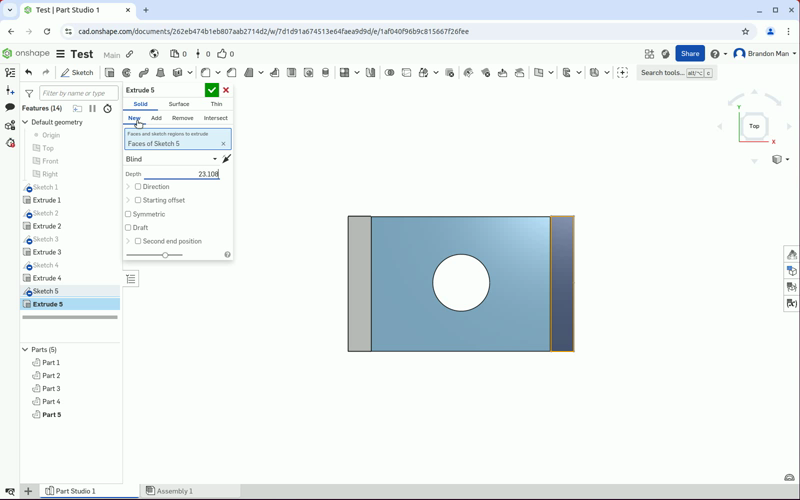
key(enter)
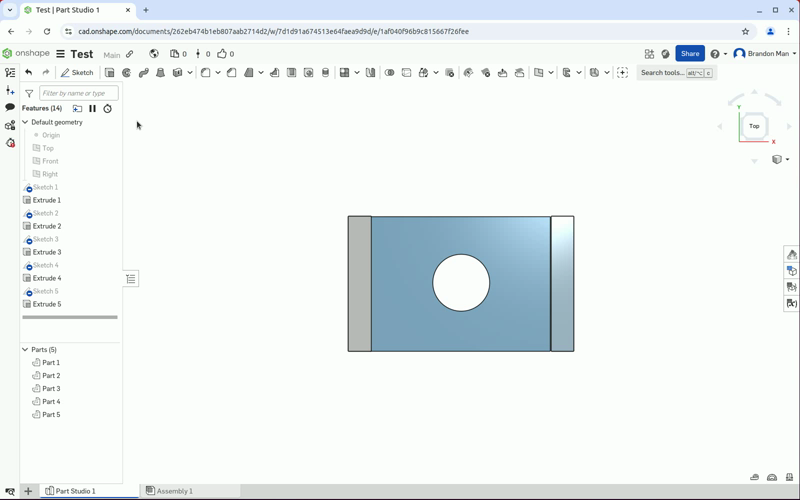
key(shift+h)
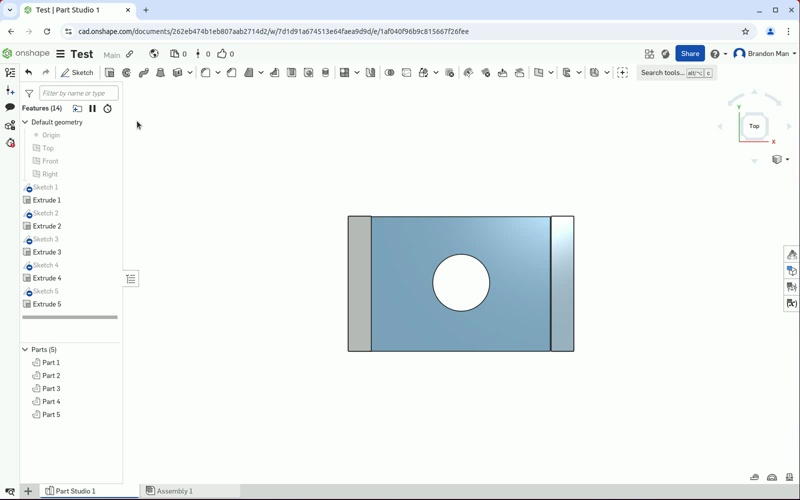
key(shift+h)
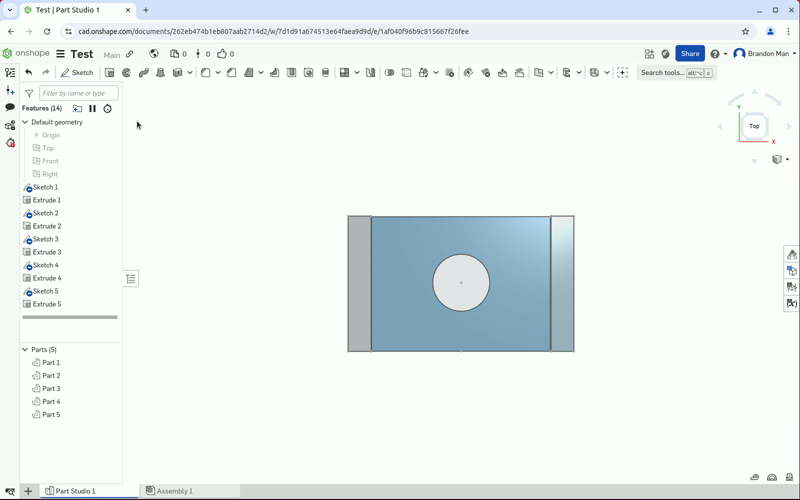
key(shift+7)
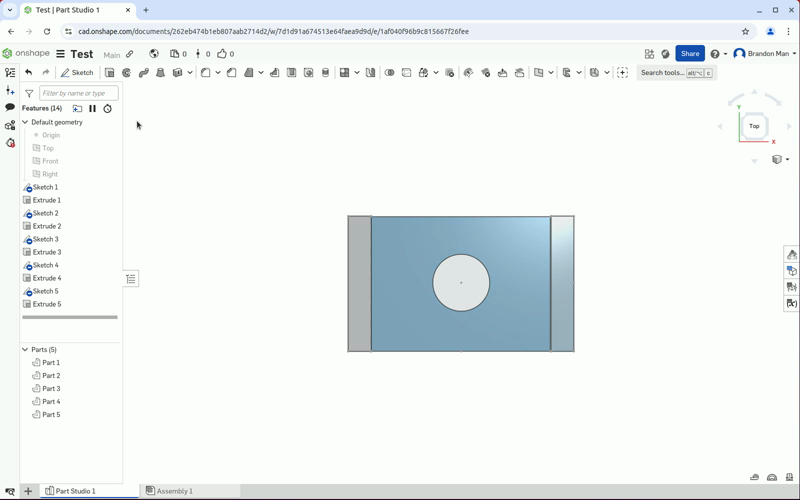
key(up, 3)
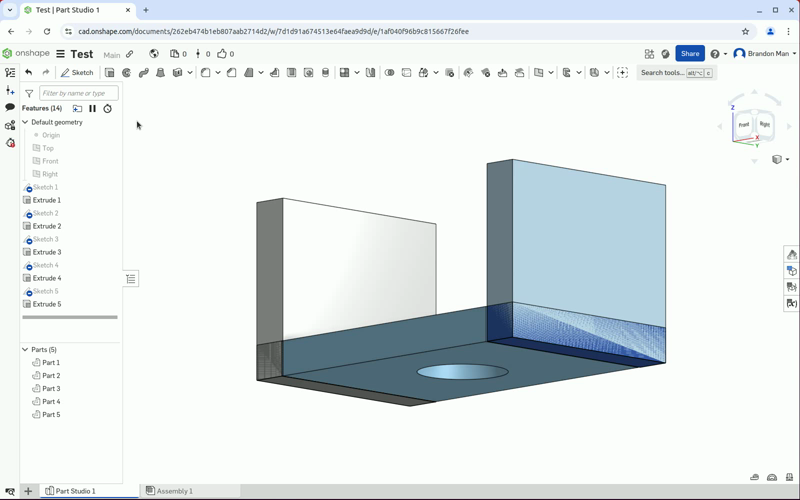
key(left, 3)
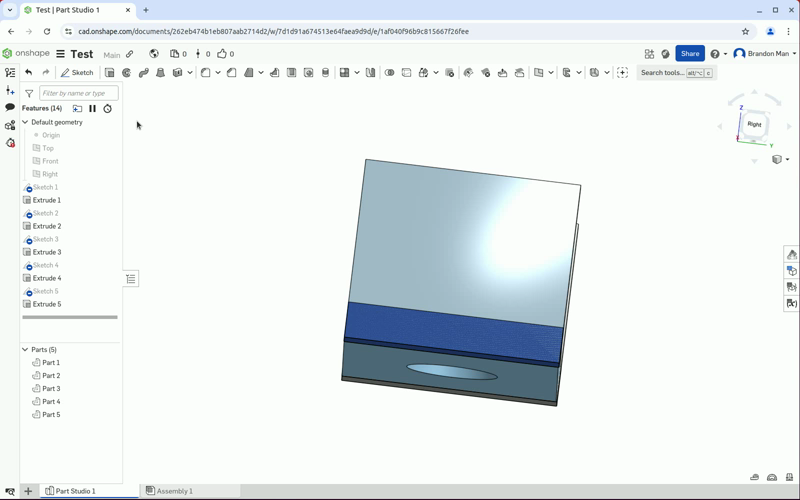
key(right, 3)
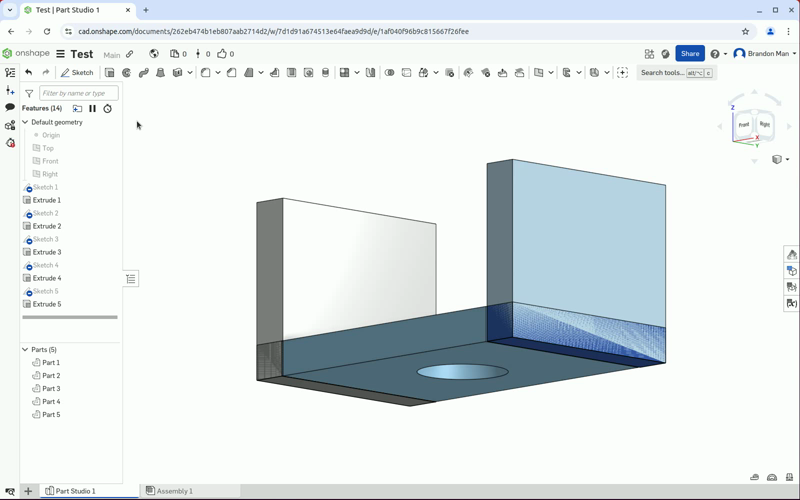
key(down, 3)
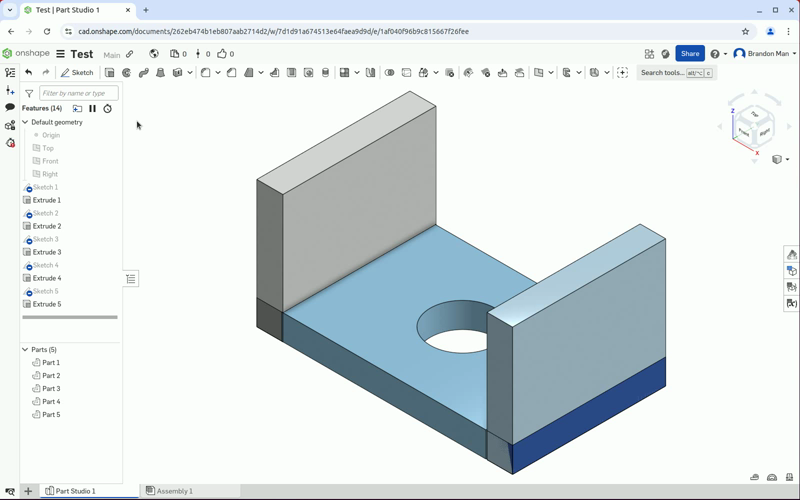
mouse_move(73, 189)
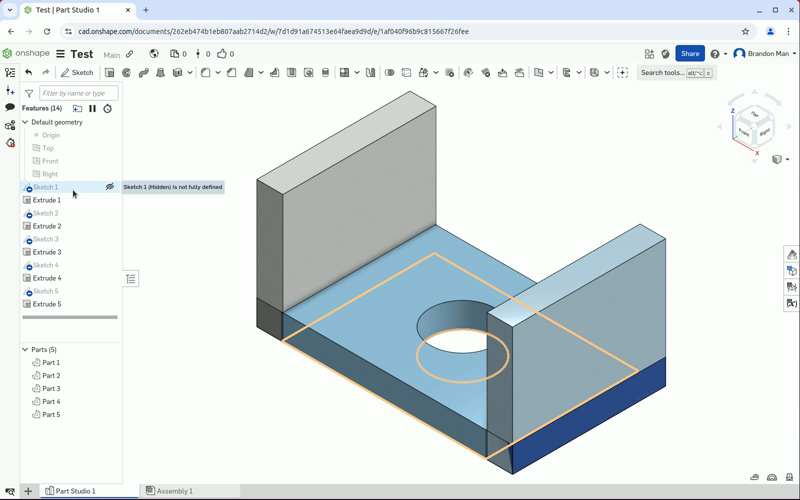
click(73, 189)